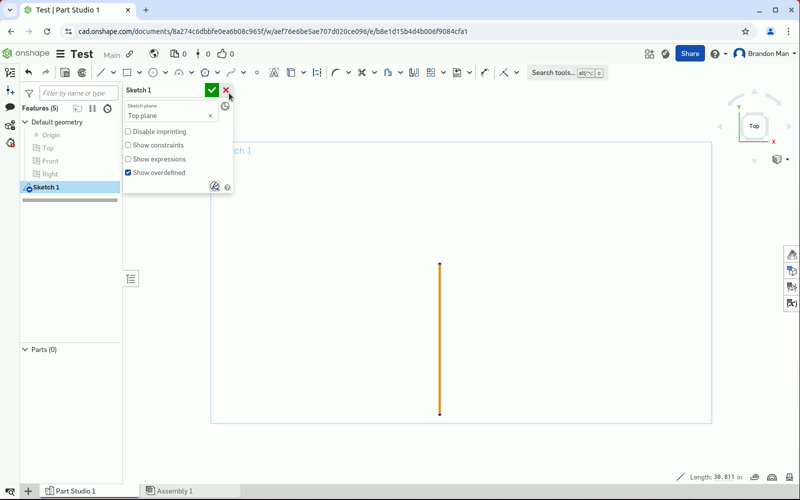
key(shift+h)
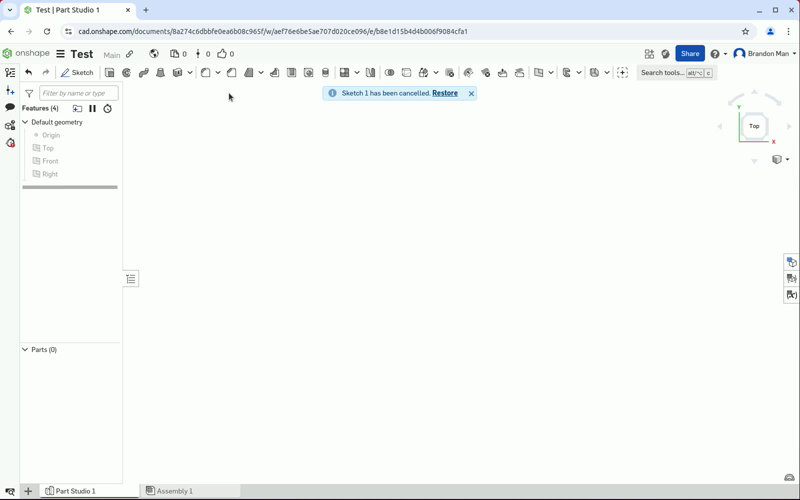
mouse_move(73, 352)
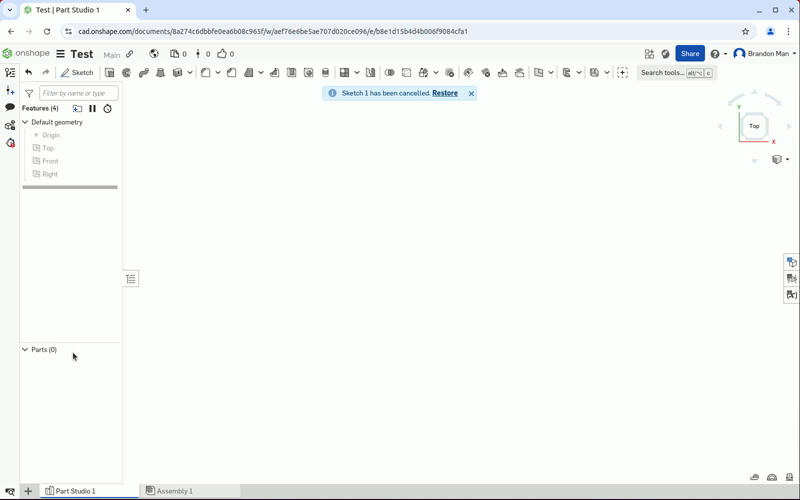
key(y)
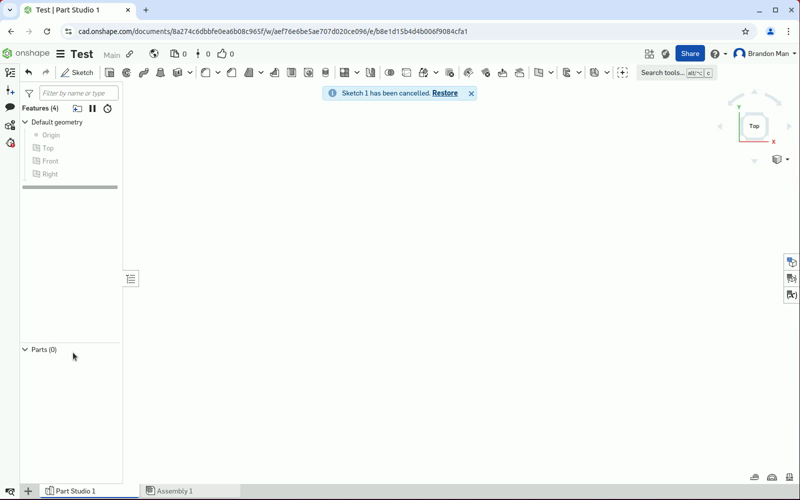
key(shift+p)
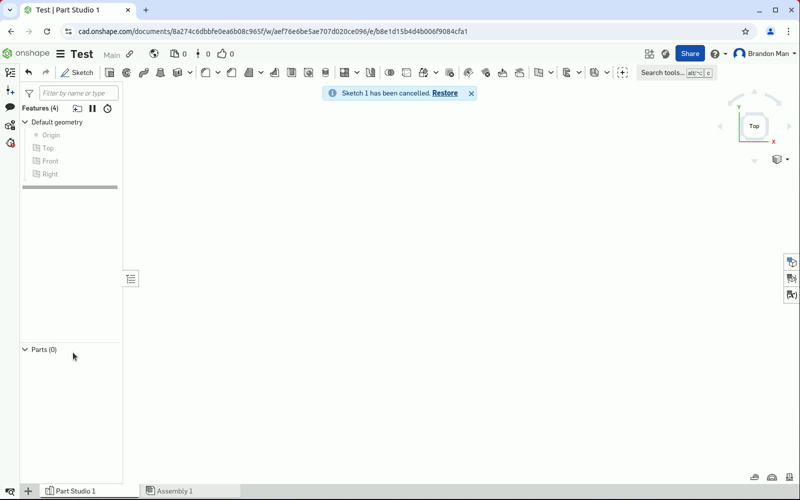
key(space)
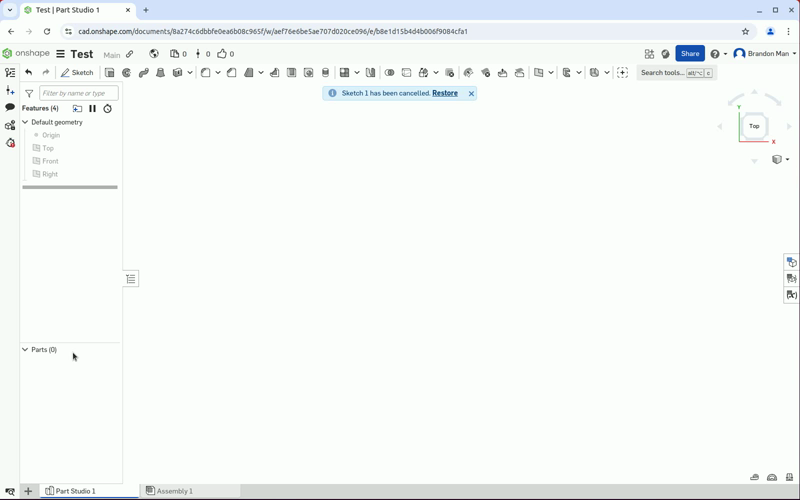
key_down(shift)
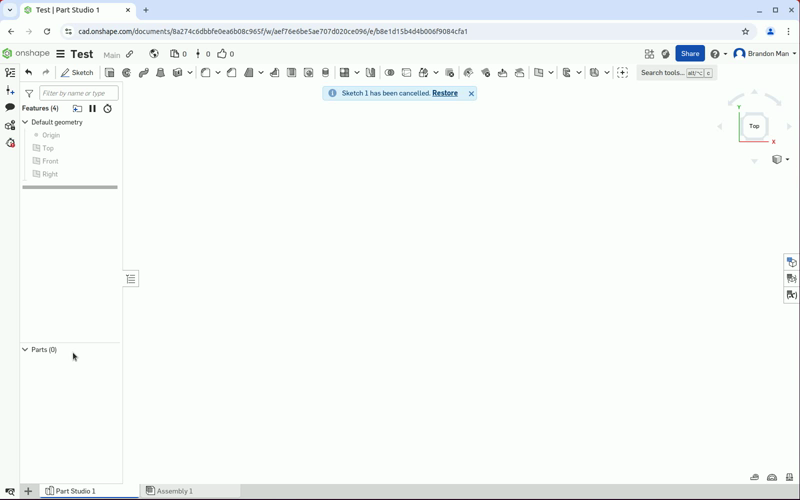
key(up)
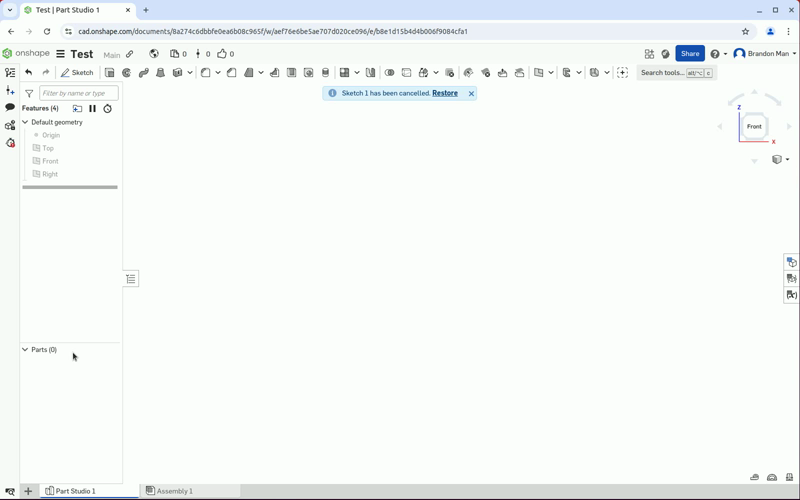
key_up(shift)
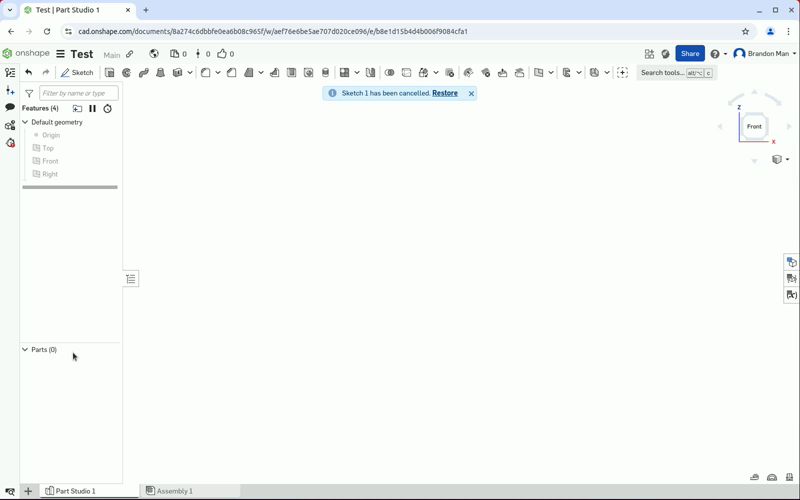
mouse_move(73, 352)
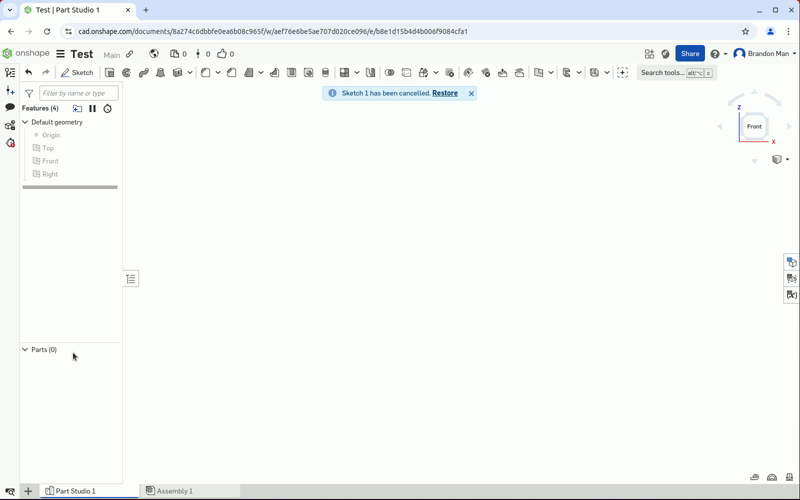
key(shift+y)
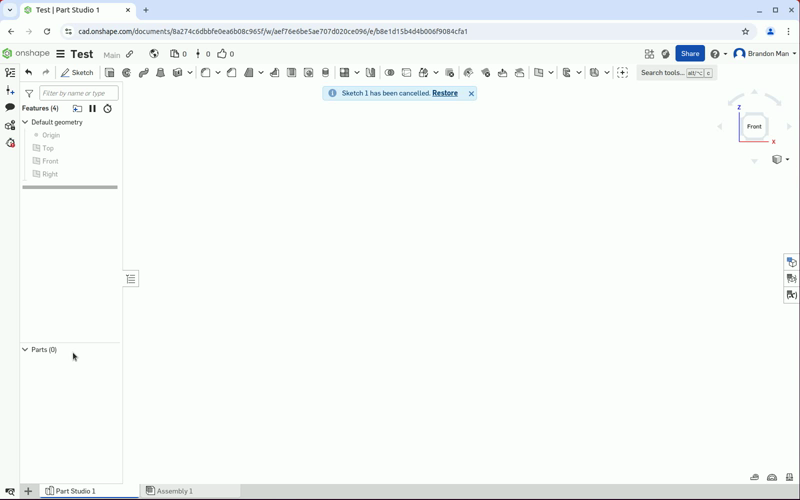
key(shift+s)
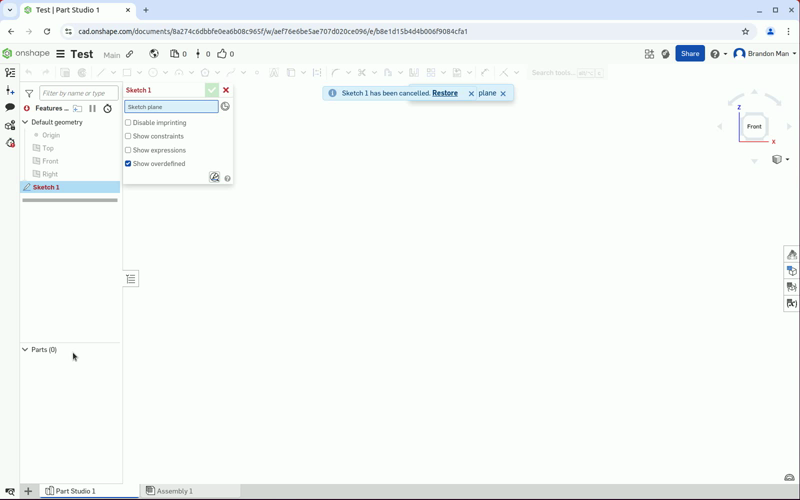
mouse_move(73, 163)
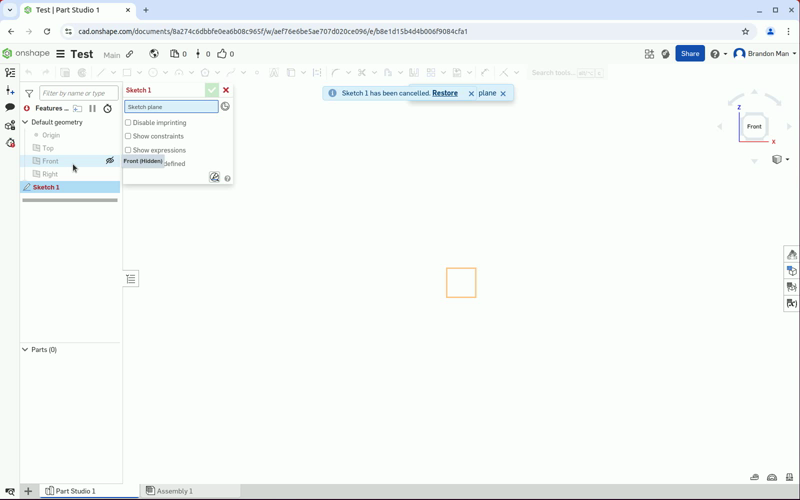
click(73, 163)
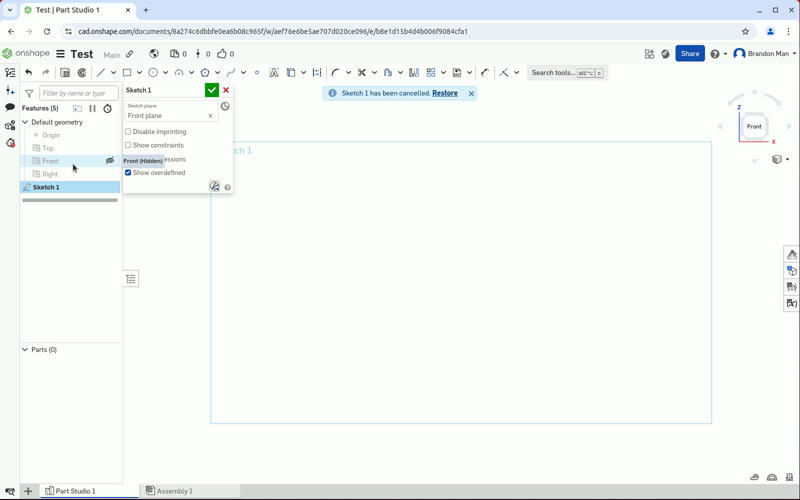
mouse_move(73, 352)
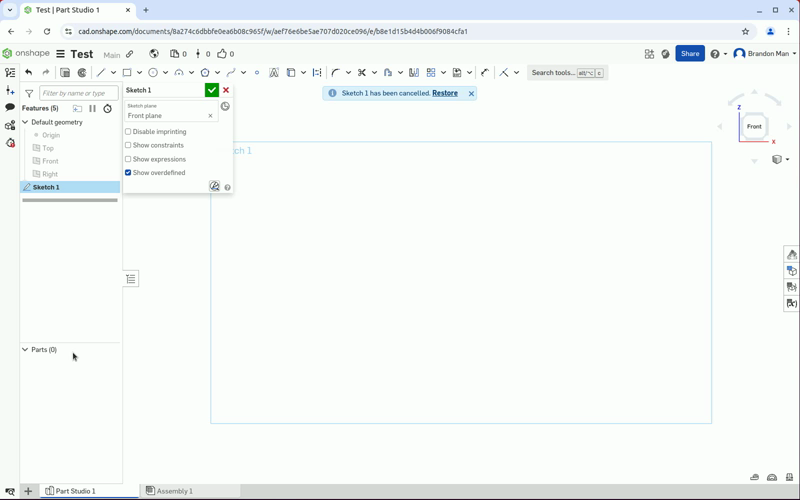
key(y)
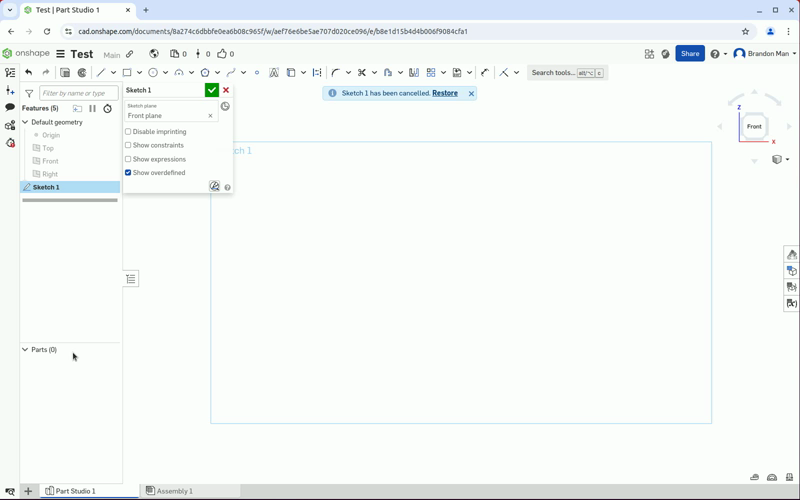
key(a)
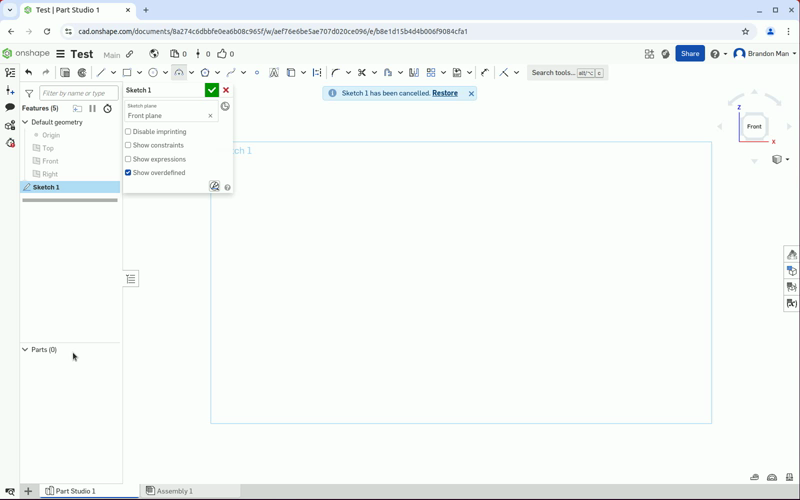
key_down(shift)
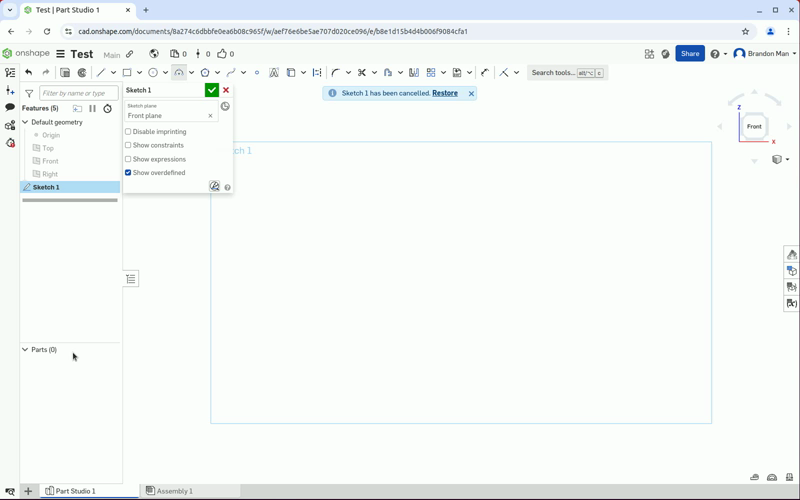
mouse_move(386, 374)
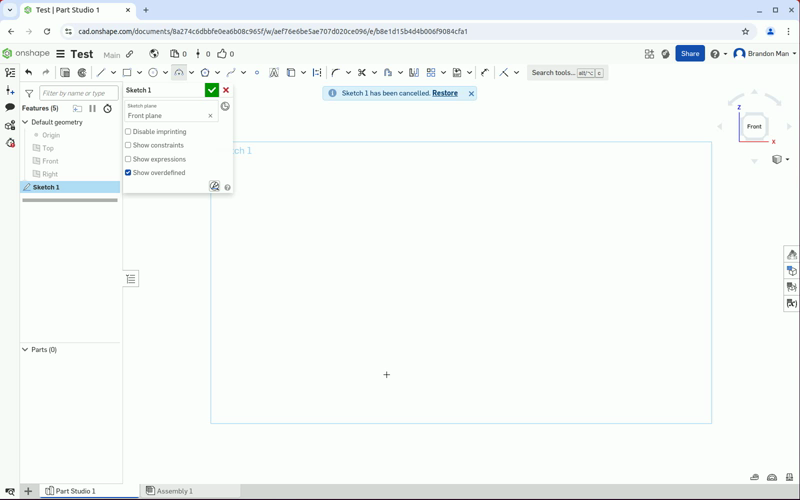
click(386, 374)
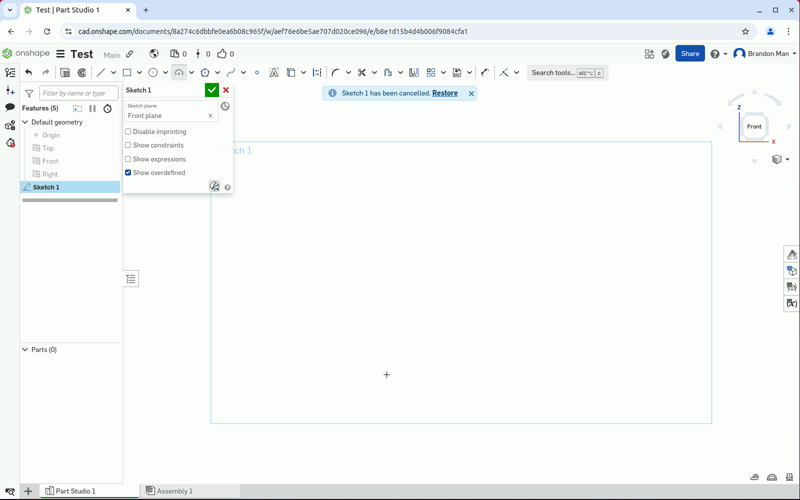
key_up(shift)
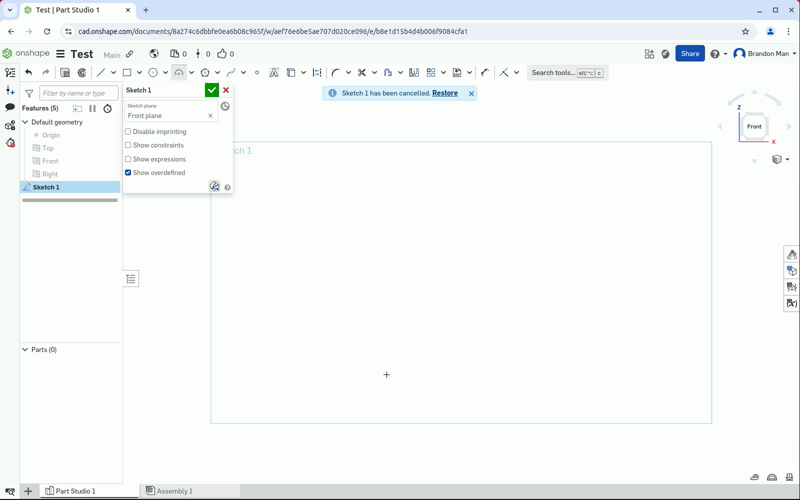
key_down(shift)
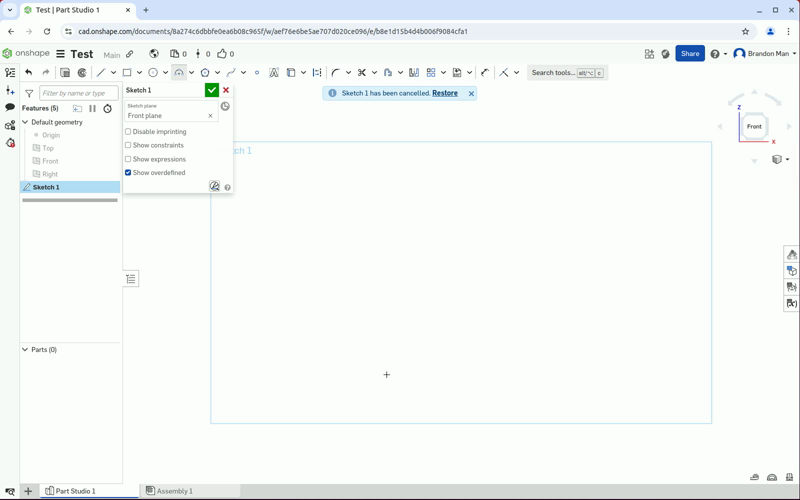
mouse_move(386, 296)
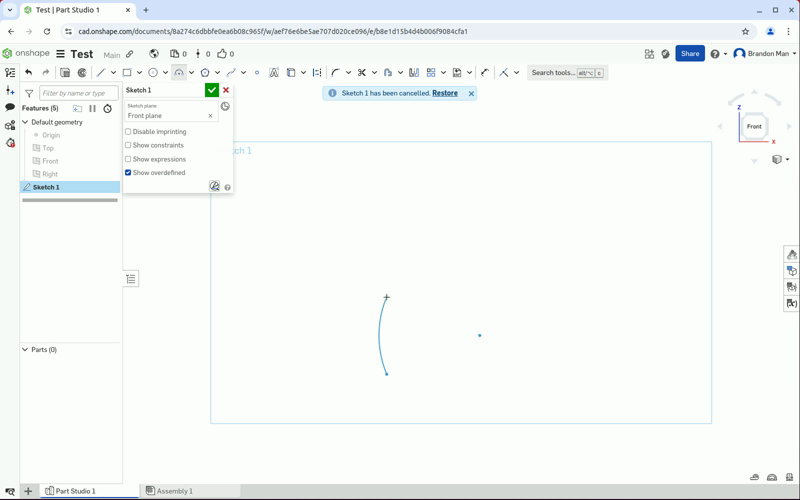
click(386, 296)
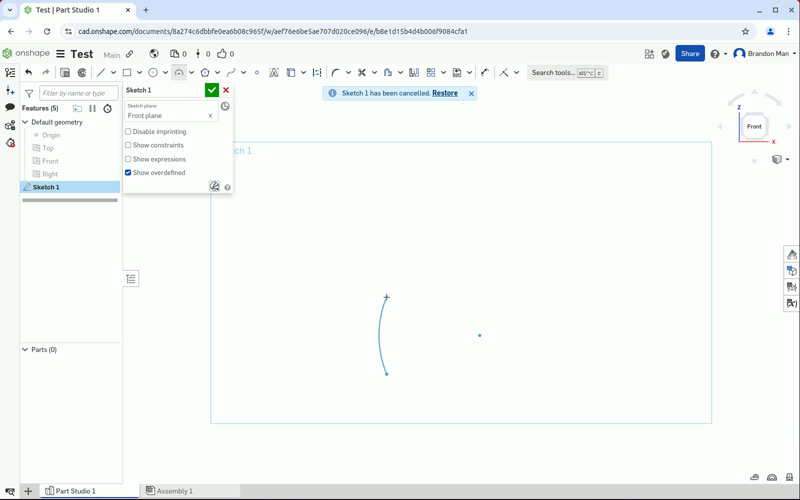
mouse_move(425, 335)
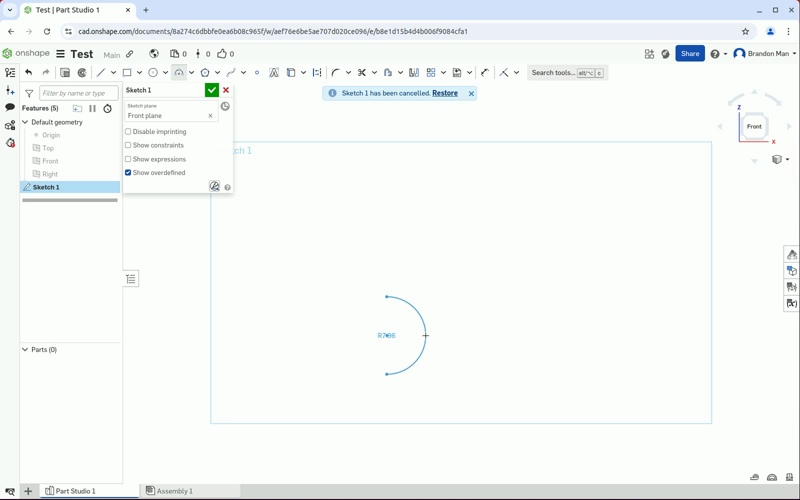
click(425, 335)
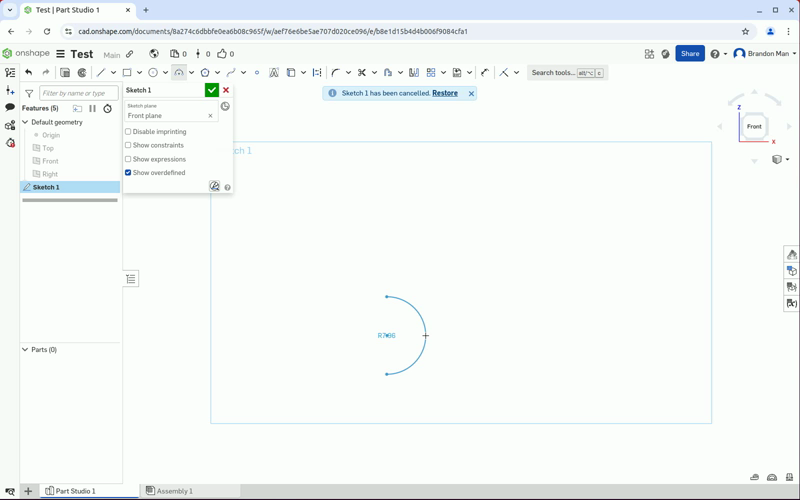
key_up(shift)
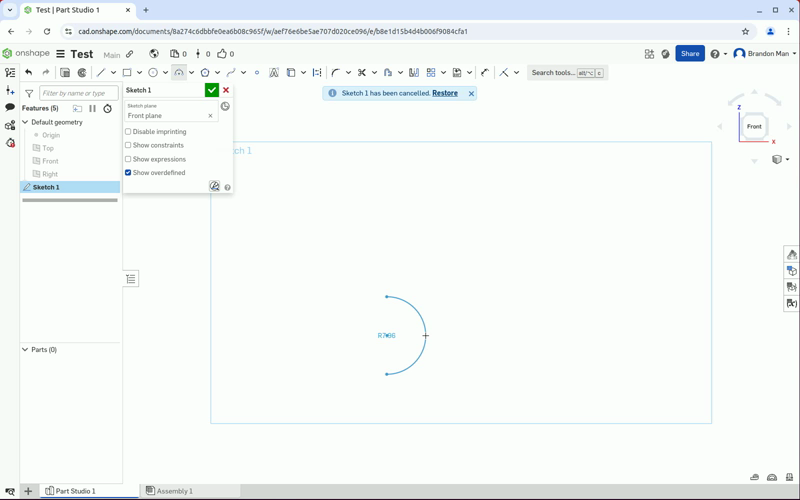
key(esc)
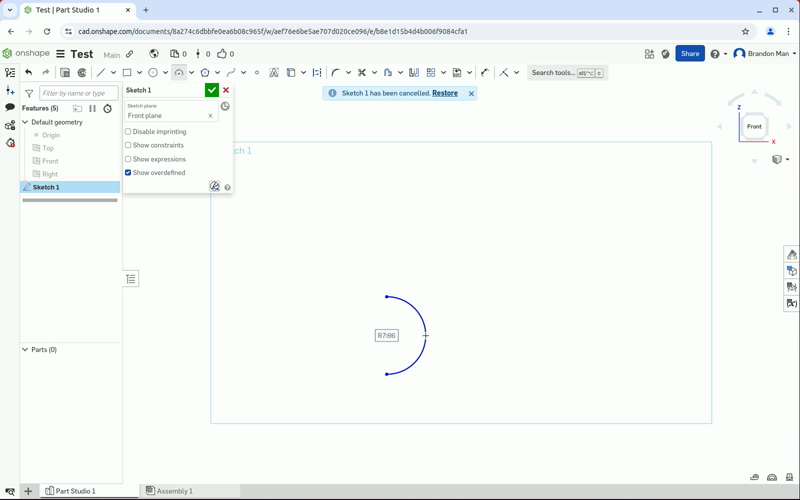
key(l)
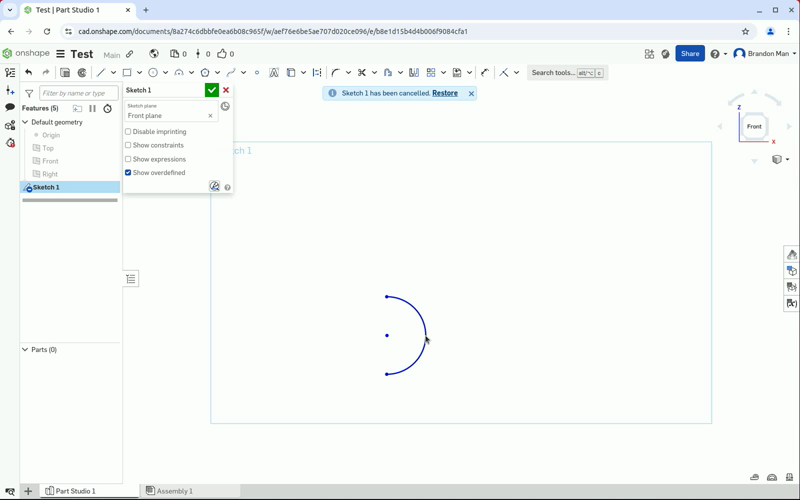
mouse_move(386, 296)
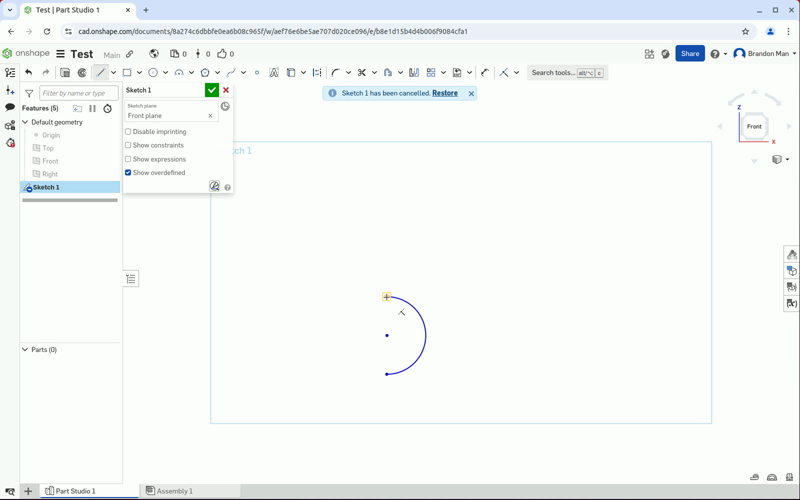
click(386, 296)
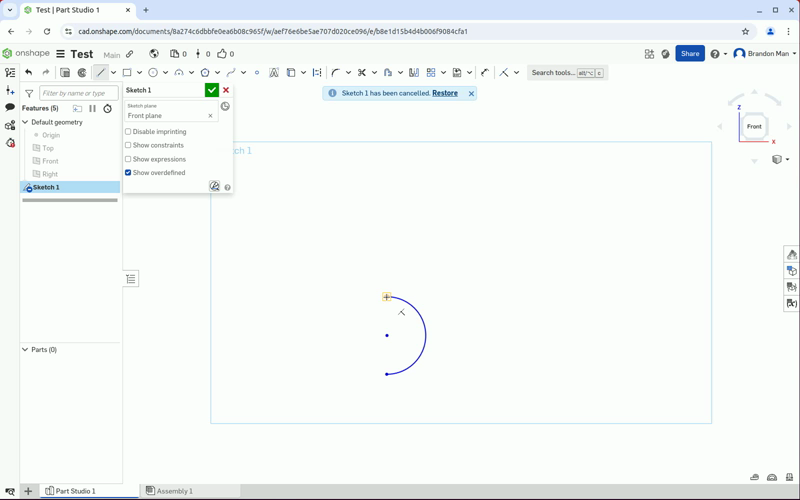
key_down(shift)
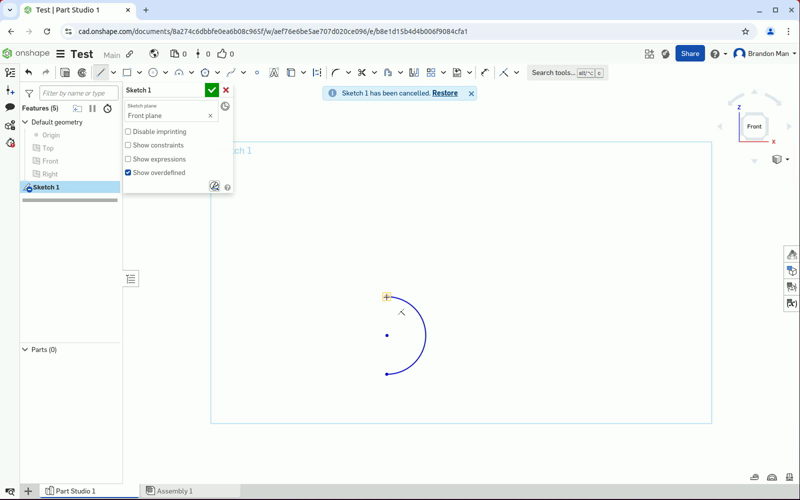
mouse_move(417, 296)
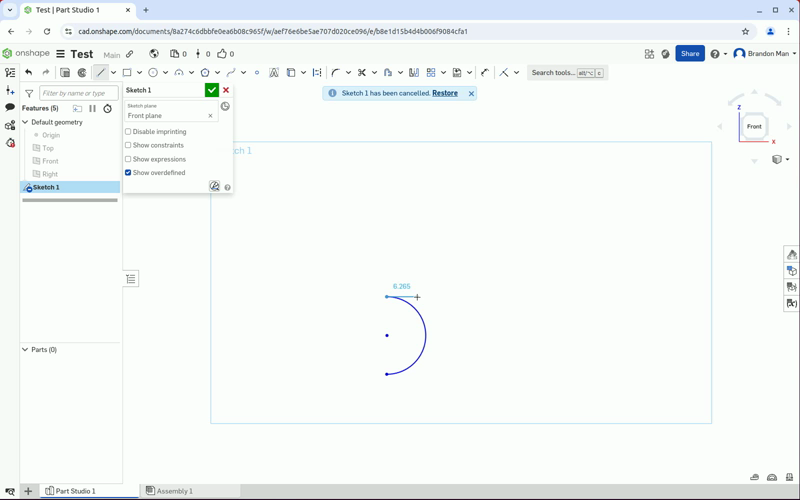
mouse_move(396, 296)
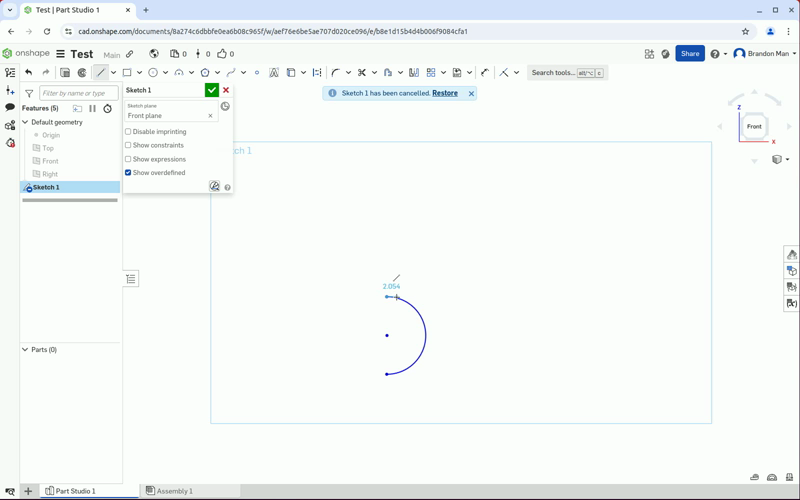
click(396, 296)
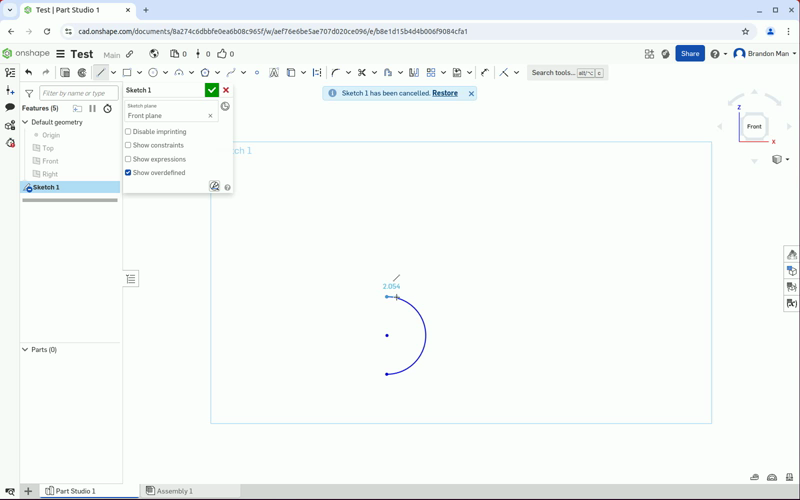
key_up(shift)
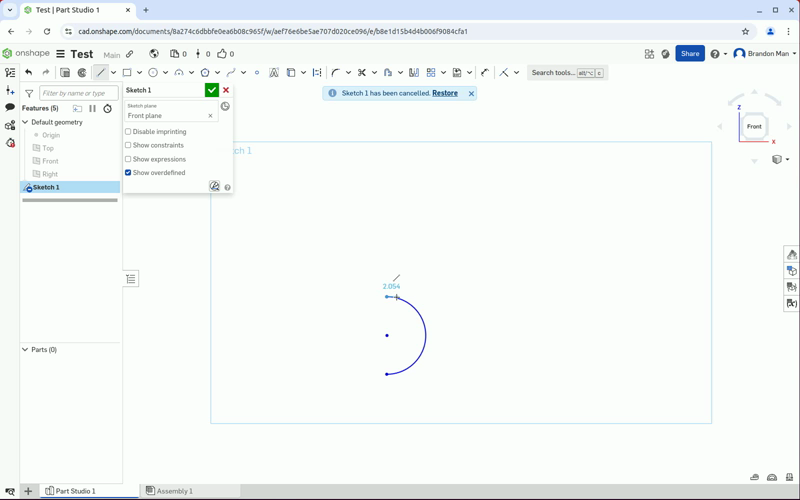
key_down(shift)
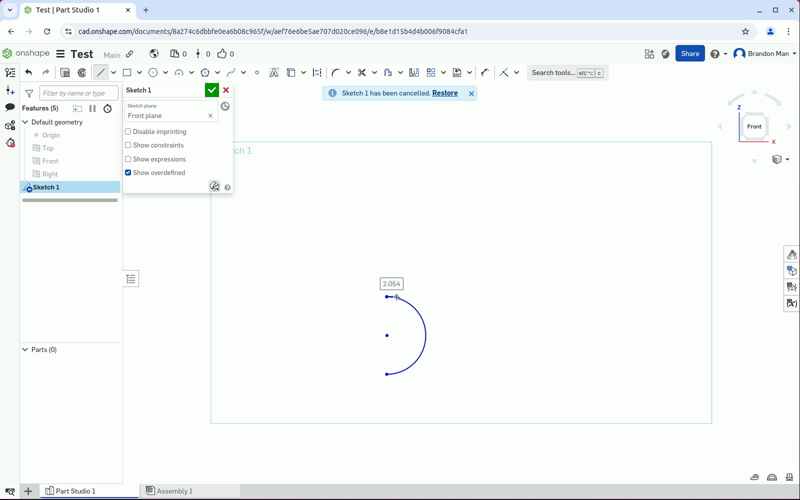
mouse_move(386, 374)
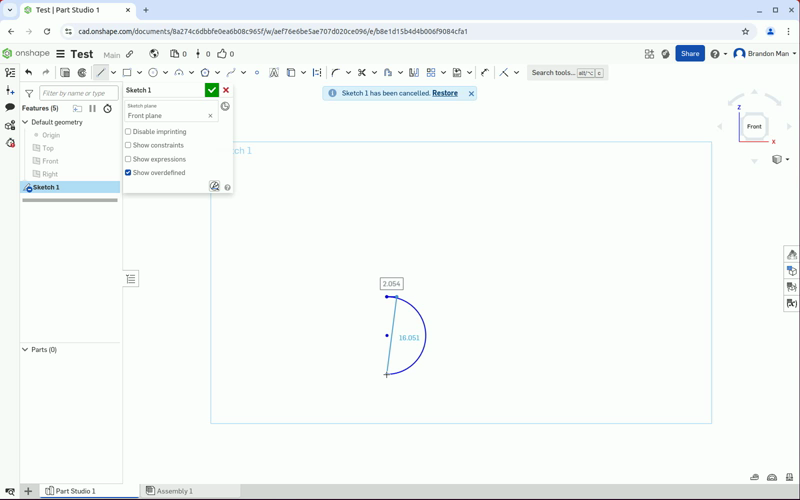
key_up(shift)
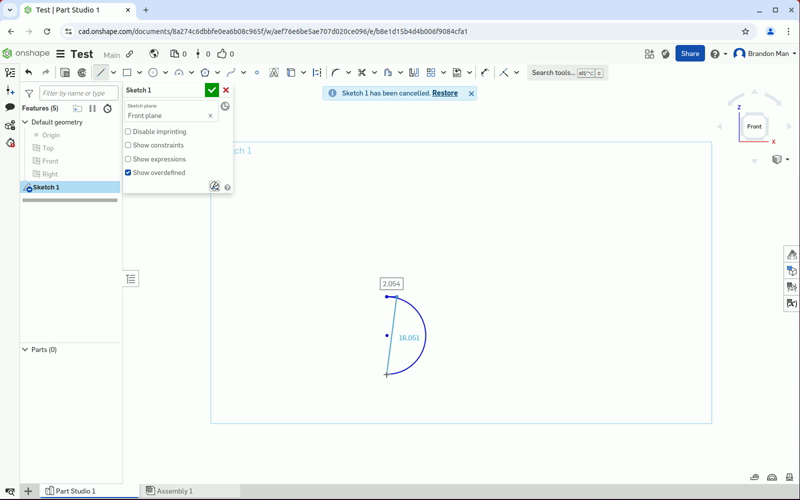
click(386, 374)
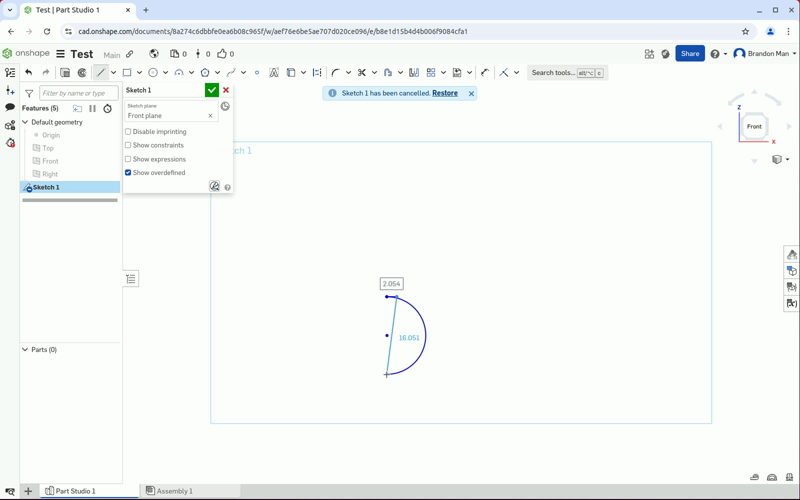
key(esc)
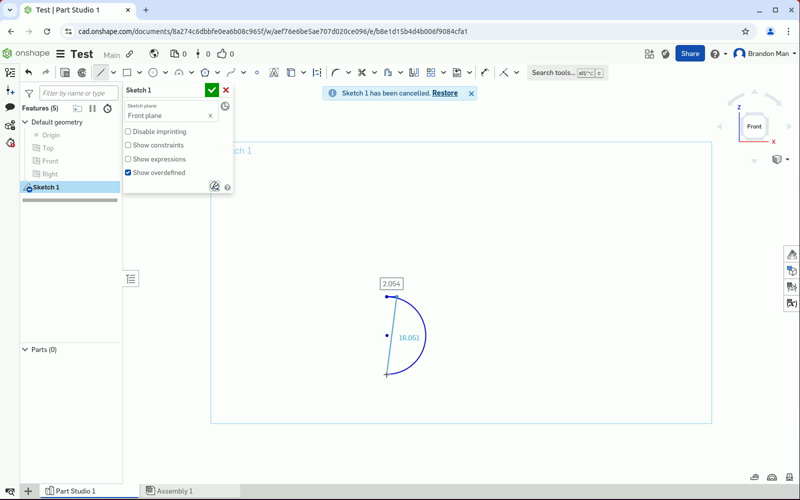
mouse_move(423, 331)
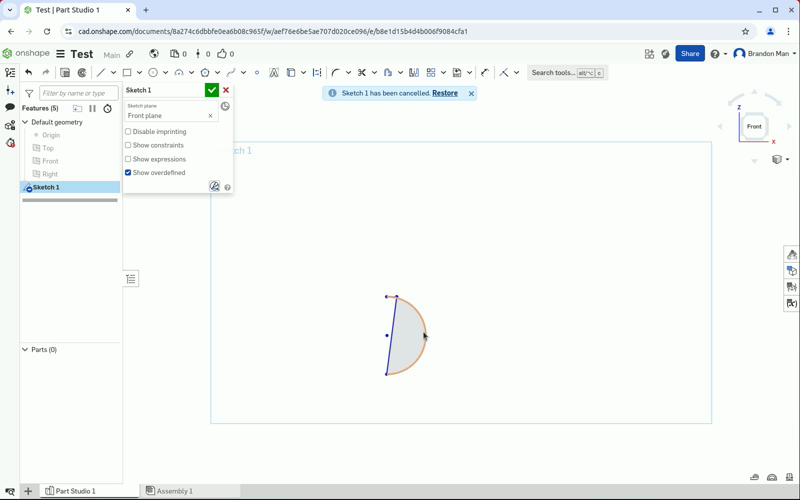
click(423, 331)
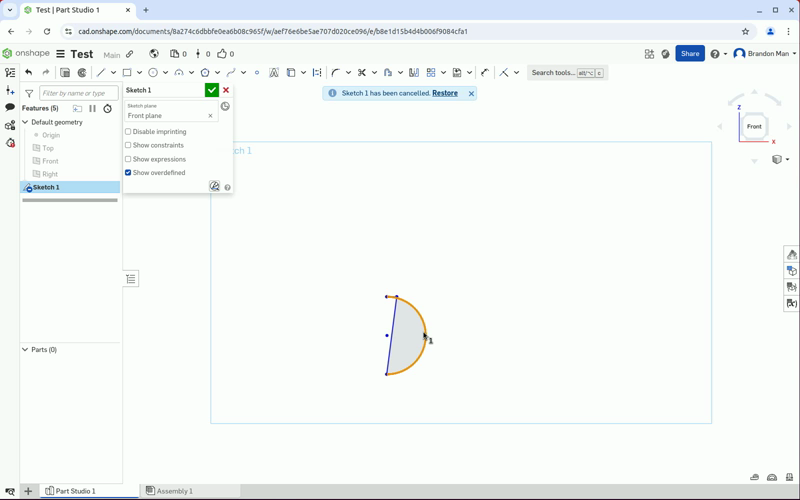
mouse_move(73, 352)
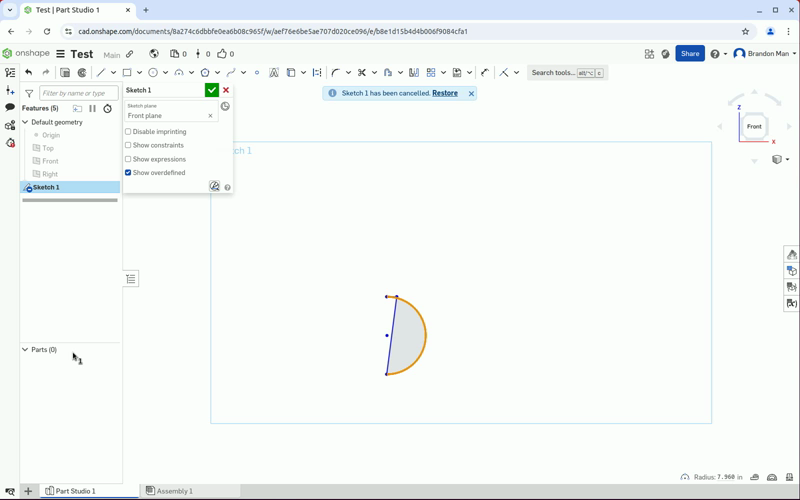
key(shift+y)
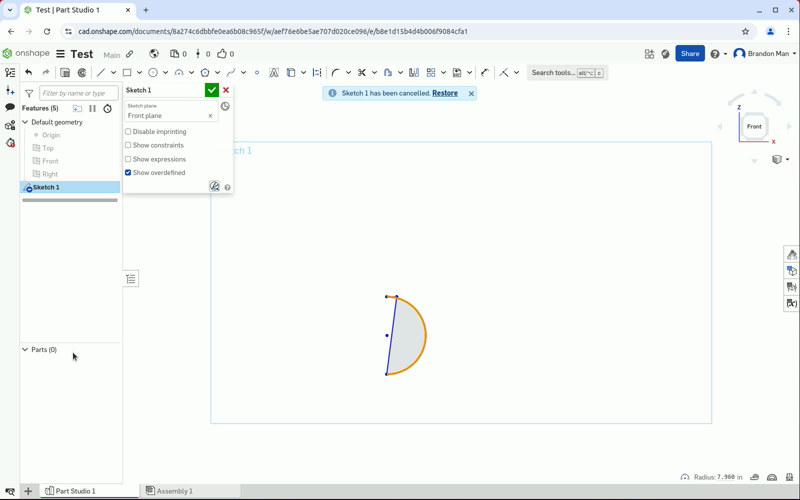
key(shift+e)
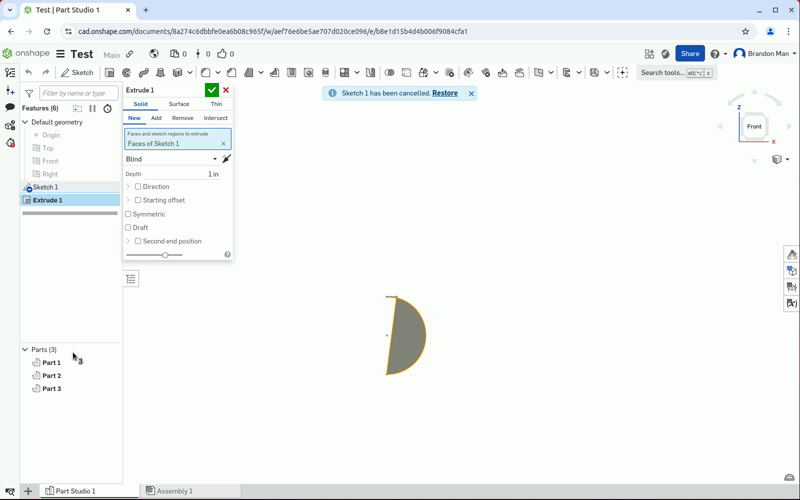
mouse_move(143, 106)
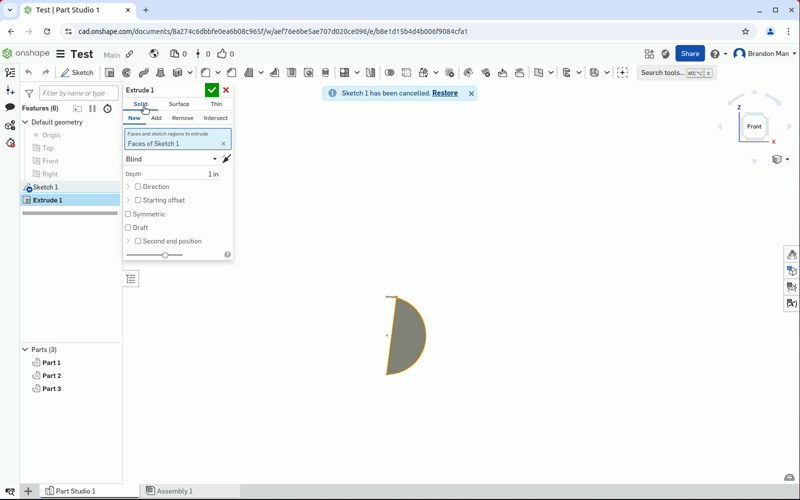
click(143, 106)
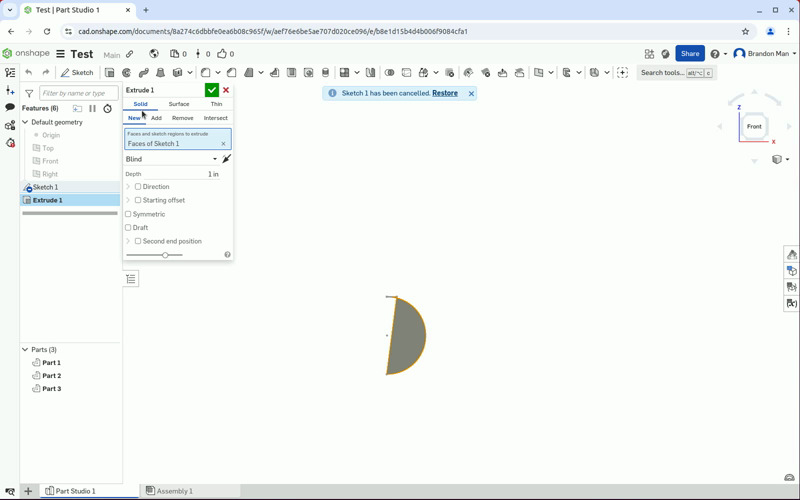
mouse_move(137, 120)
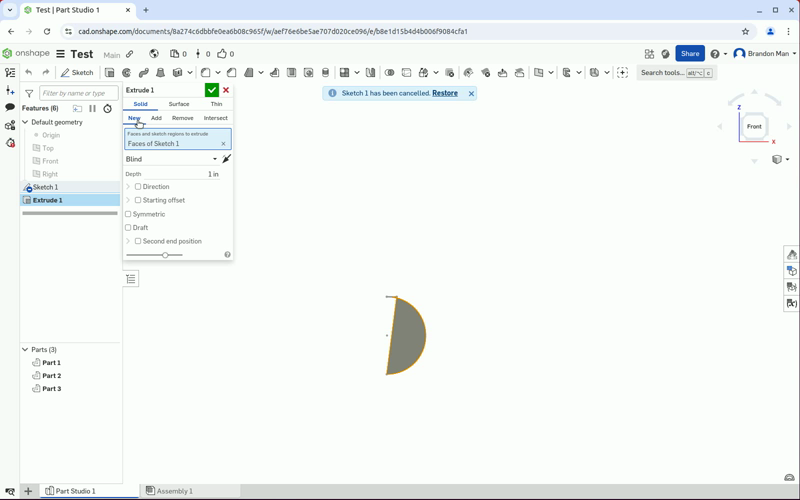
click(137, 120)
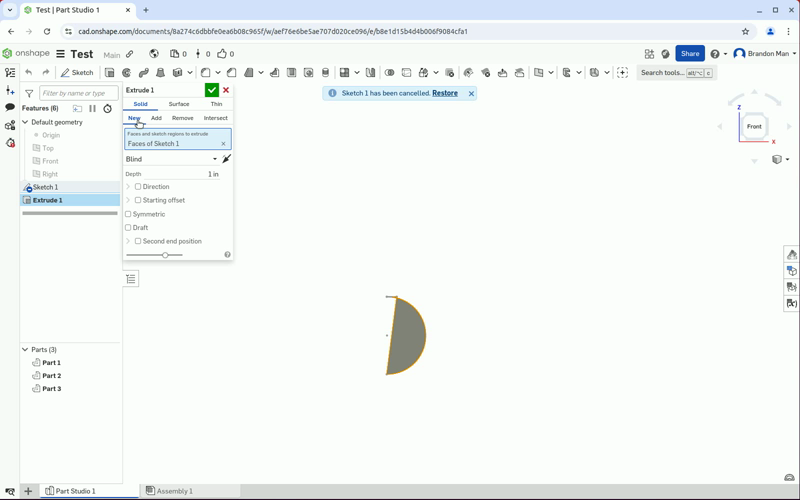
key(tab, 4)
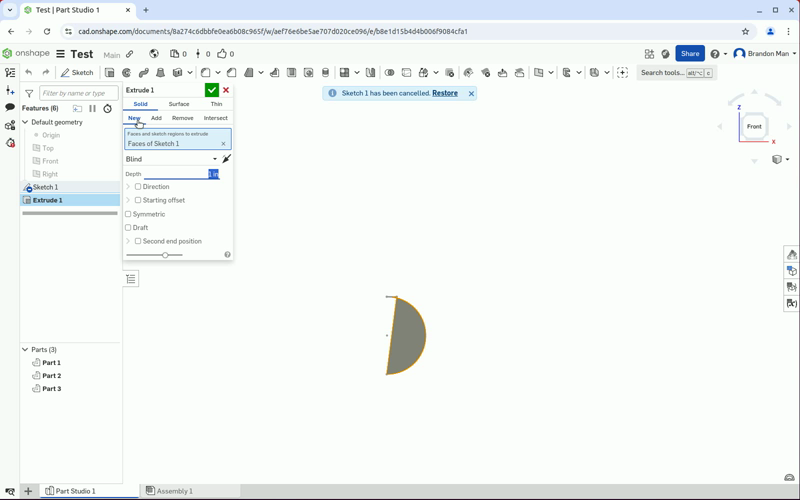
text(7.943)
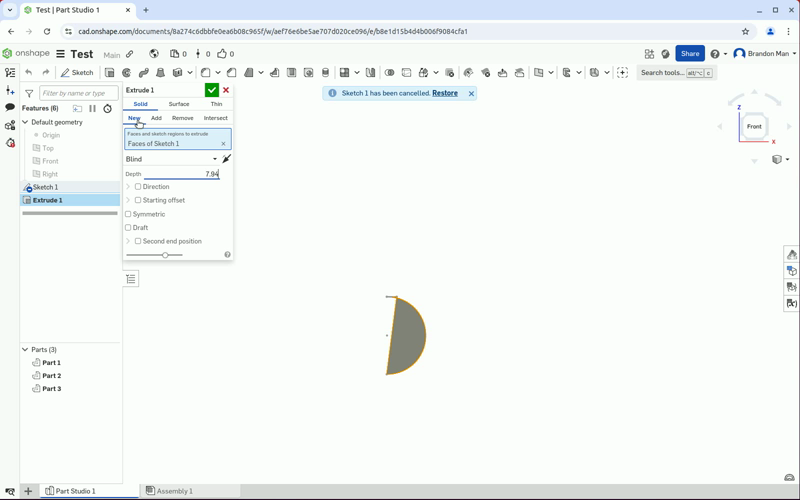
key(enter)
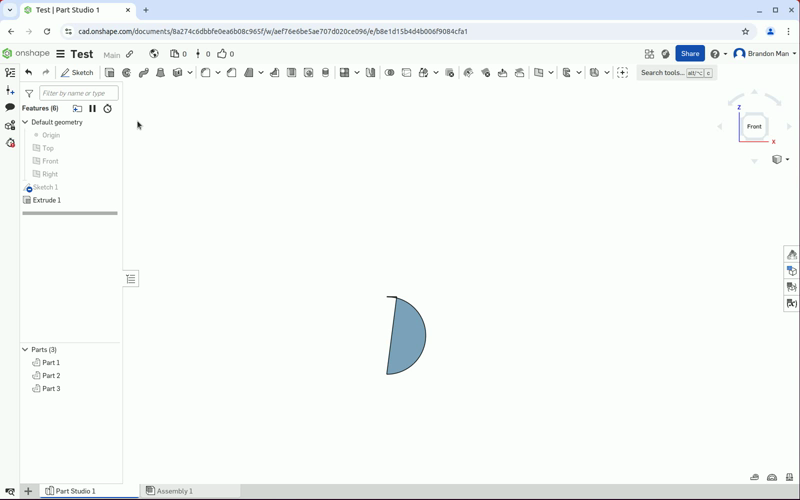
key(shift+h)
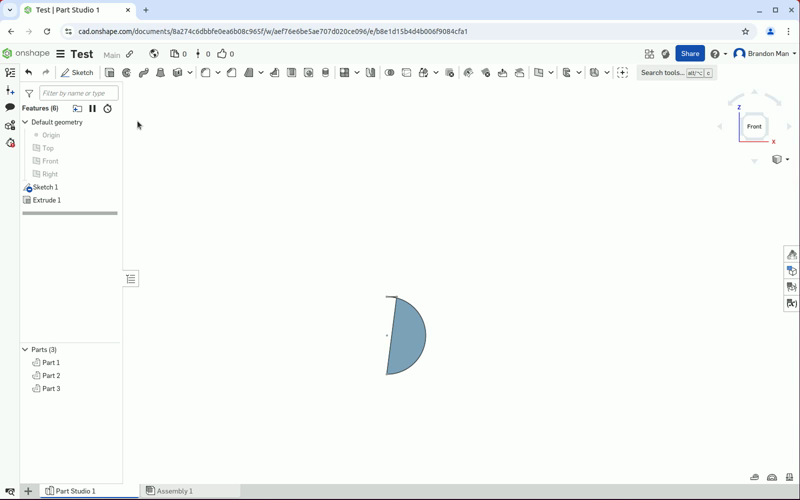
key(shift+h)
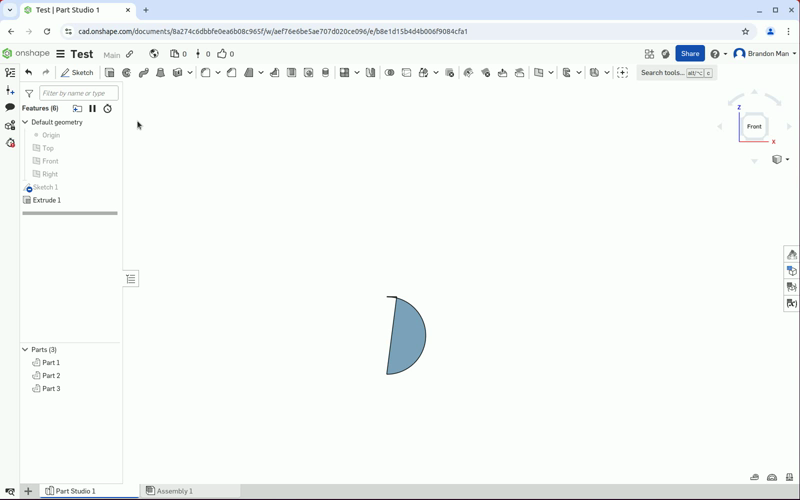
mouse_move(73, 189)
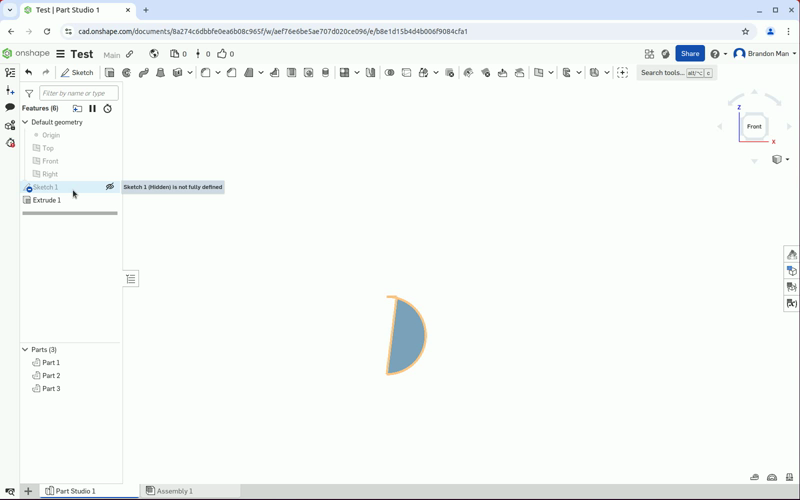
click(73, 189)
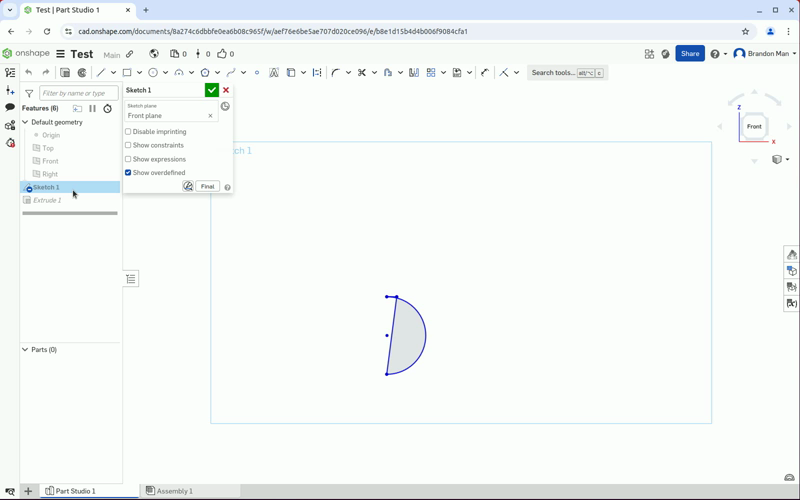
mouse_move(229, 92)
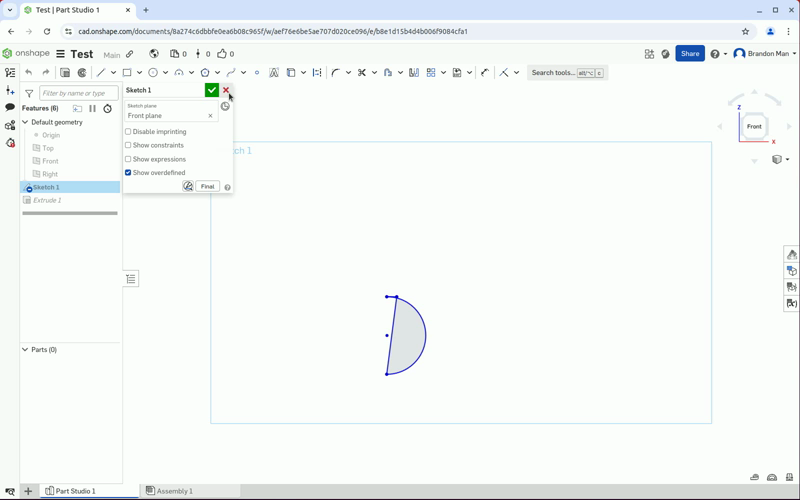
click(229, 92)
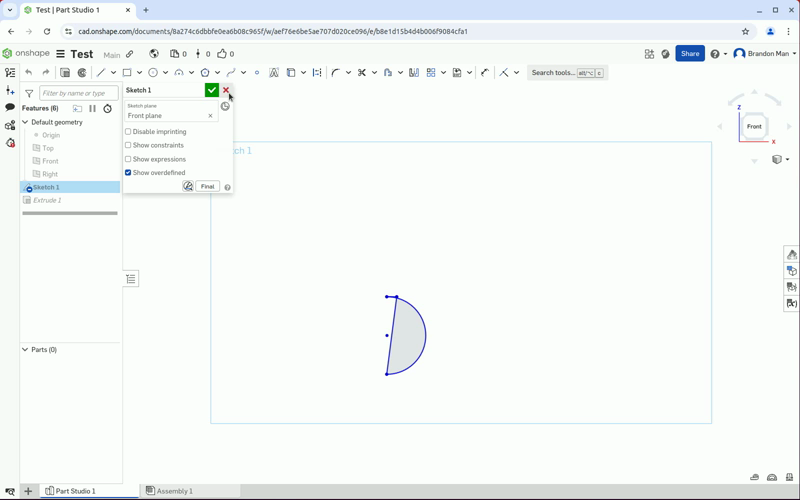
key(shift+s)
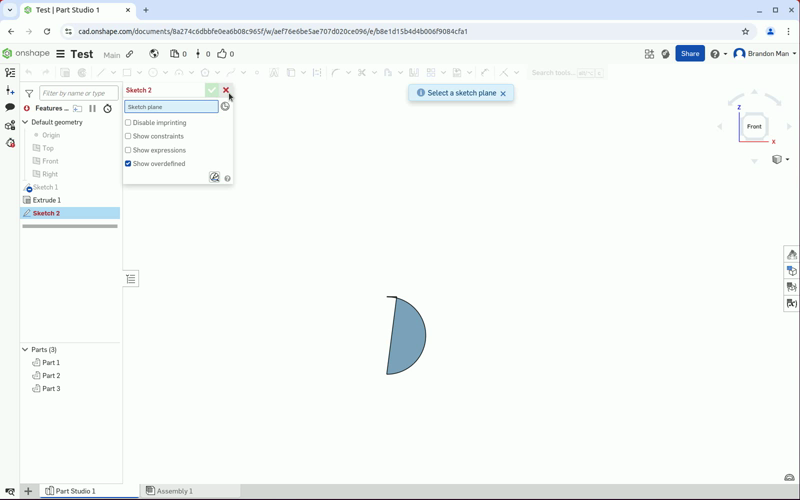
mouse_move(73, 163)
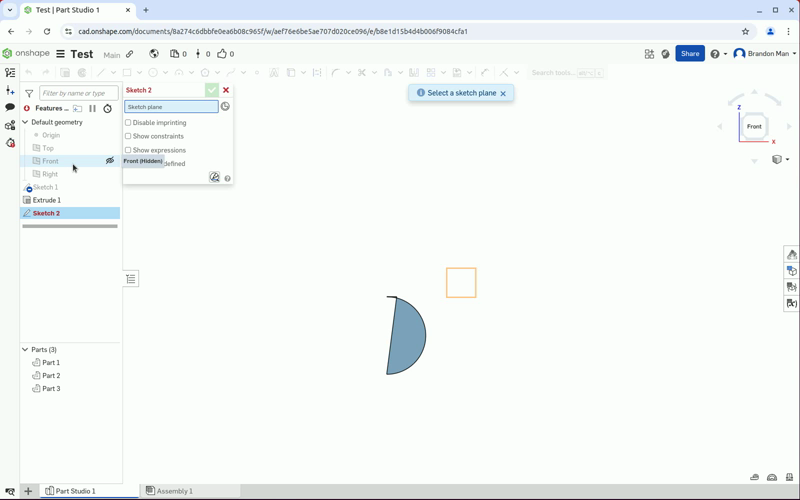
click(73, 163)
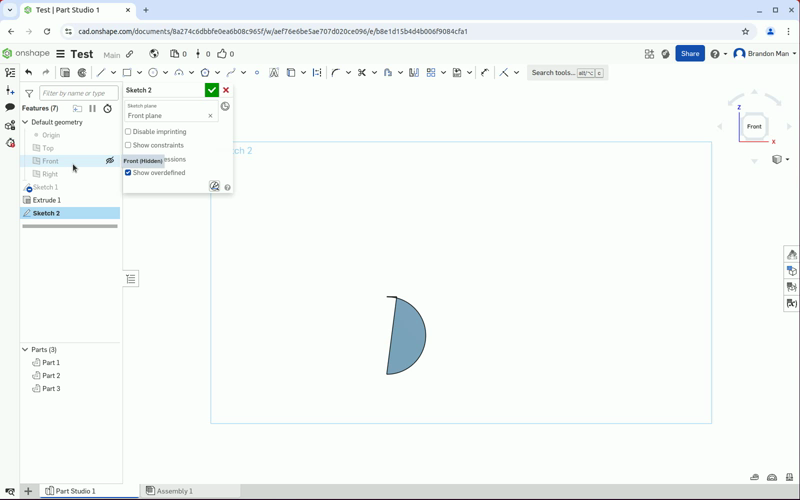
mouse_move(73, 352)
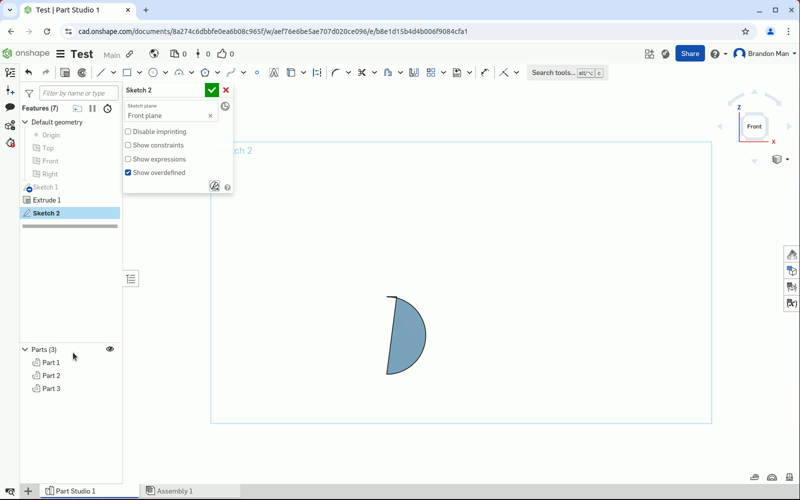
key(y)
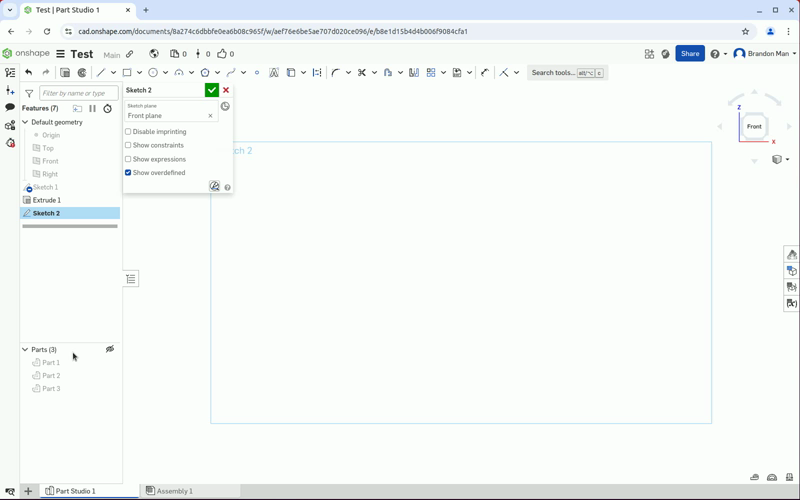
key(l)
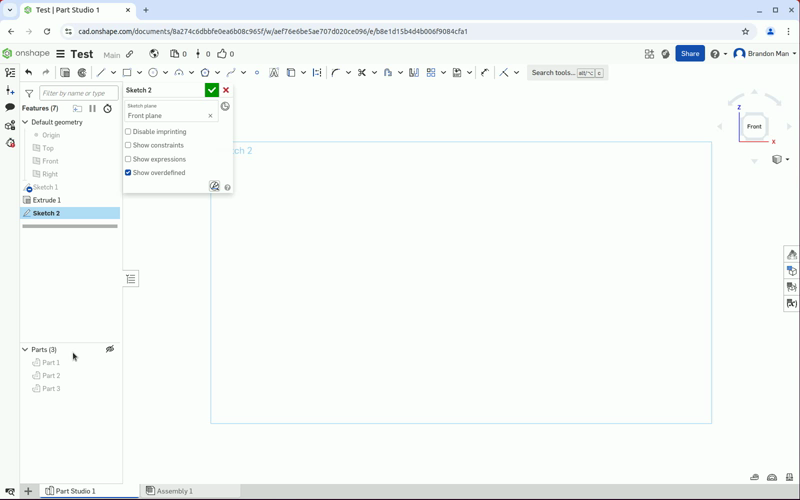
key_down(shift)
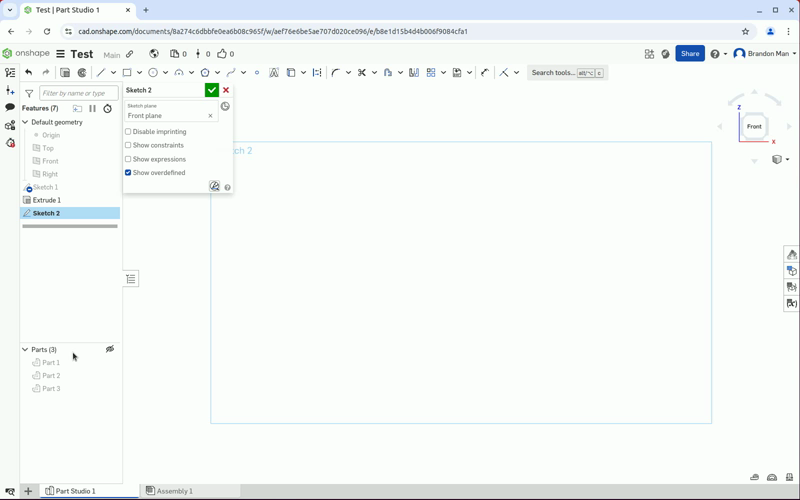
mouse_move(386, 374)
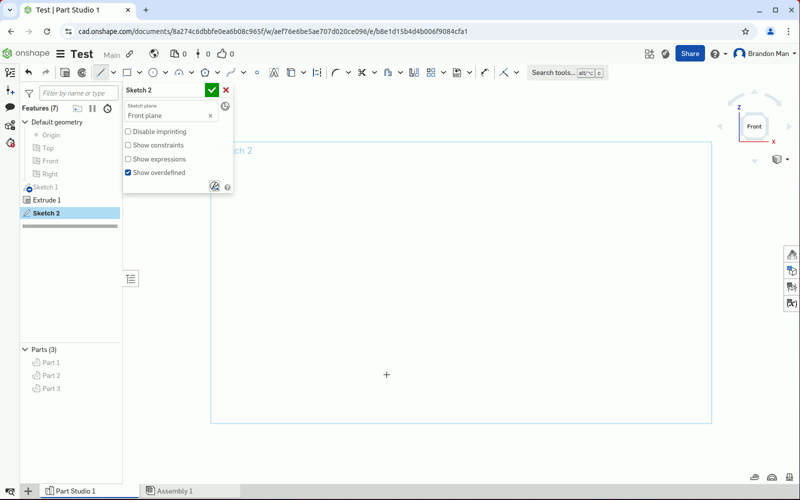
click(386, 374)
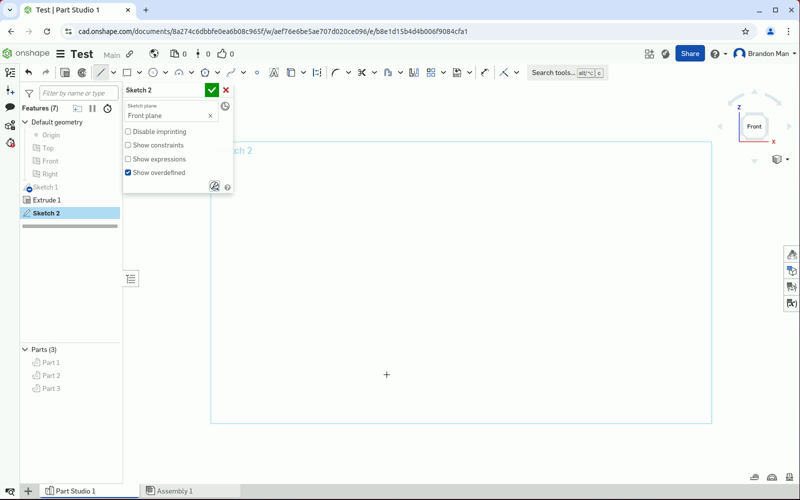
key_up(shift)
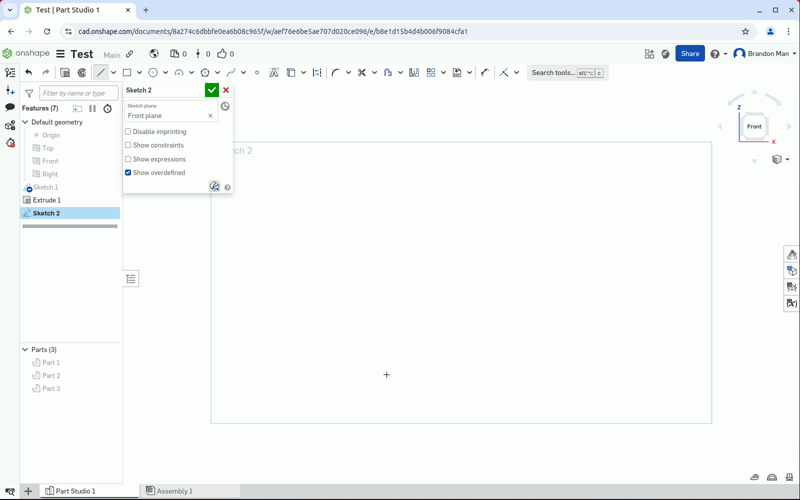
key_down(shift)
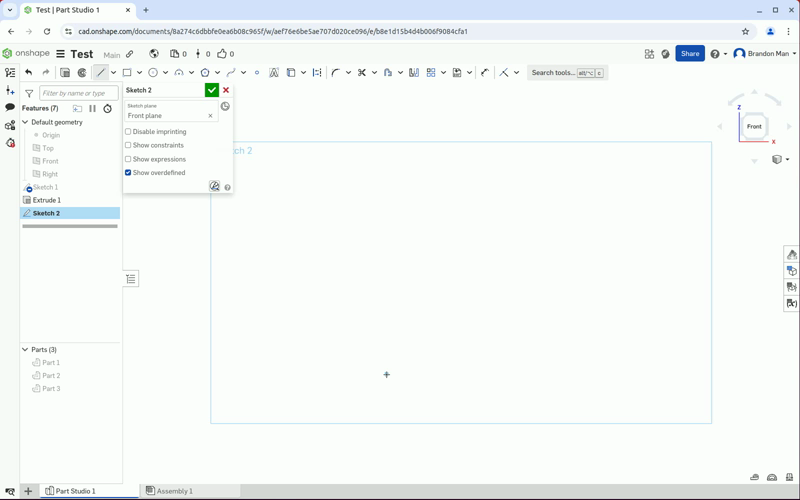
mouse_move(417, 374)
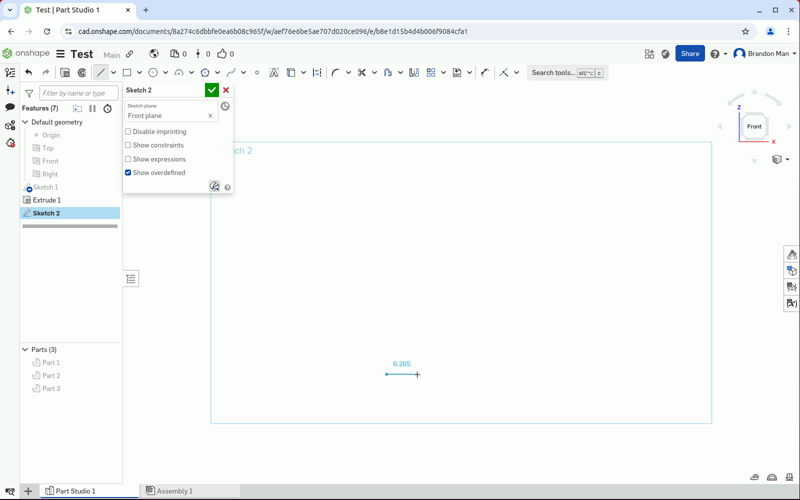
mouse_move(396, 374)
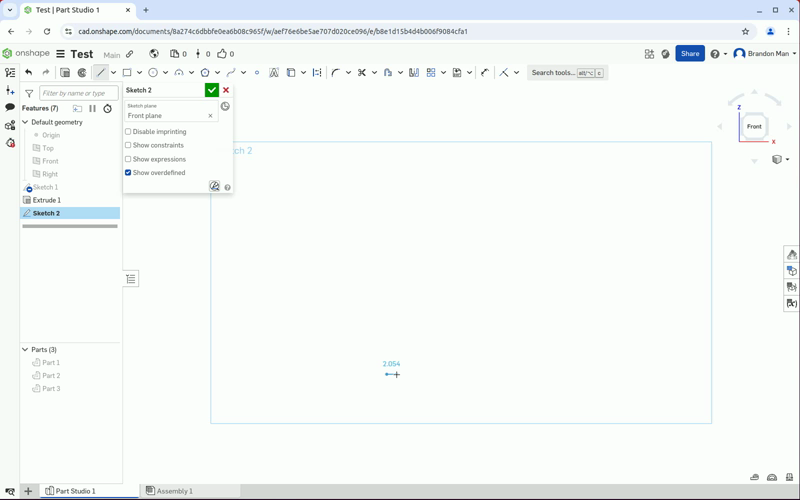
click(396, 374)
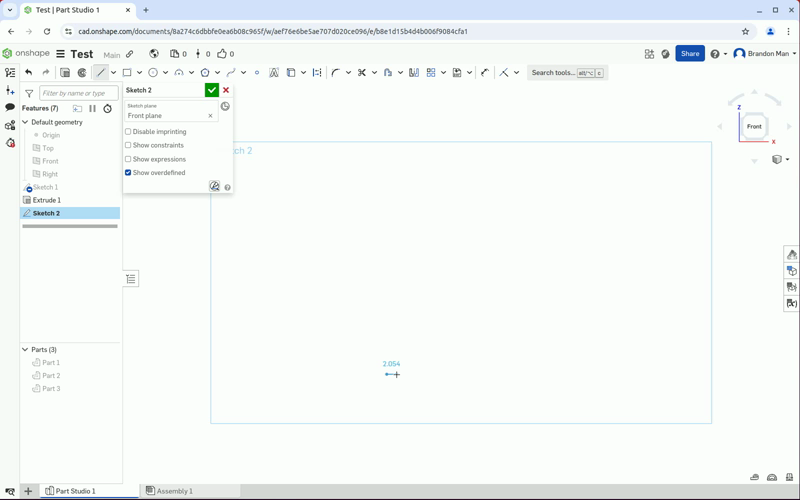
key_up(shift)
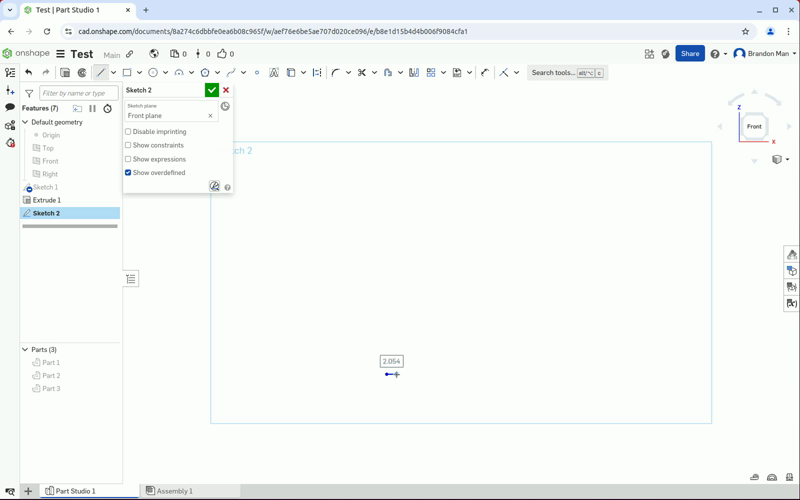
key_down(shift)
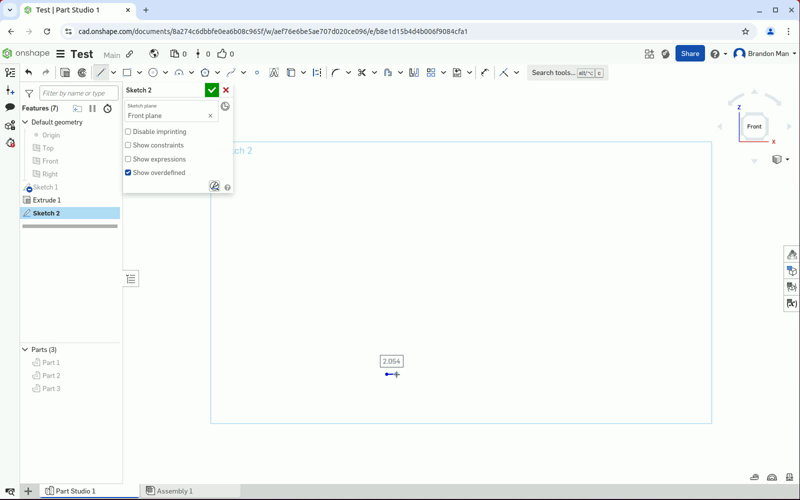
mouse_move(406, 296)
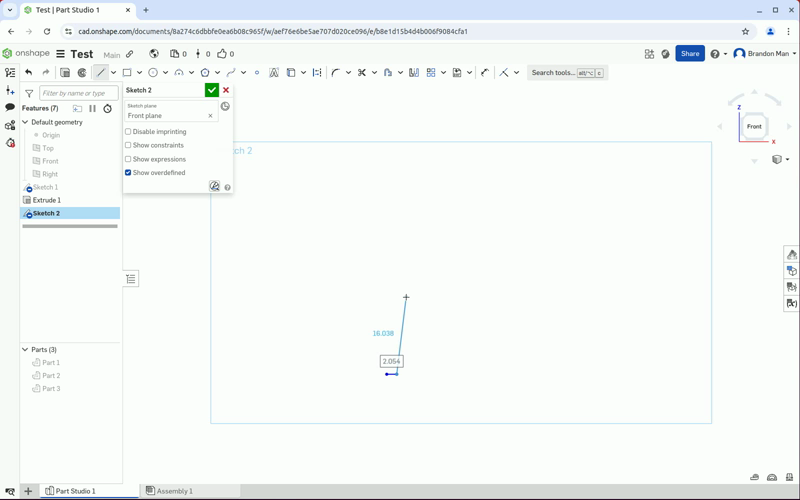
click(406, 296)
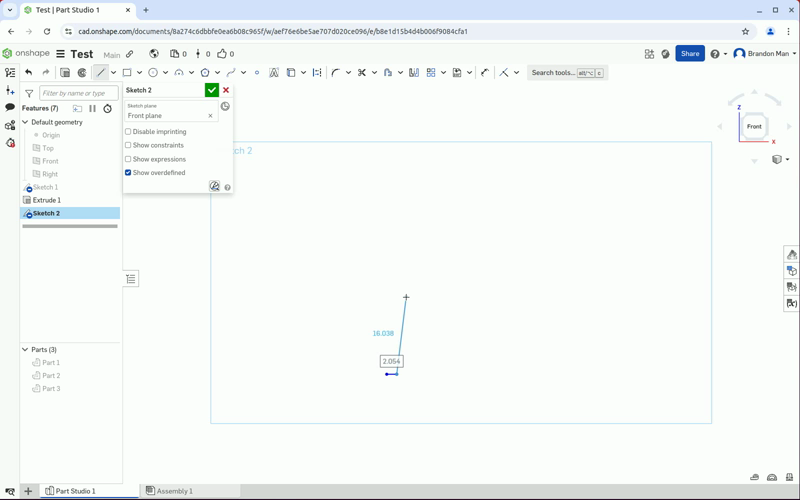
key_up(shift)
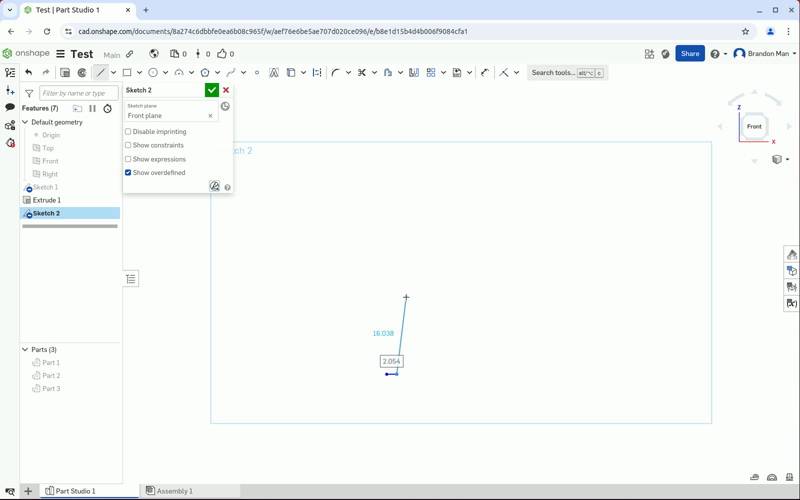
key_down(shift)
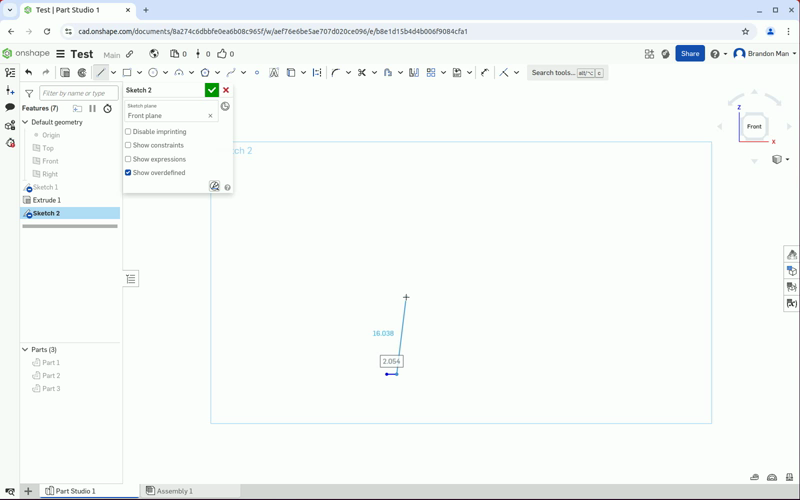
mouse_move(436, 296)
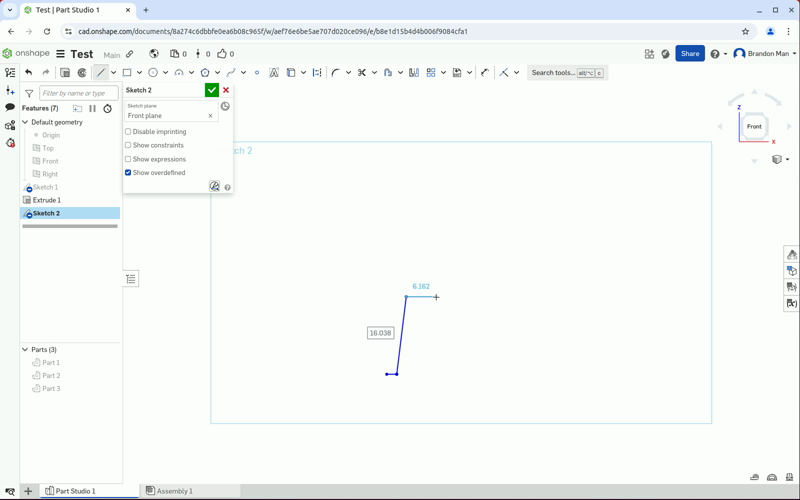
mouse_move(396, 296)
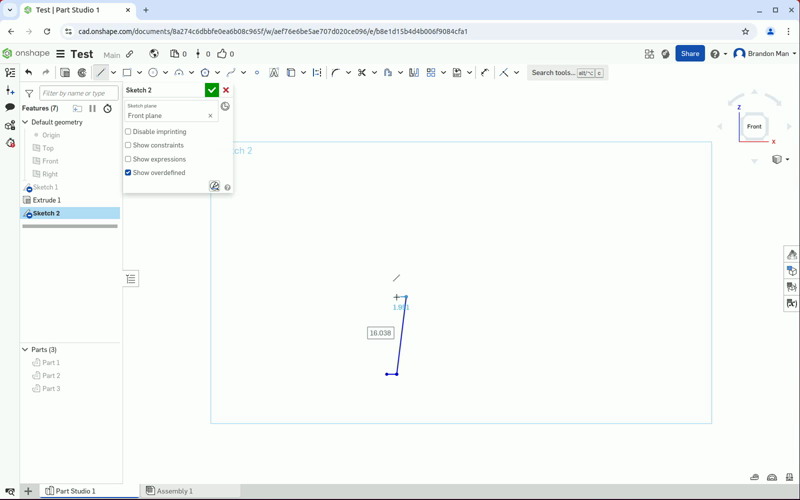
click(396, 296)
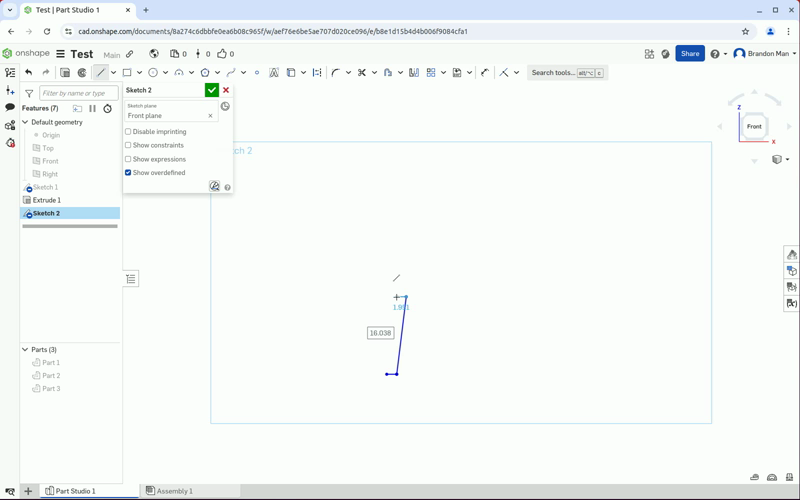
key_up(shift)
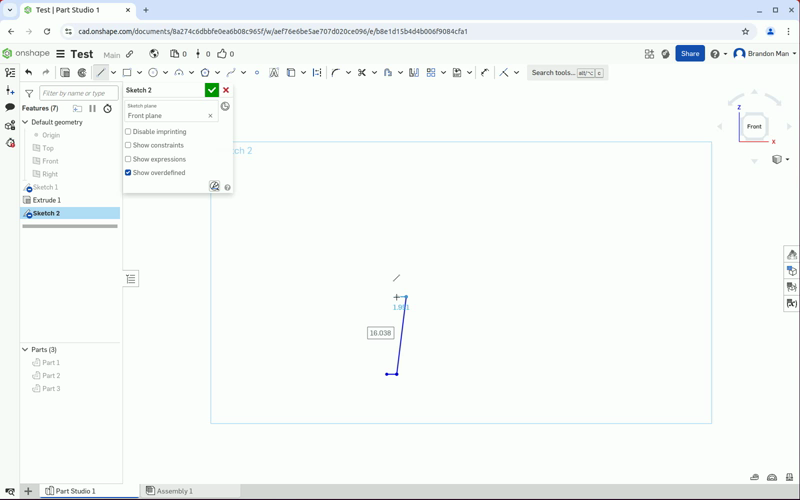
key_down(shift)
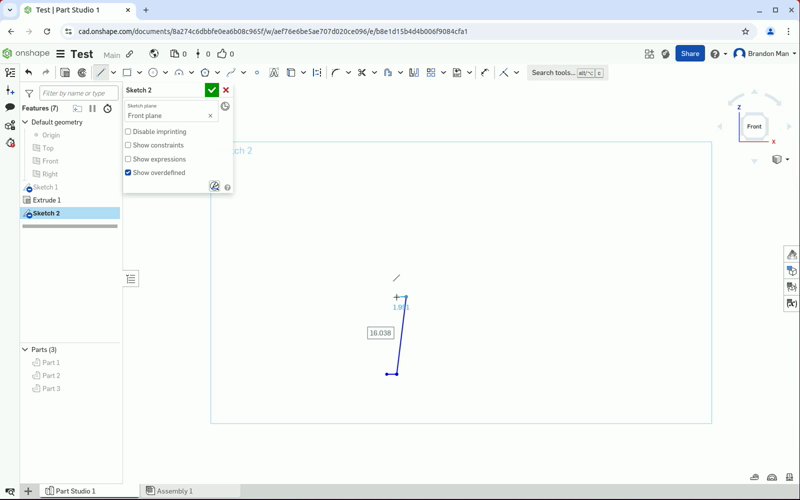
mouse_move(386, 374)
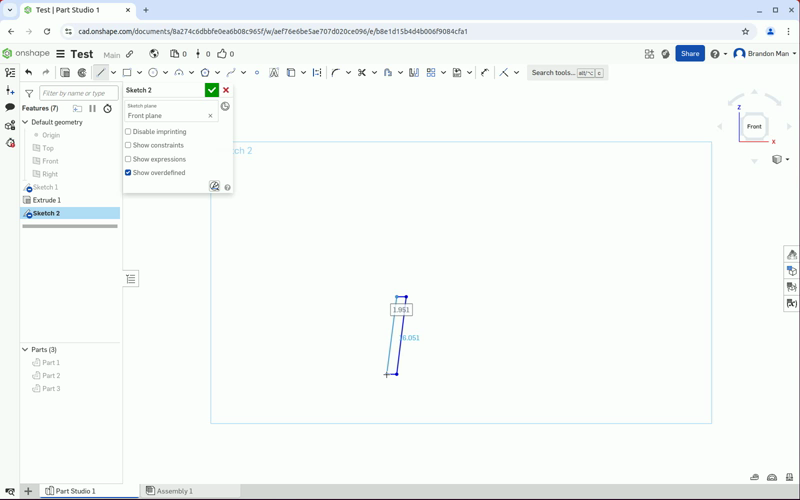
key_up(shift)
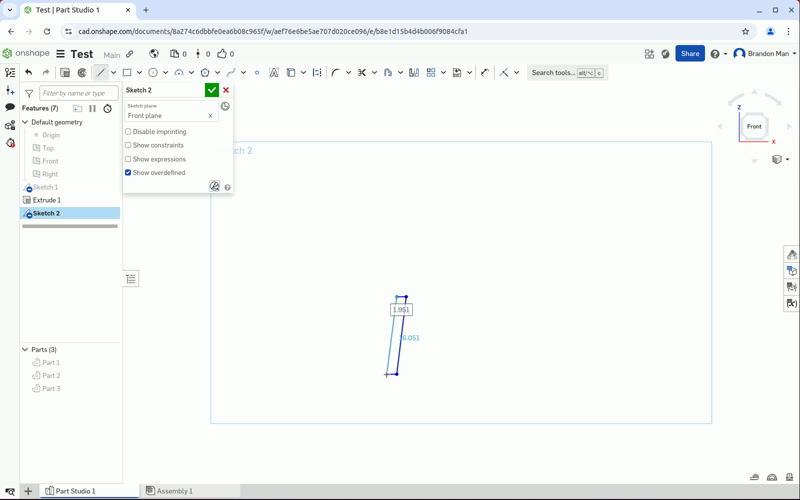
click(386, 374)
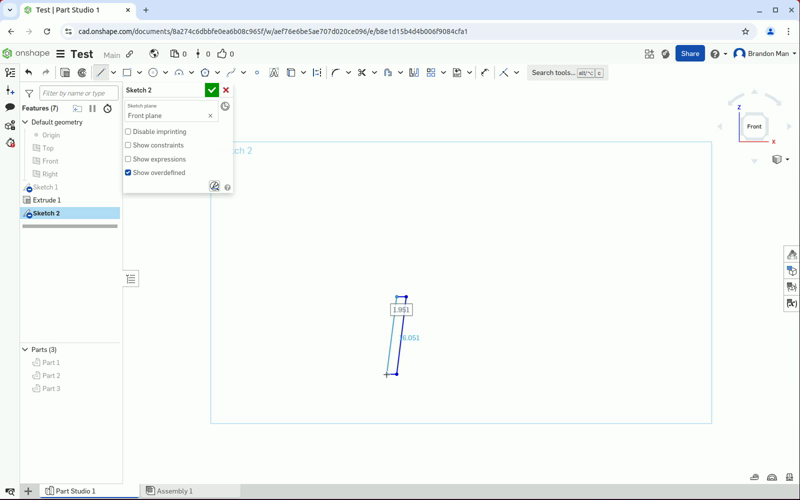
key(esc)
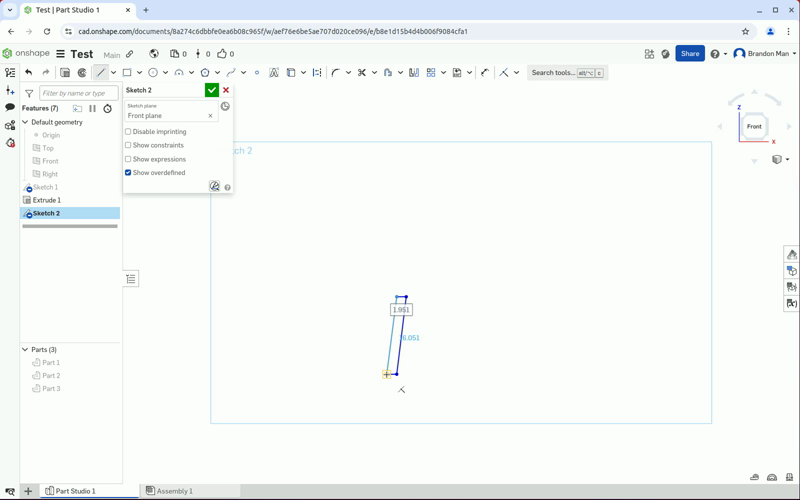
mouse_move(395, 316)
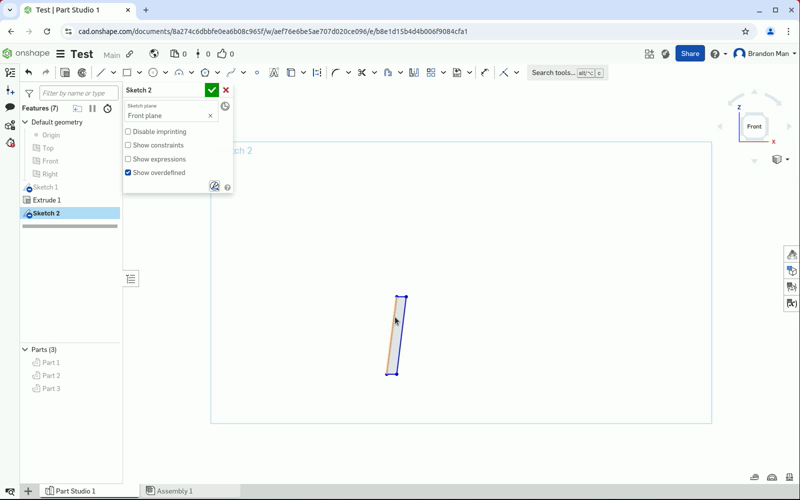
scroll(6)
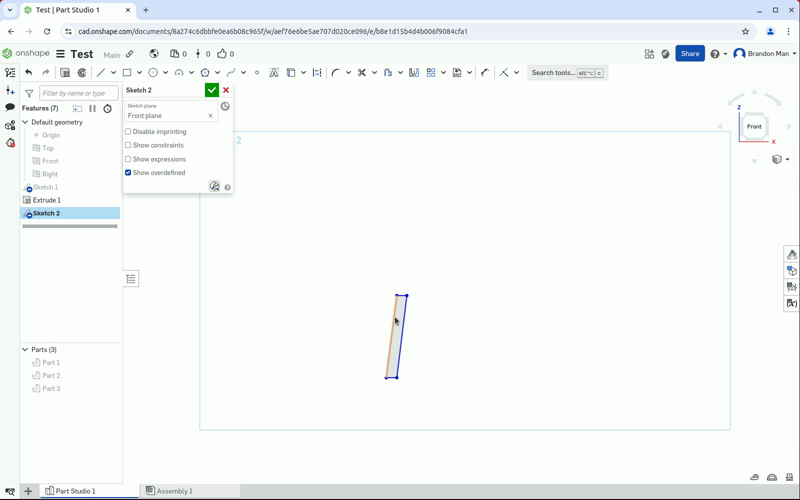
scroll(6)
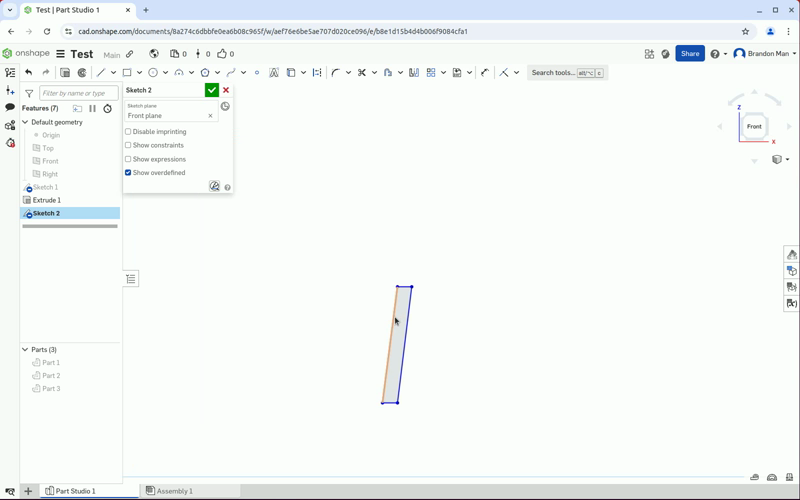
scroll(6)
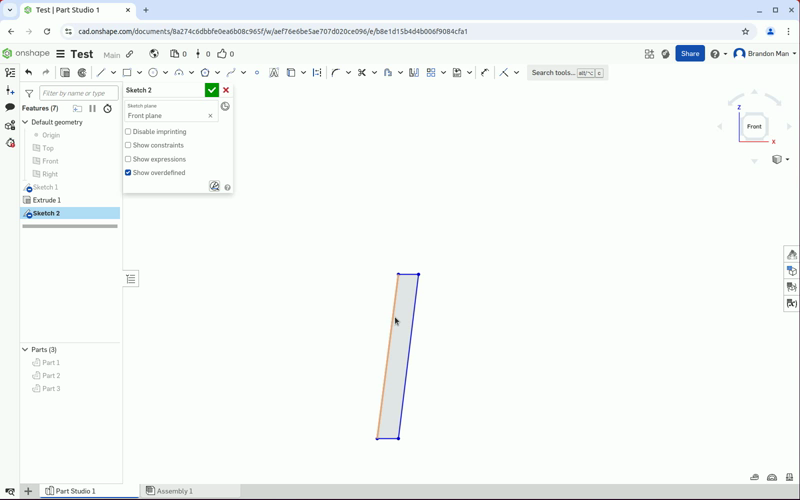
scroll(6)
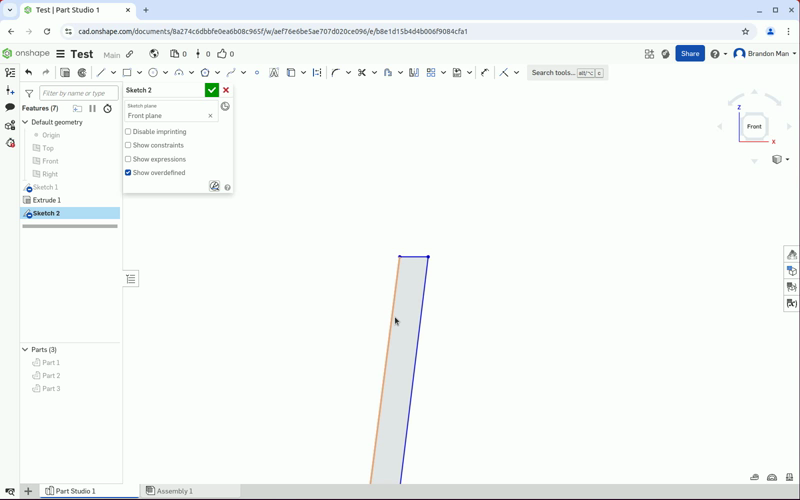
scroll(6)
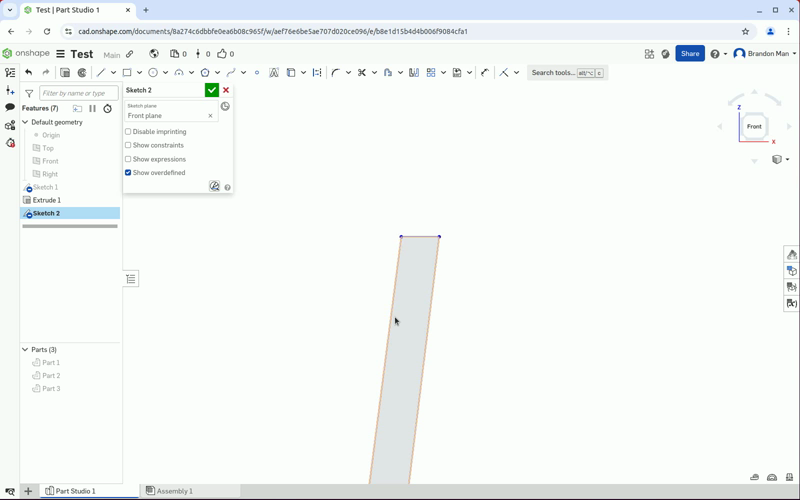
scroll(6)
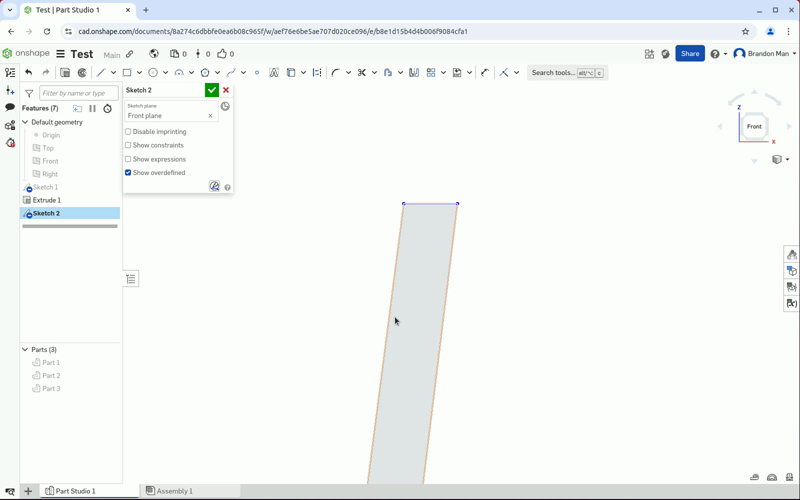
scroll(6)
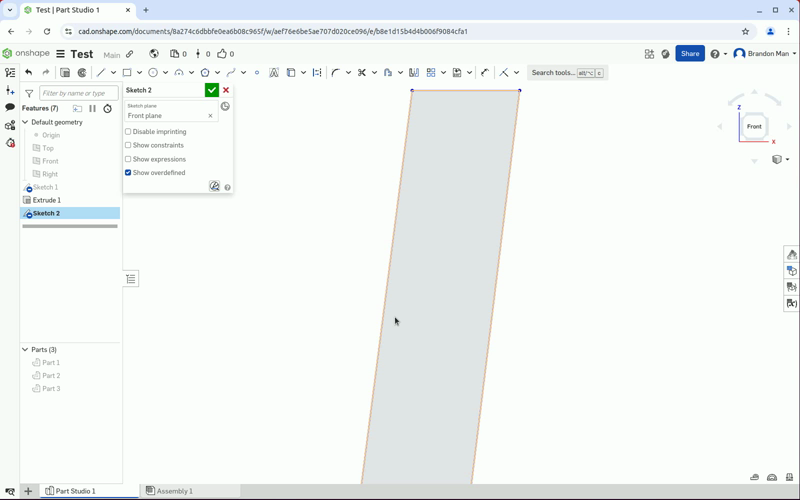
click(395, 316)
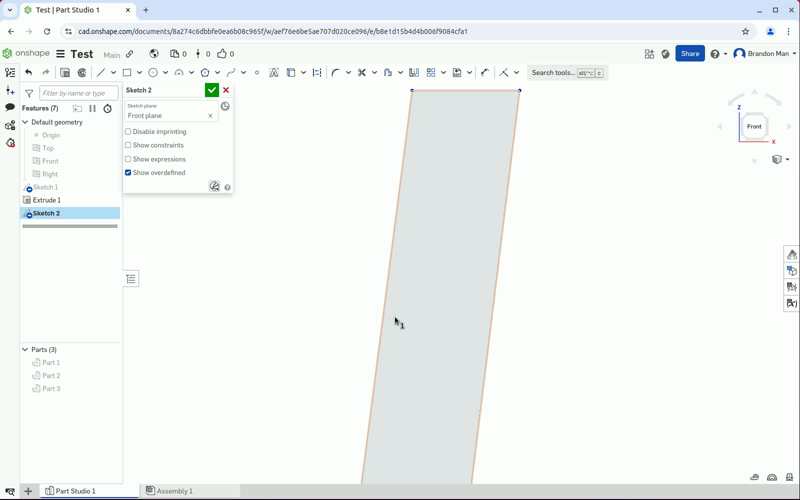
scroll(-6)
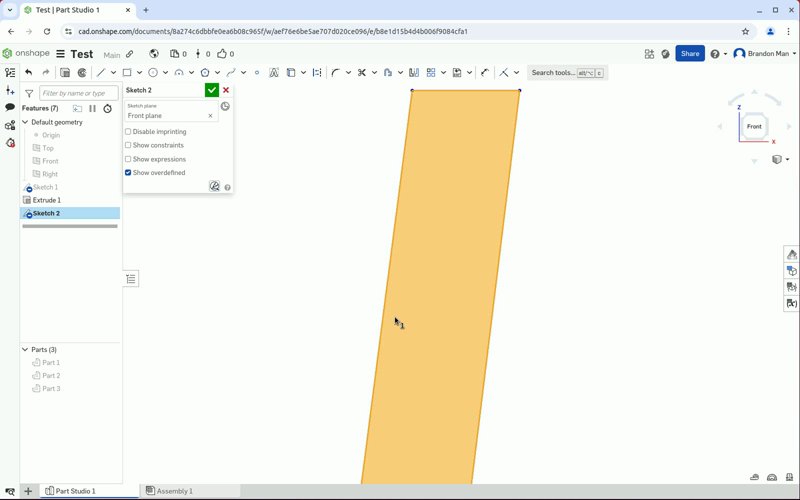
scroll(-6)
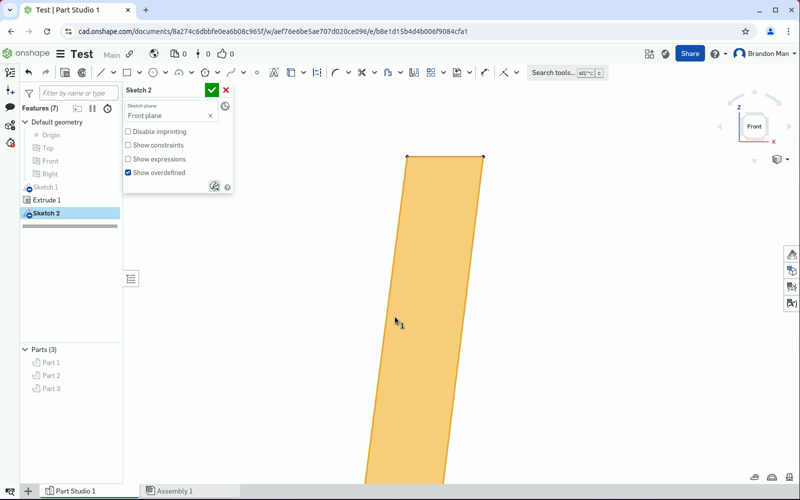
scroll(-6)
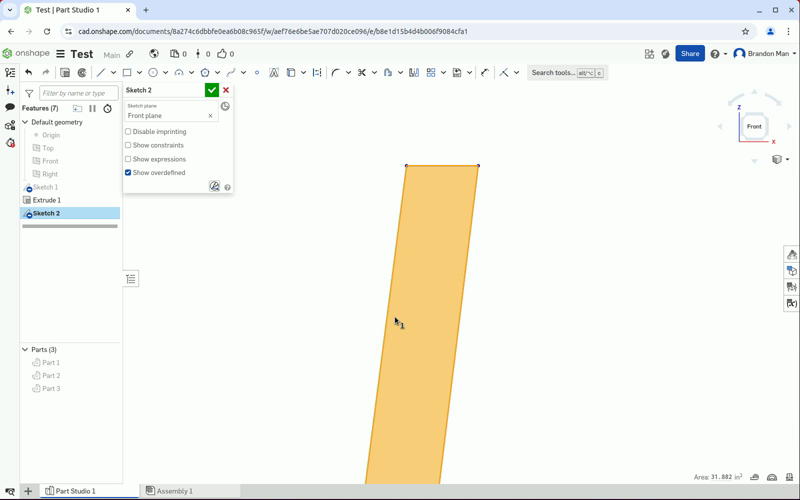
scroll(-6)
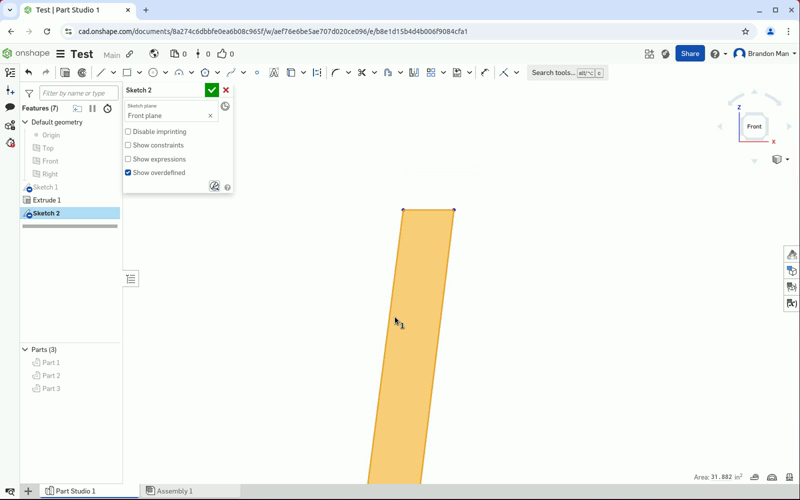
scroll(-6)
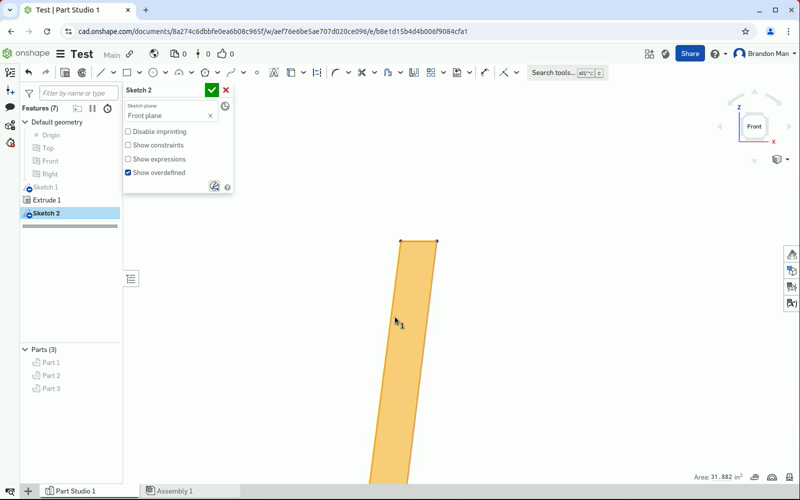
scroll(-6)
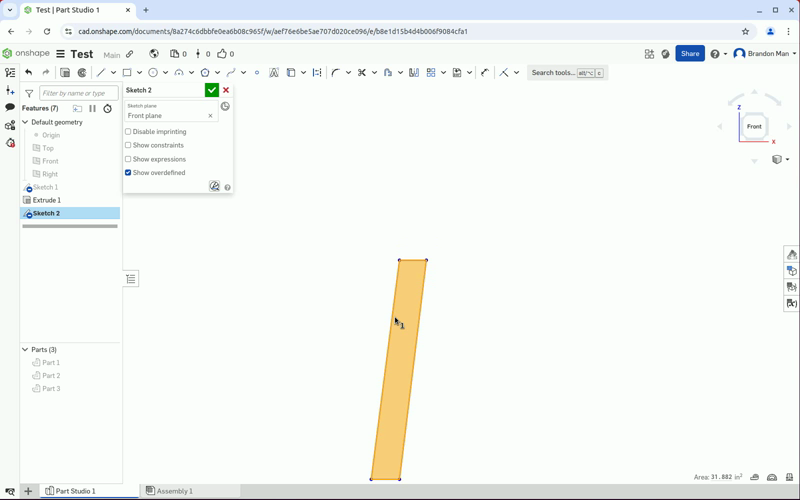
scroll(-6)
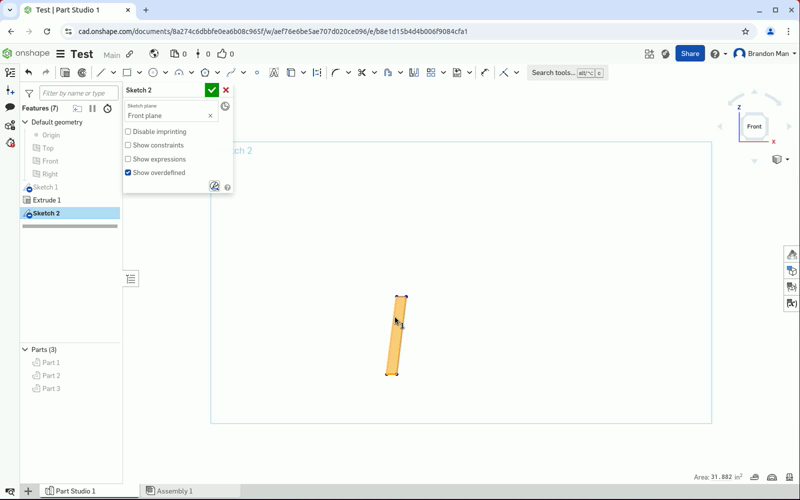
mouse_move(73, 352)
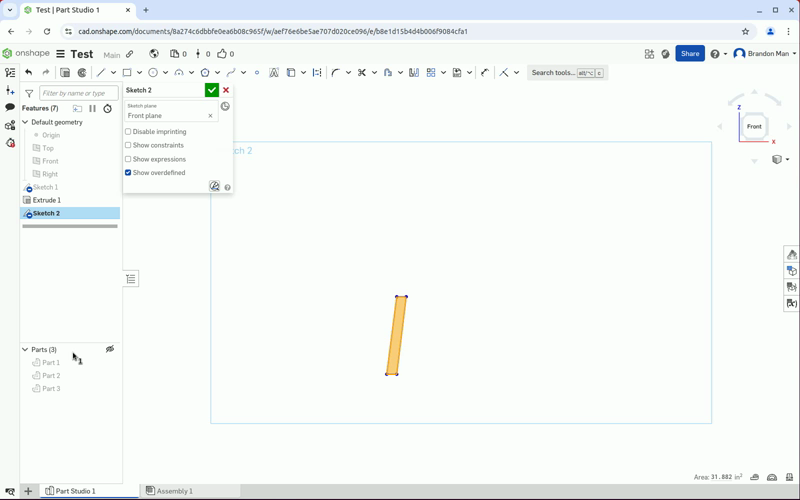
key(shift+y)
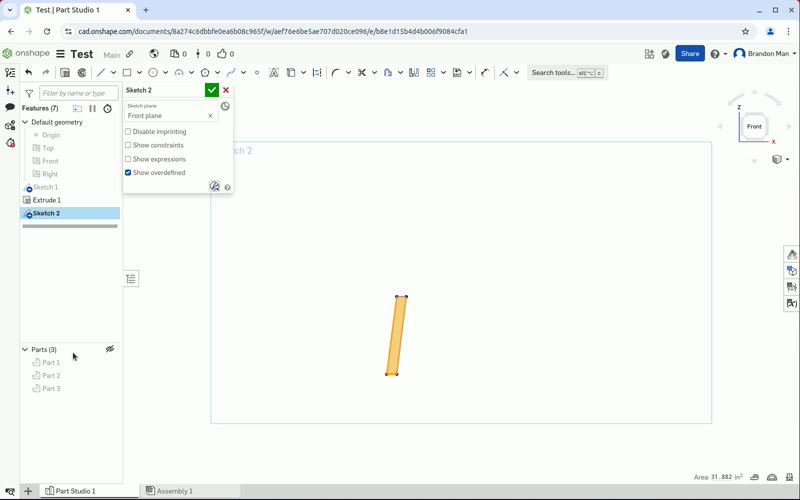
key(shift+e)
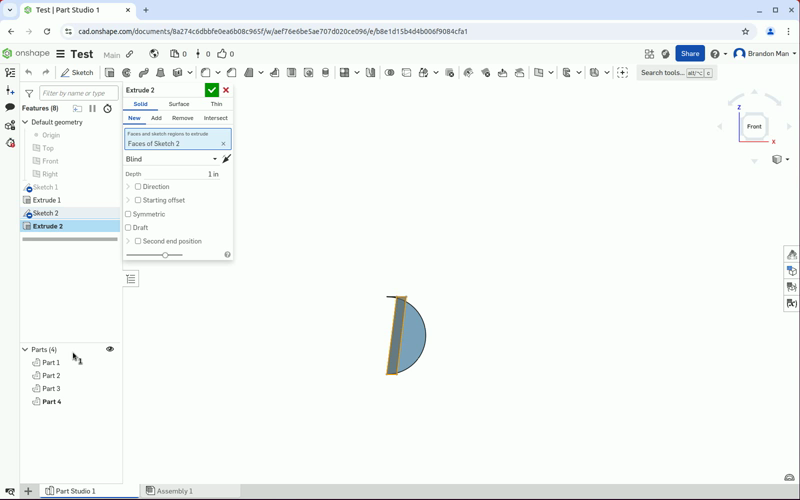
mouse_move(143, 106)
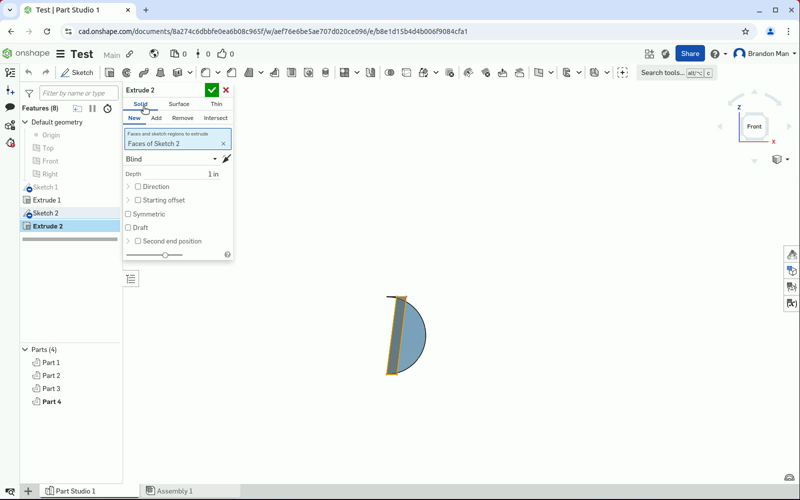
click(143, 106)
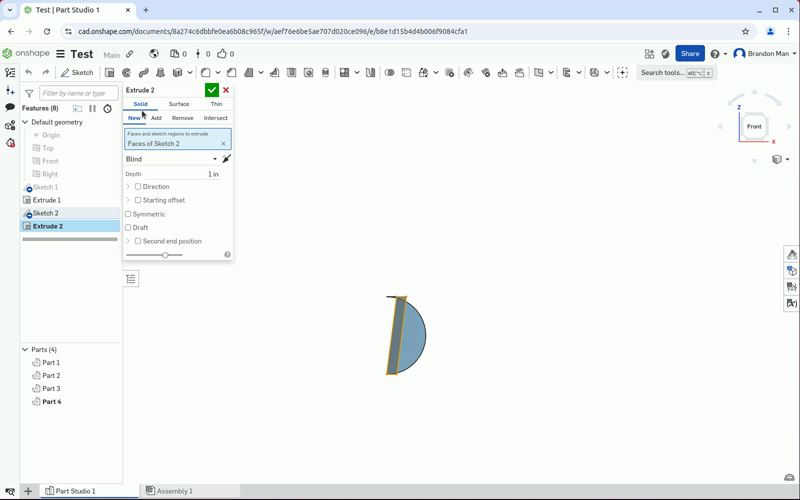
mouse_move(137, 120)
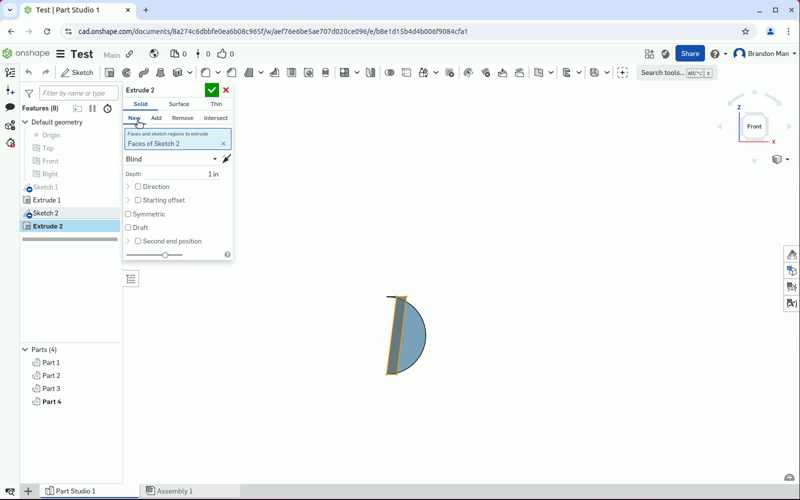
click(137, 120)
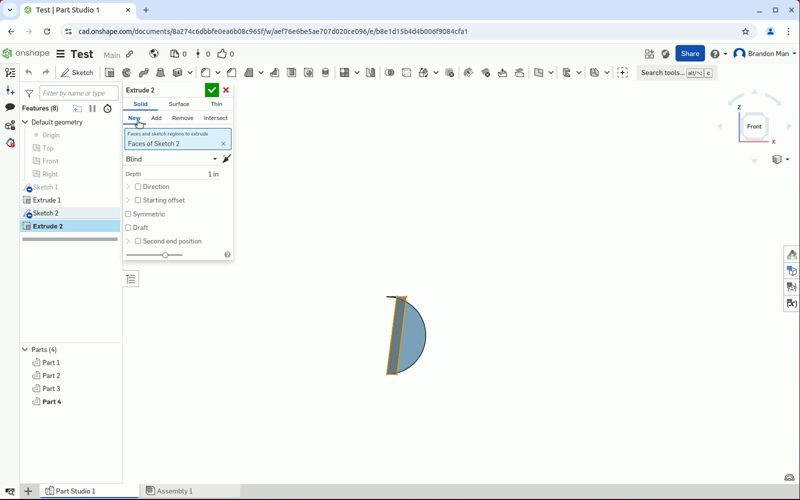
key(tab, 4)
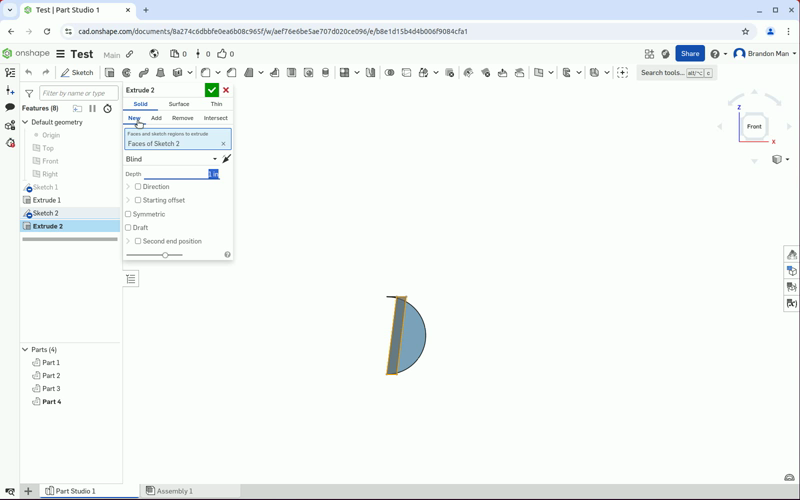
text(6.018)
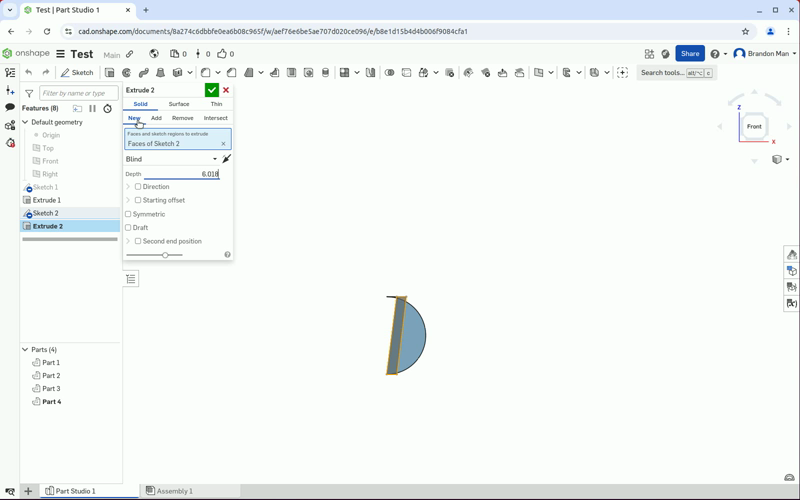
key(enter)
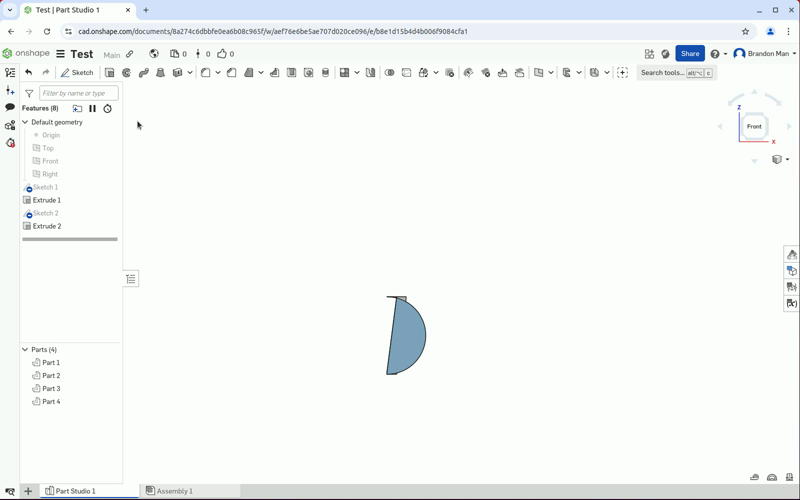
key(shift+h)
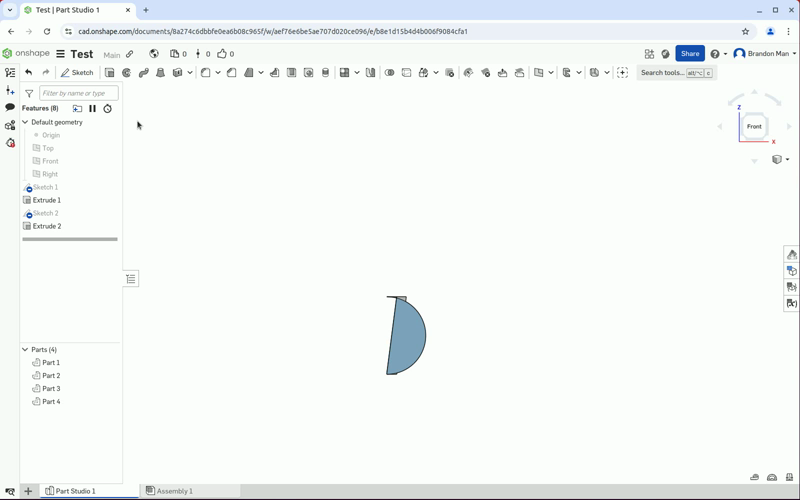
key(shift+h)
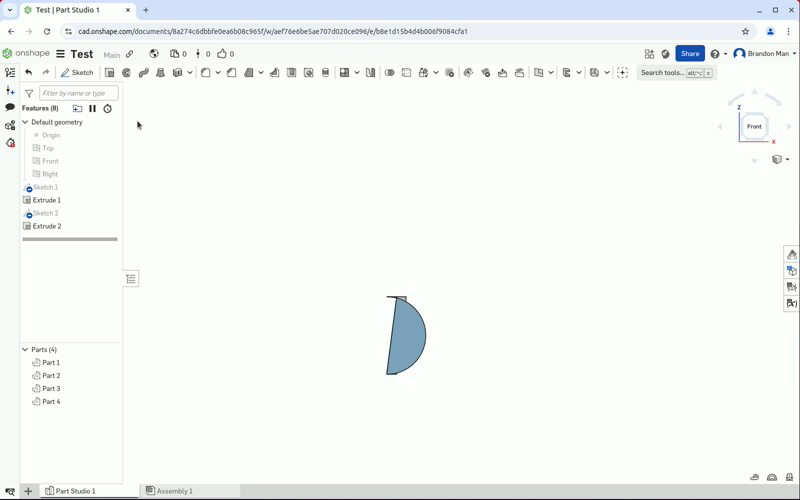
mouse_move(73, 189)
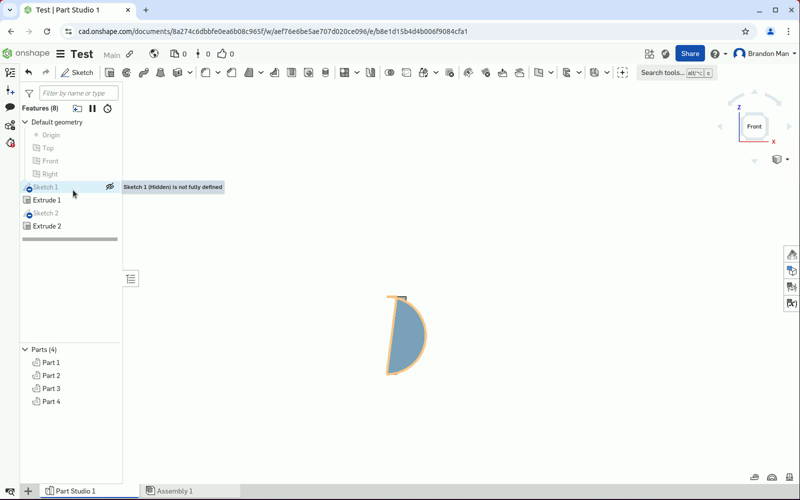
click(73, 189)
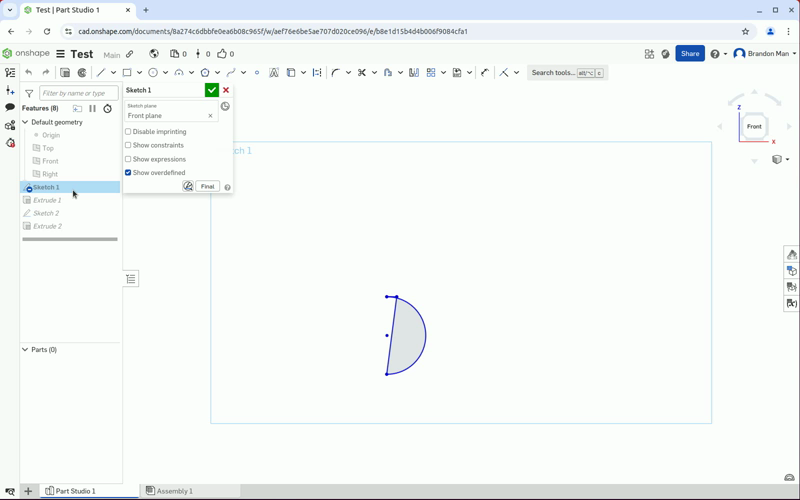
mouse_move(229, 92)
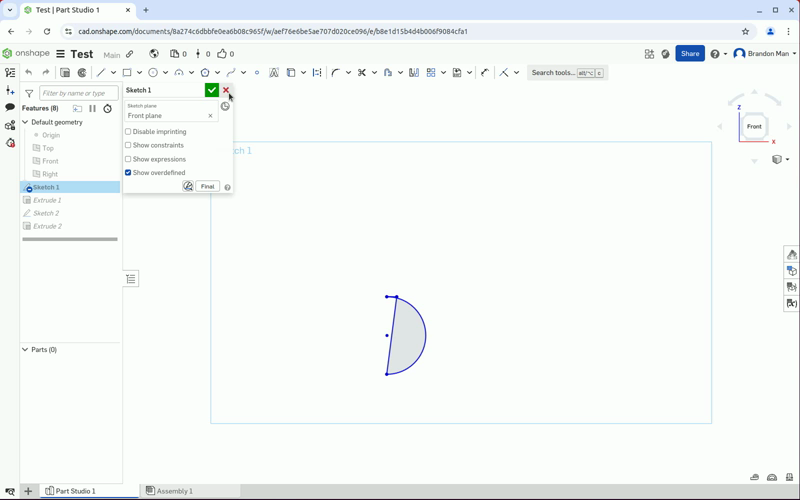
click(229, 92)
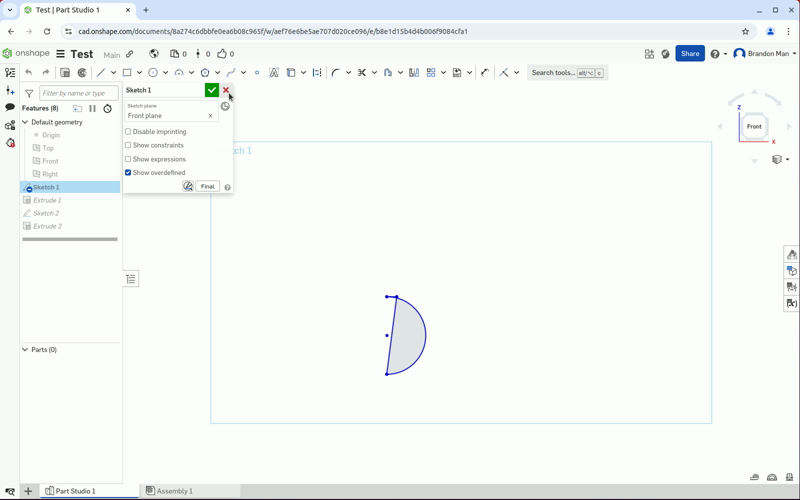
key(shift+s)
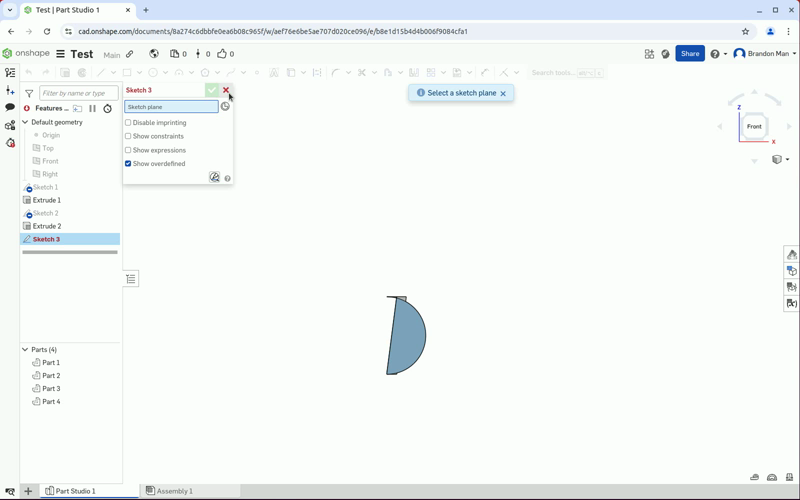
mouse_move(73, 163)
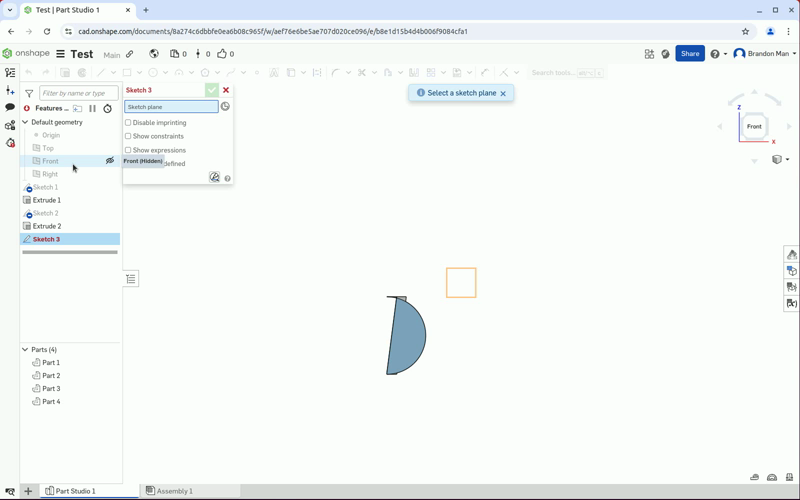
click(73, 163)
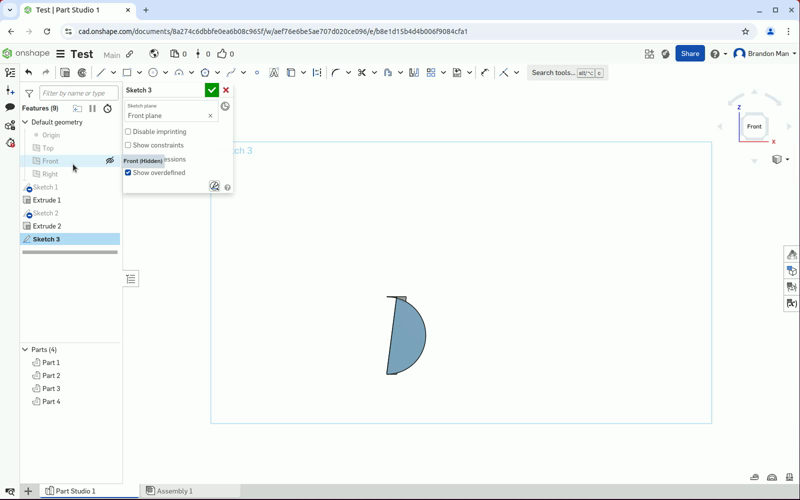
mouse_move(73, 352)
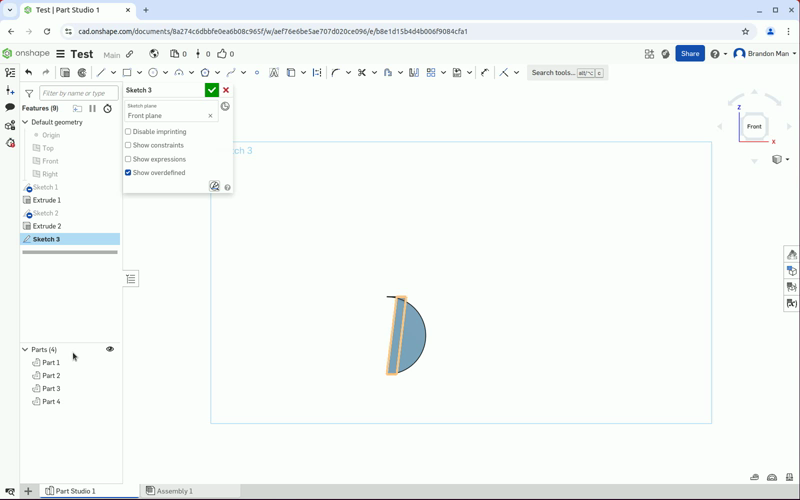
key(y)
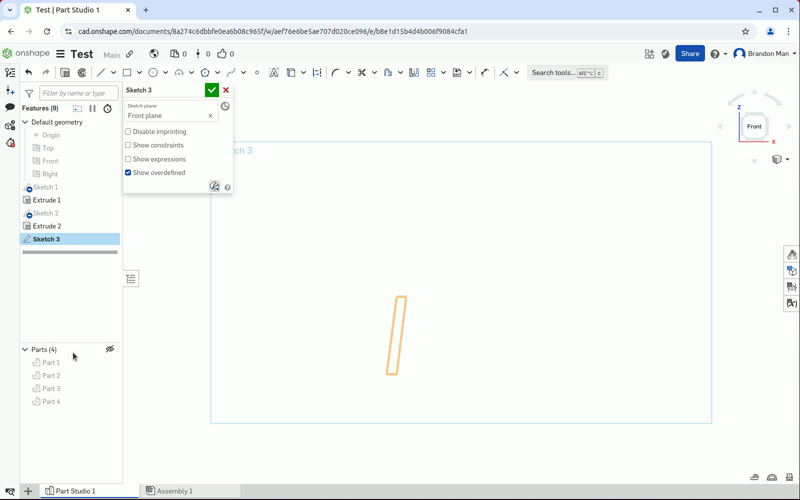
key(l)
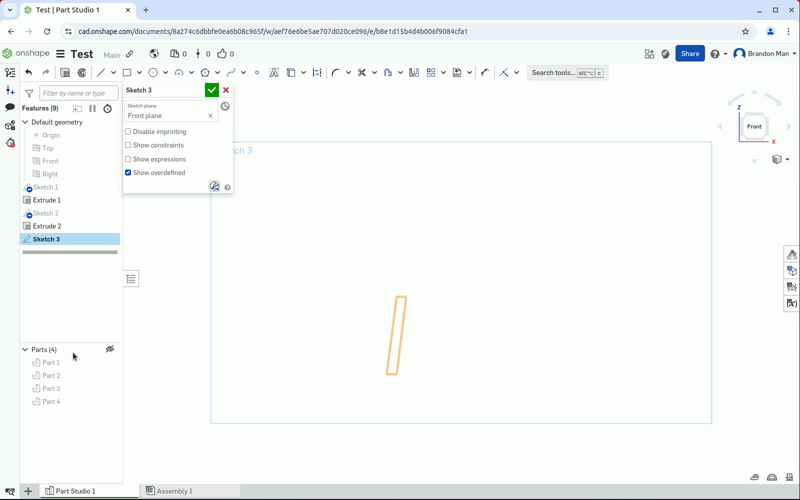
key_down(shift)
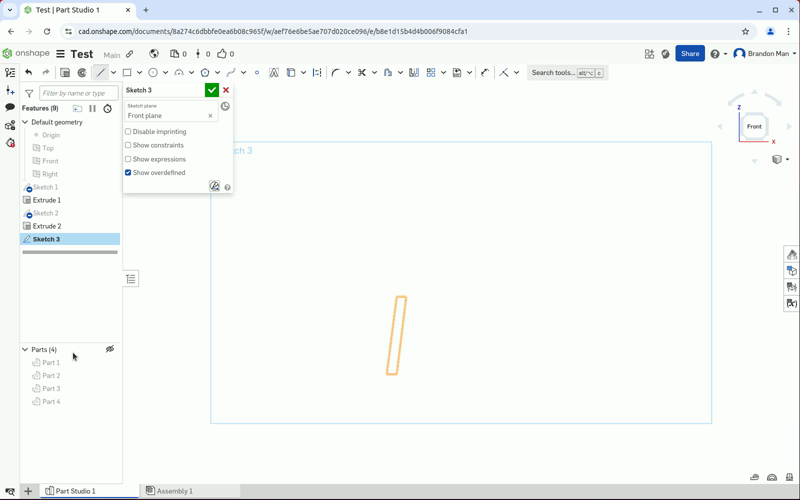
mouse_move(397, 374)
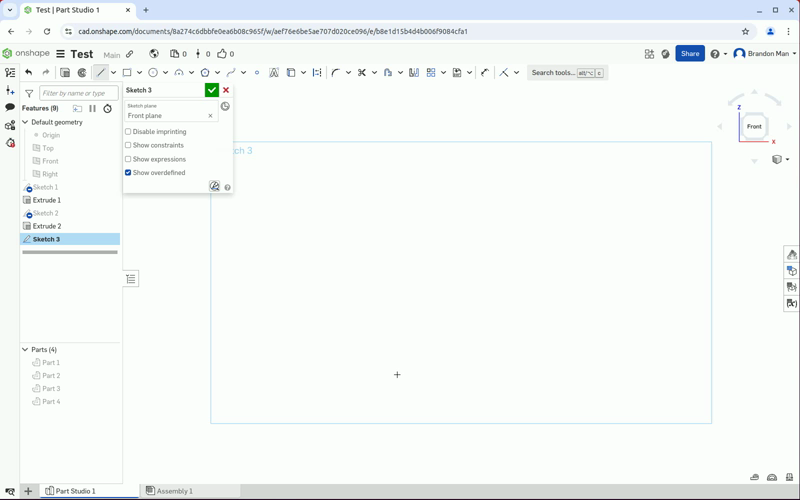
click(397, 374)
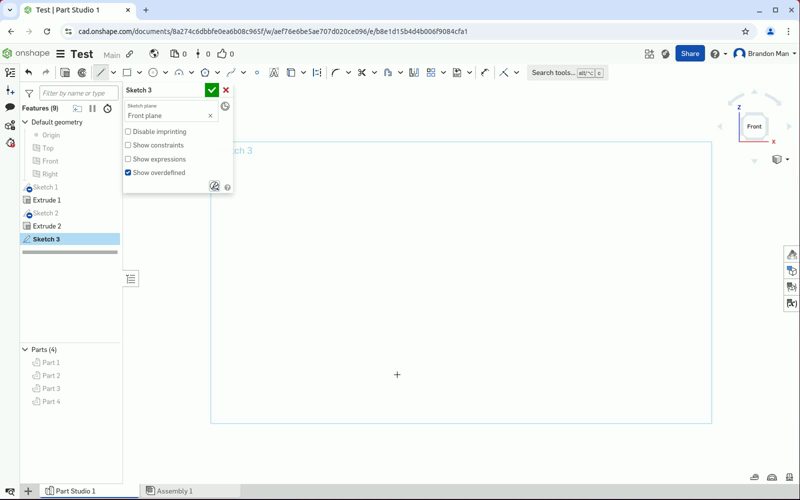
key_up(shift)
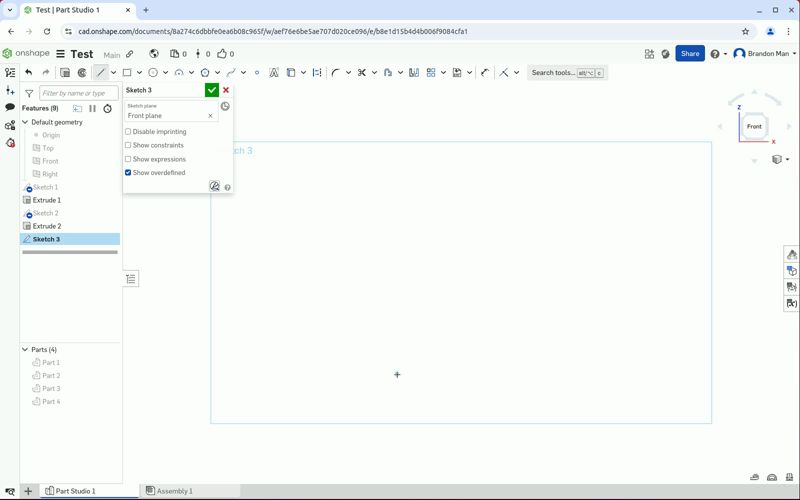
key_down(shift)
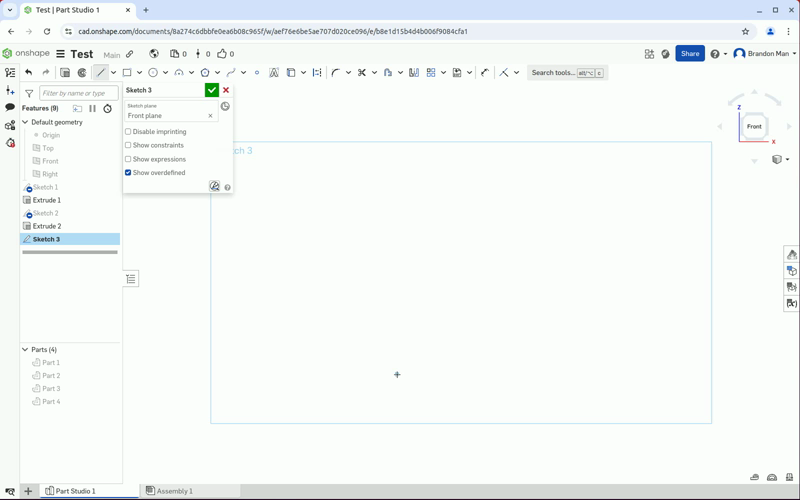
mouse_move(427, 374)
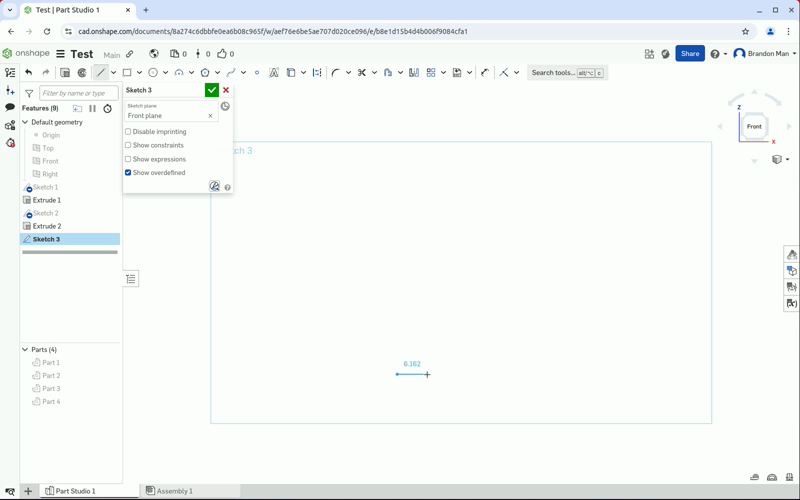
mouse_move(407, 374)
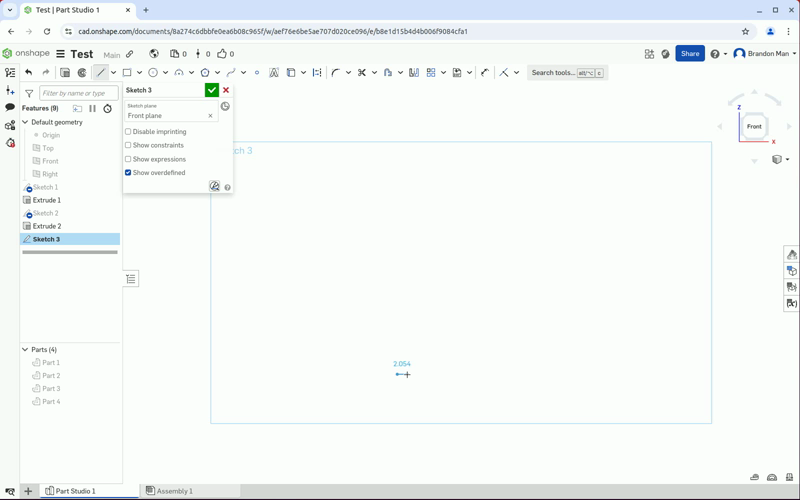
click(407, 374)
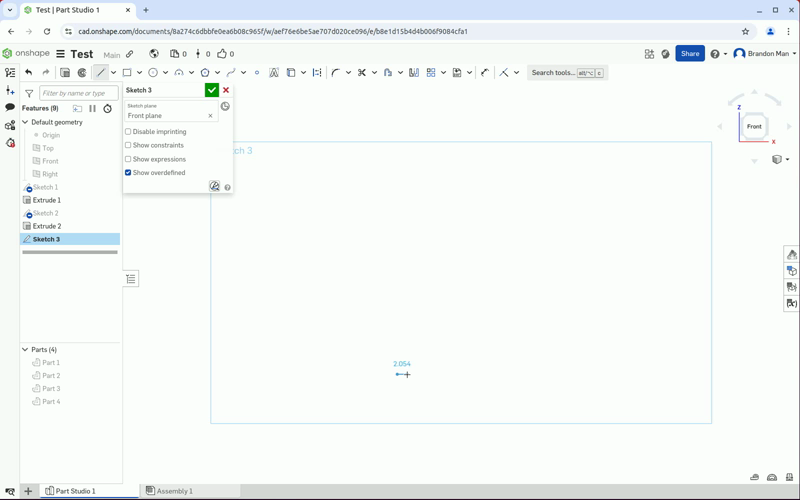
key_up(shift)
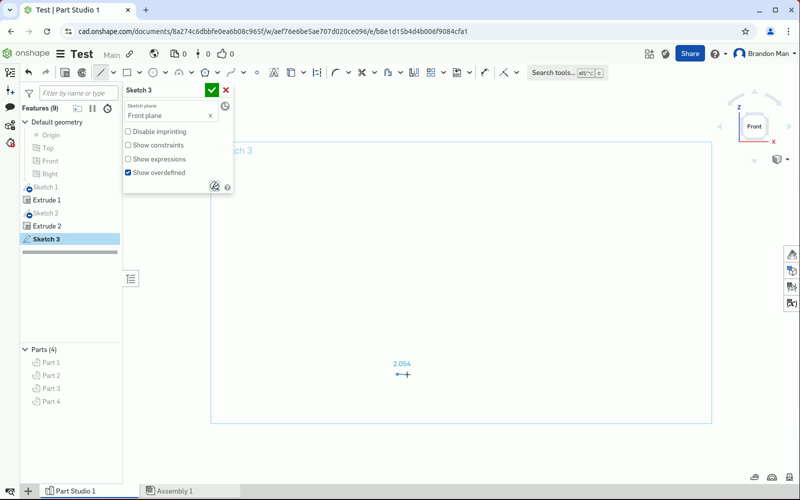
key_down(shift)
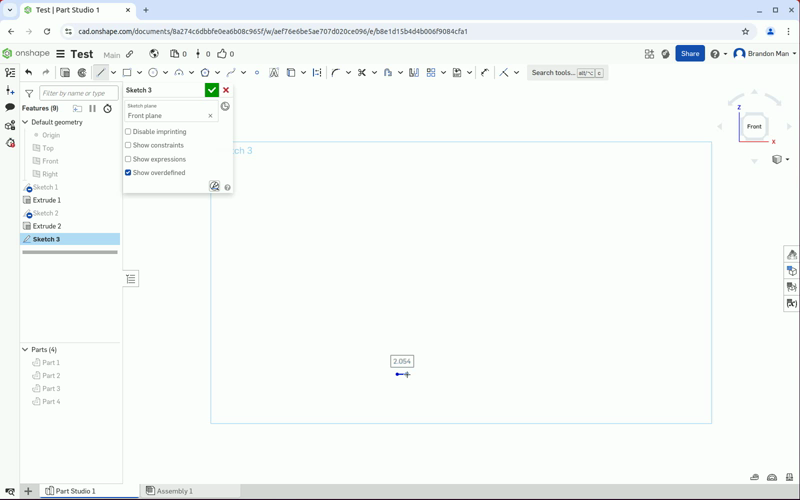
mouse_move(437, 374)
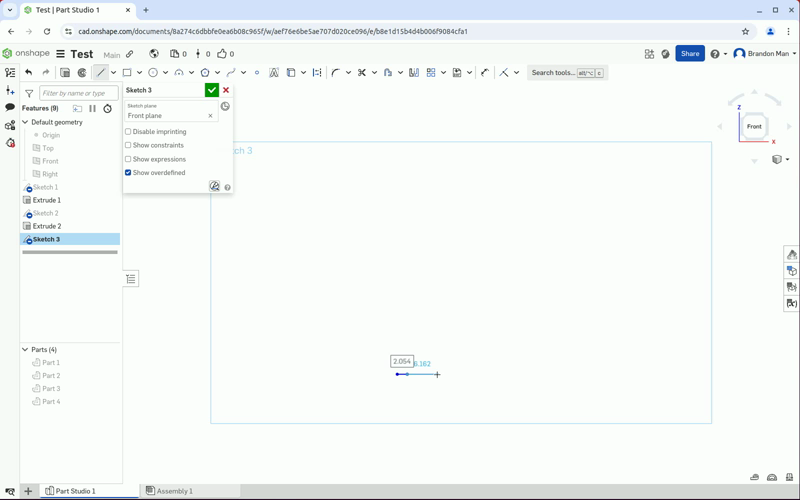
mouse_move(416, 374)
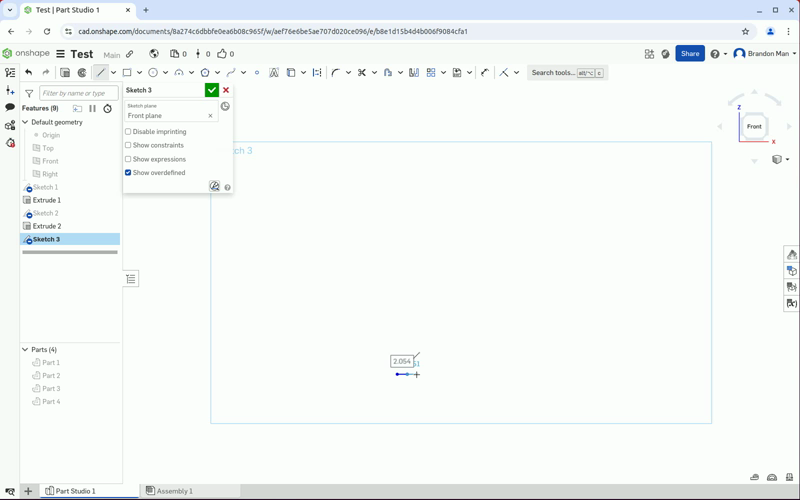
click(416, 374)
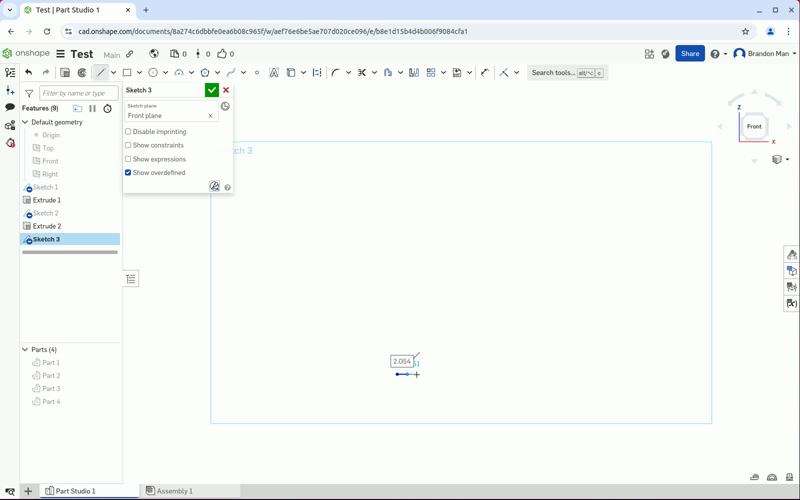
key_up(shift)
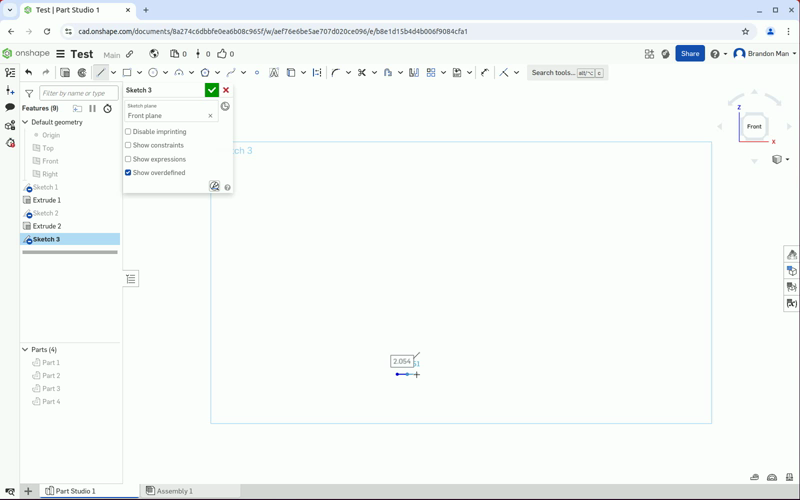
key_down(shift)
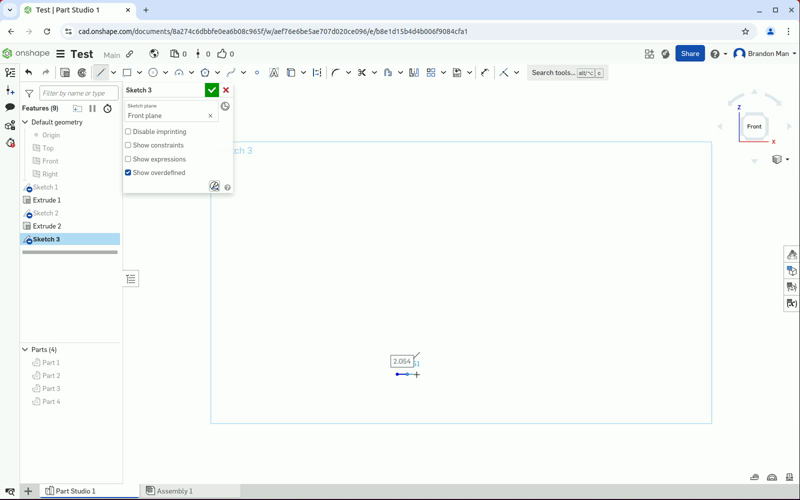
mouse_move(447, 374)
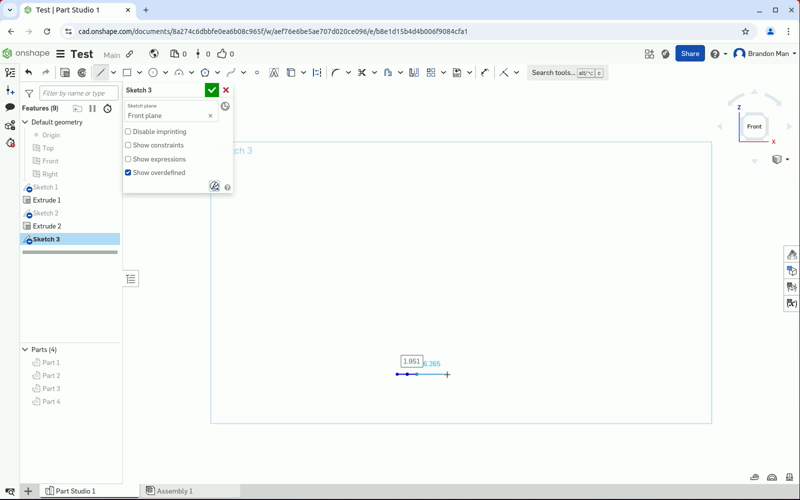
mouse_move(426, 374)
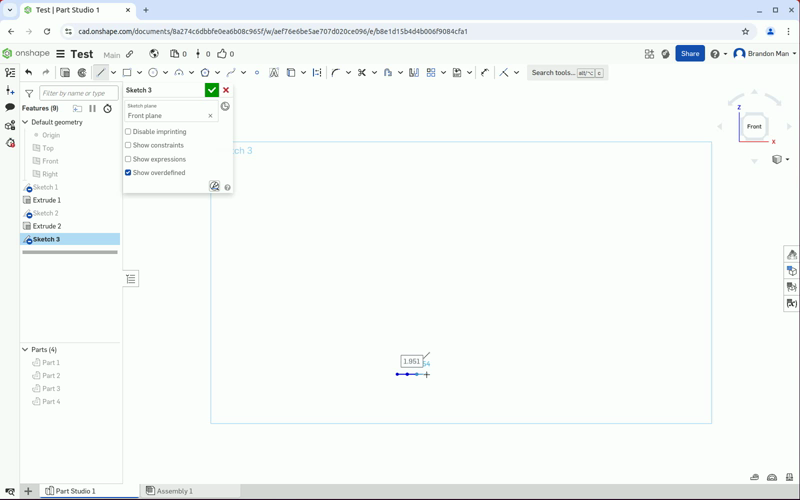
click(426, 374)
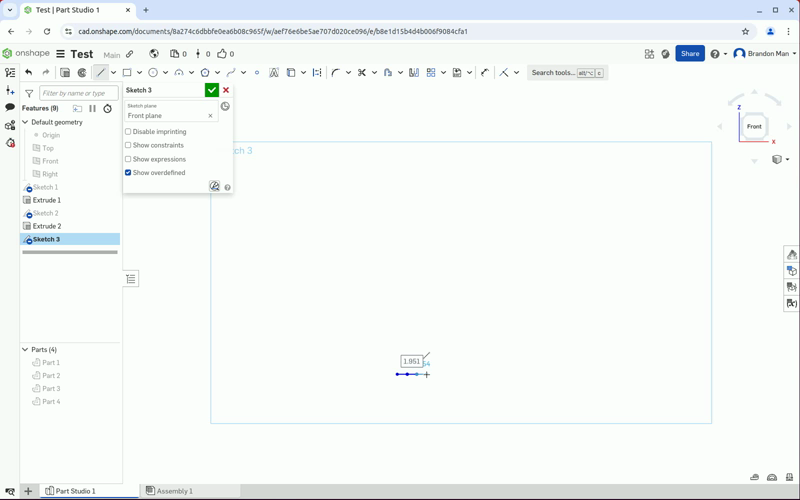
key_up(shift)
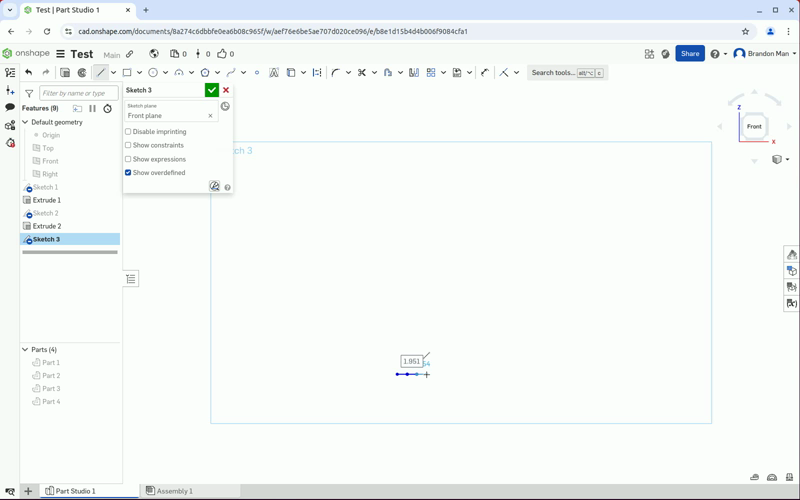
key_down(shift)
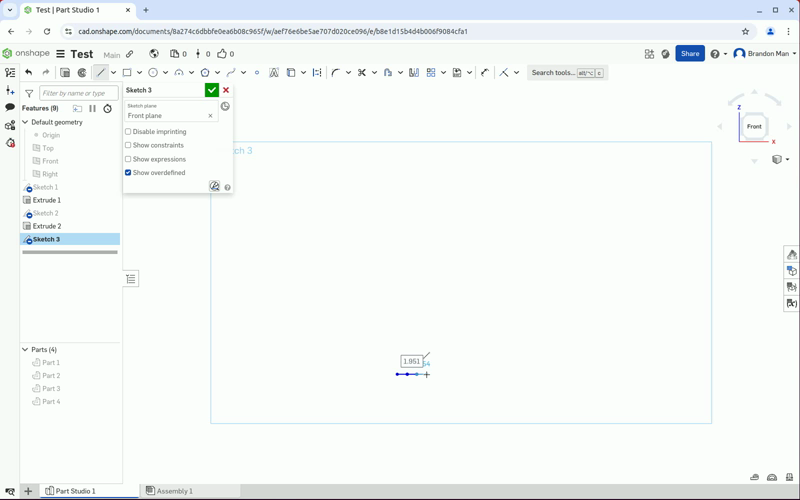
mouse_move(416, 296)
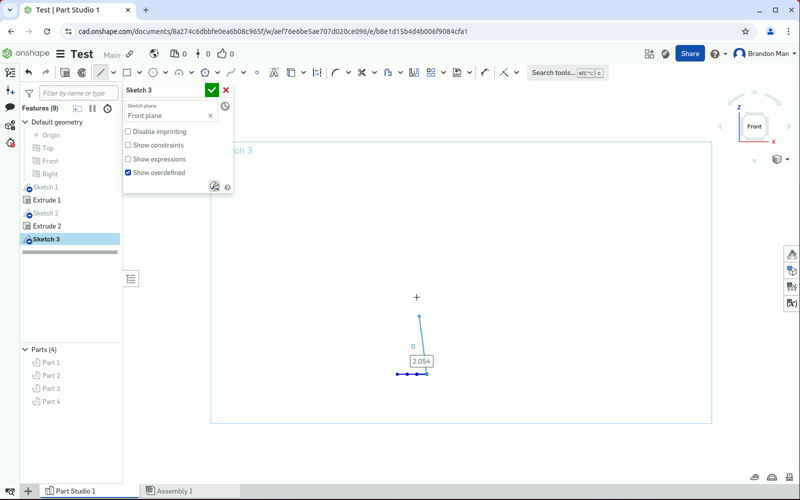
click(416, 296)
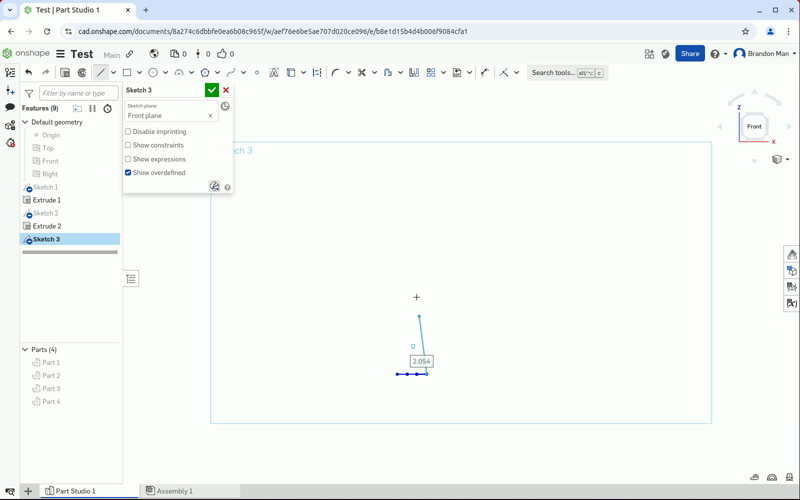
key_up(shift)
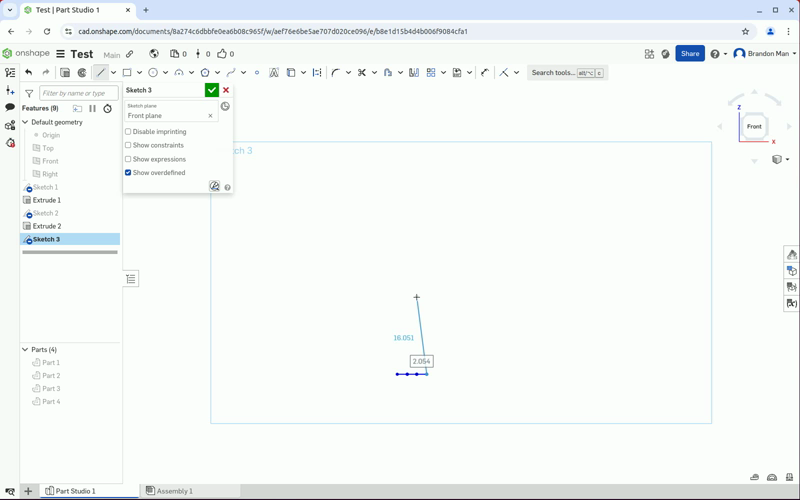
key_down(shift)
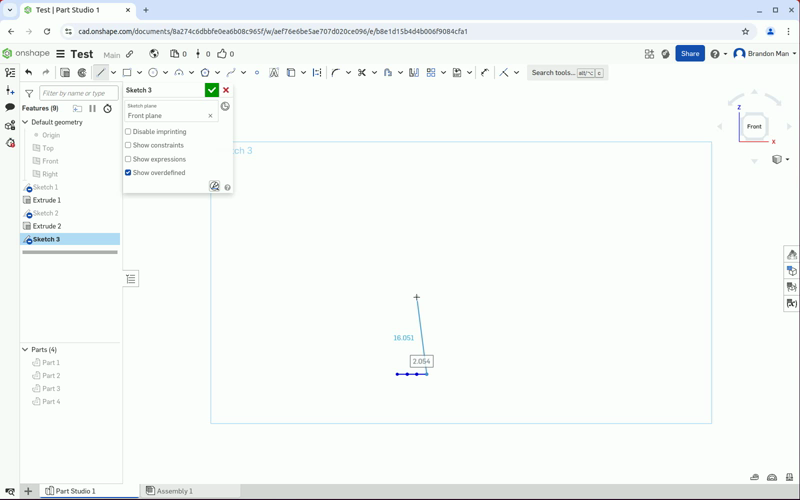
mouse_move(447, 296)
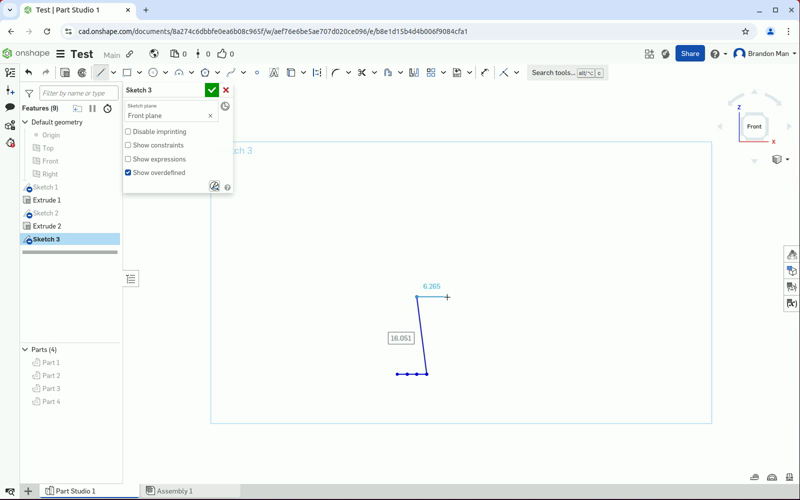
mouse_move(407, 296)
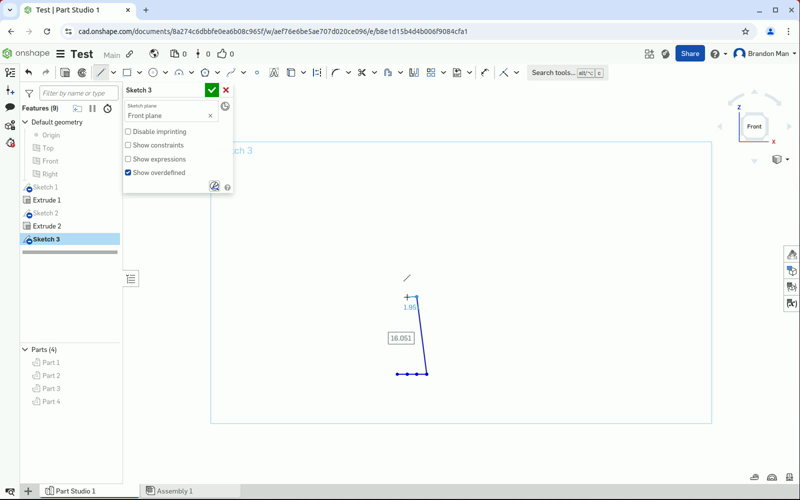
click(407, 296)
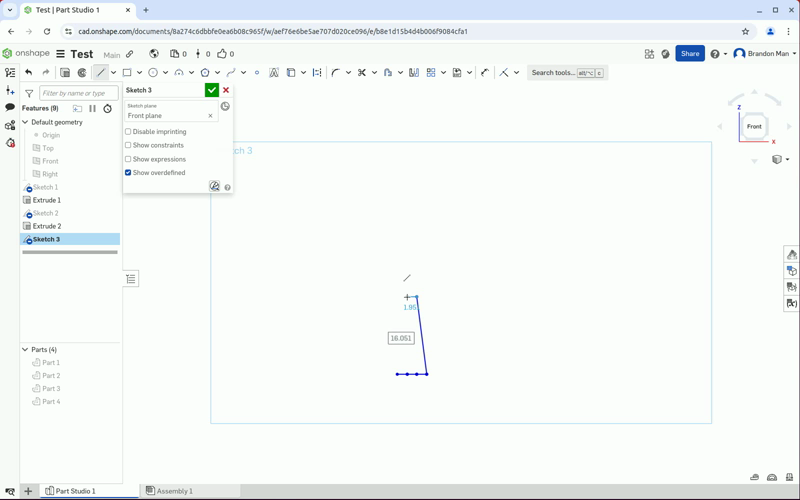
key_up(shift)
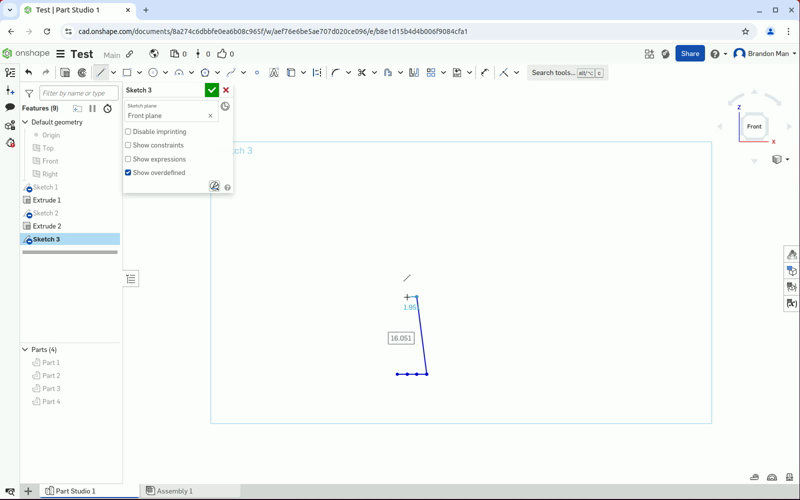
key_down(shift)
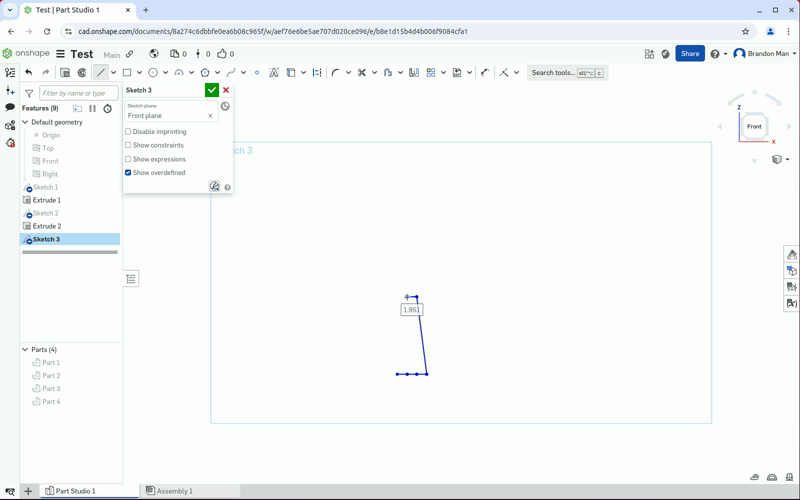
mouse_move(397, 374)
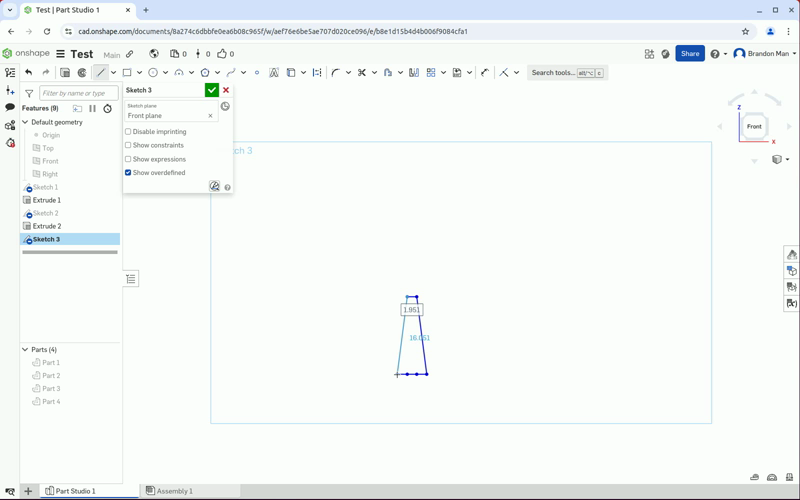
key_up(shift)
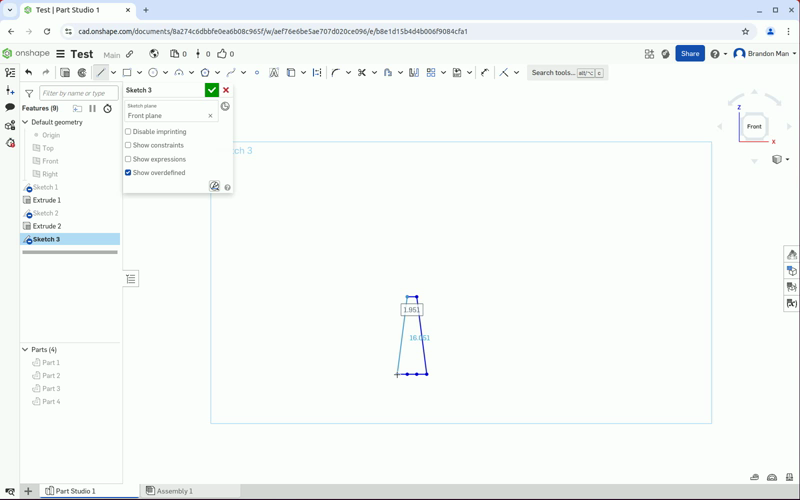
click(397, 374)
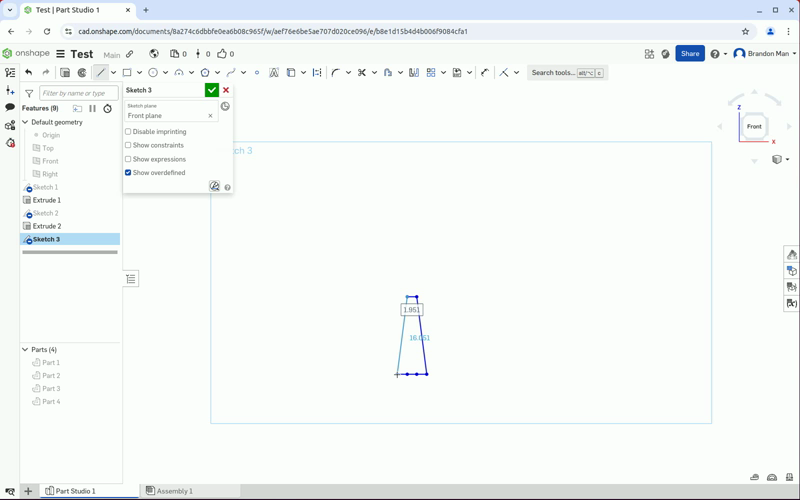
key(esc)
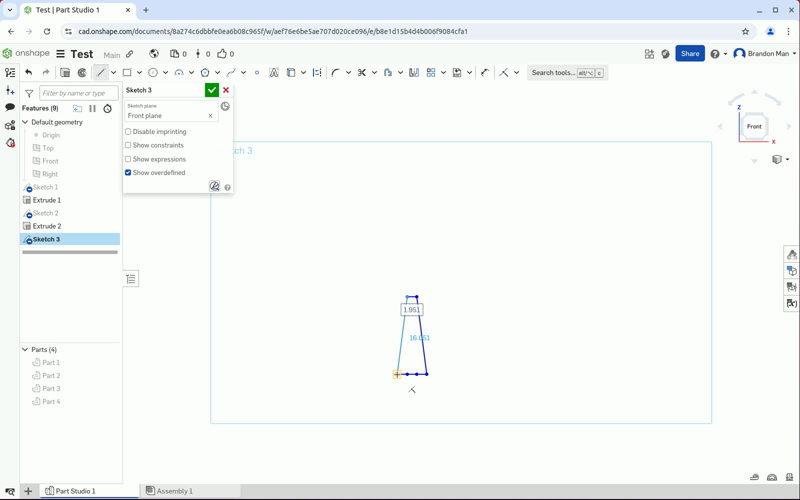
mouse_move(415, 305)
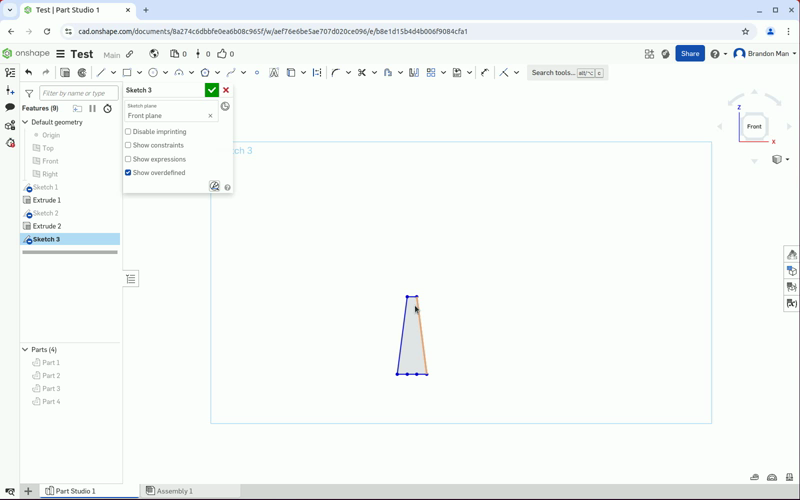
scroll(6)
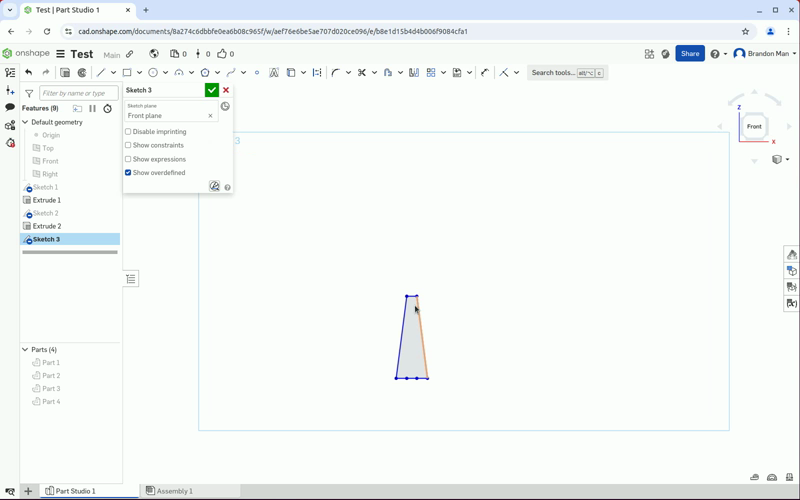
scroll(6)
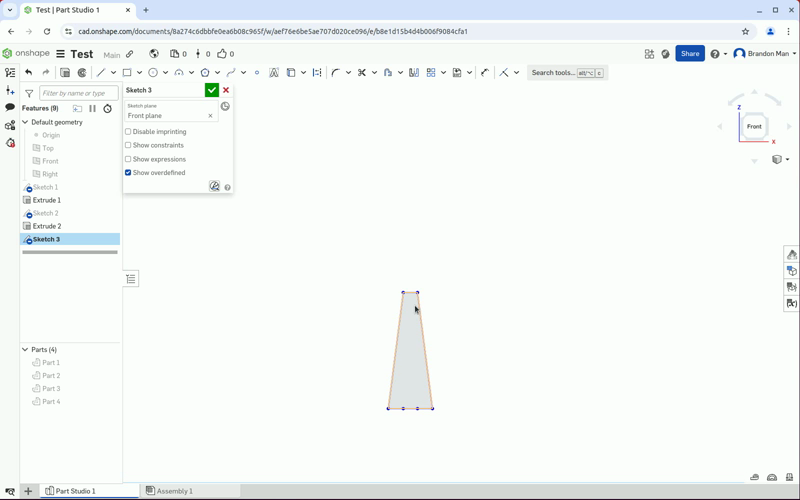
scroll(6)
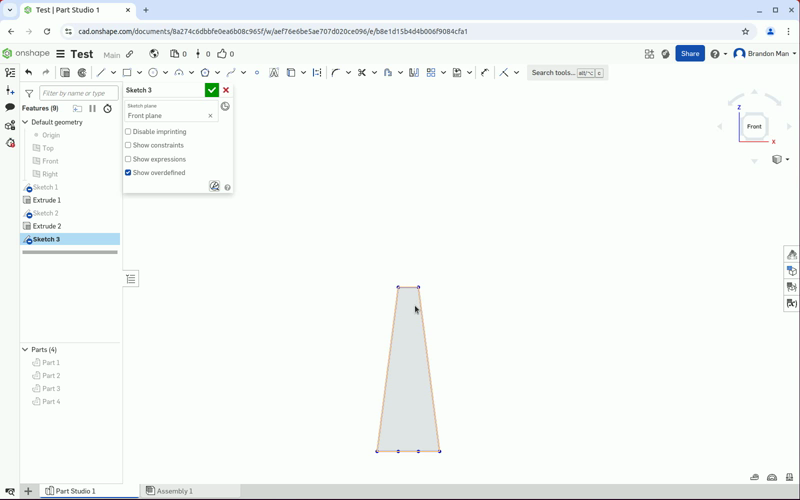
scroll(6)
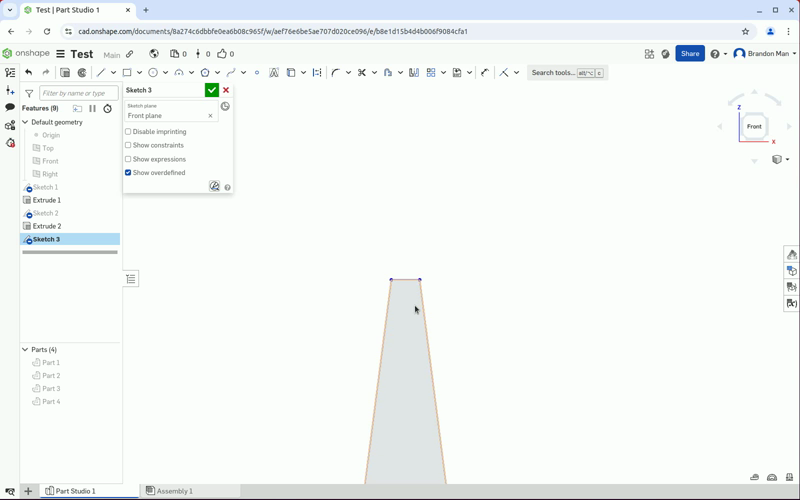
scroll(6)
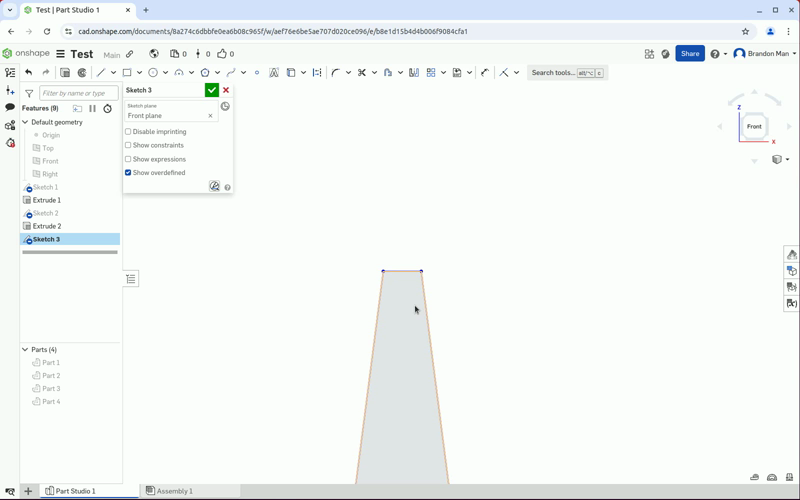
scroll(6)
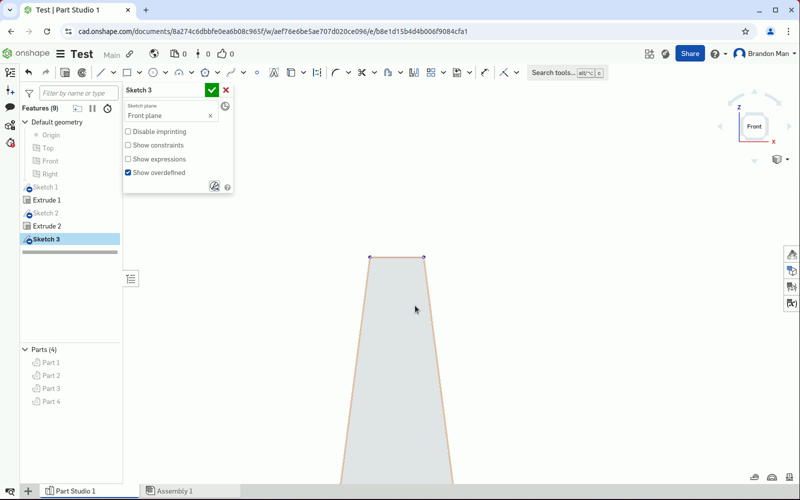
scroll(6)
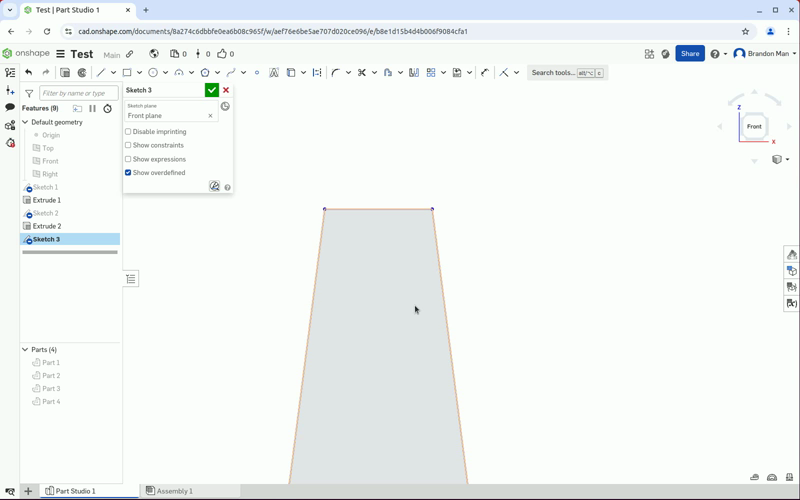
click(415, 305)
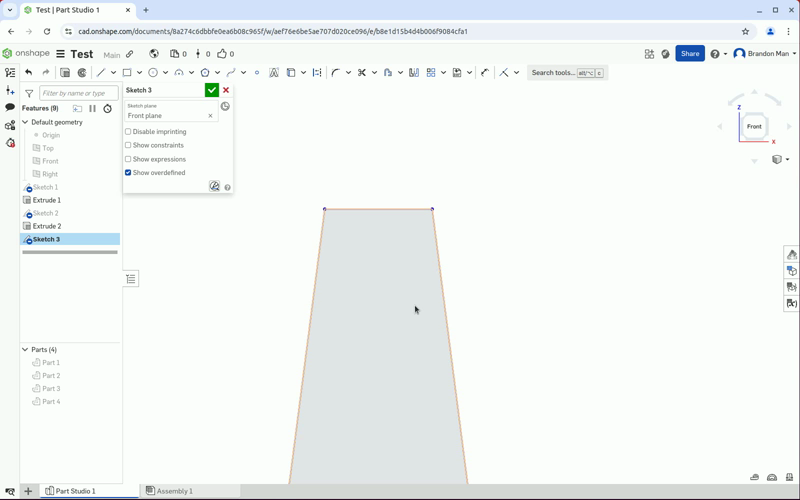
scroll(-6)
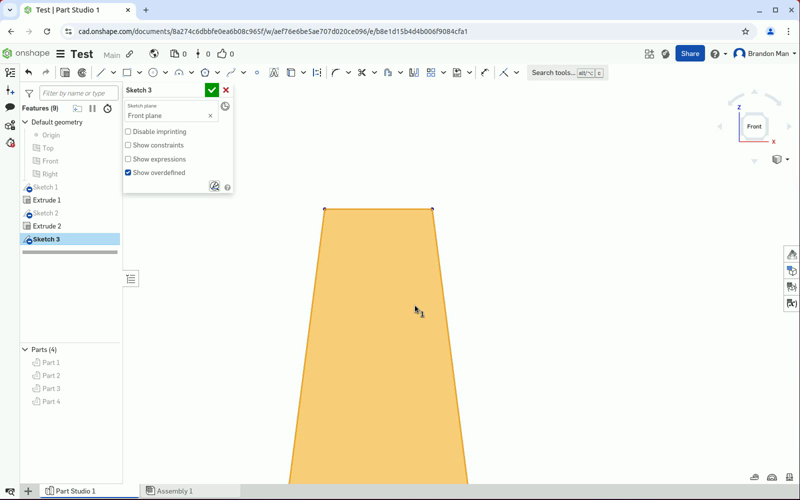
scroll(-6)
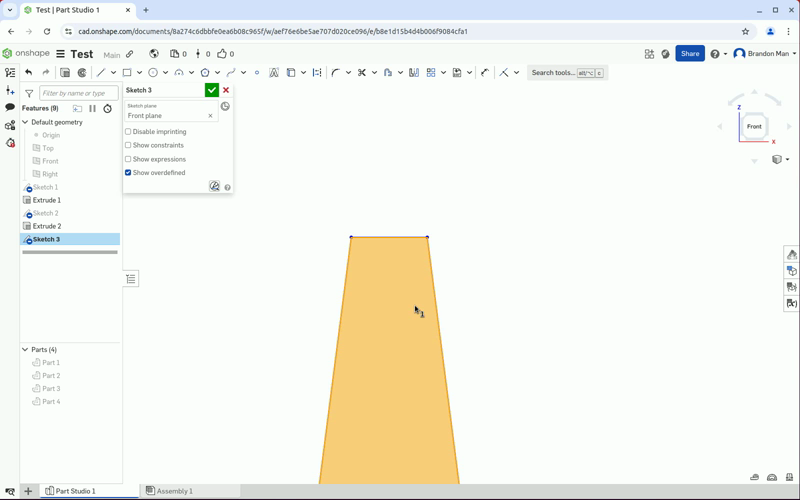
scroll(-6)
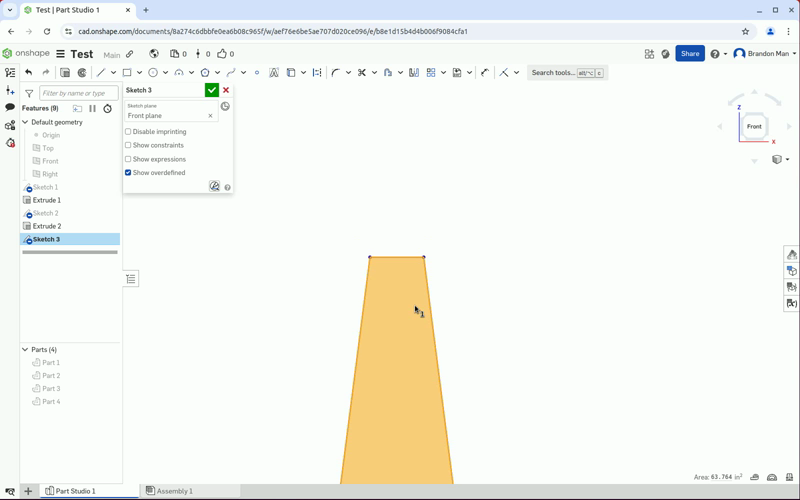
scroll(-6)
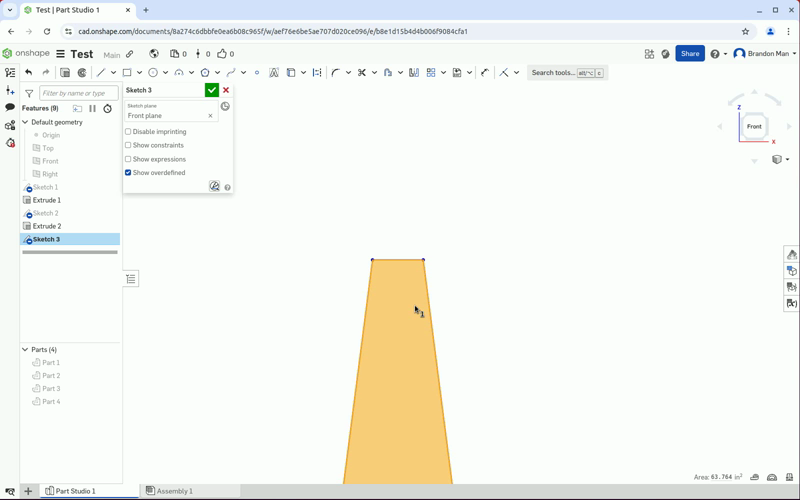
scroll(-6)
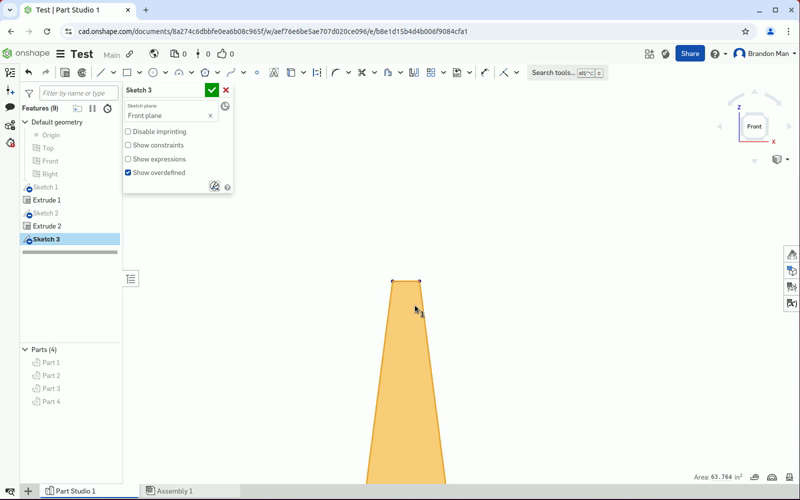
scroll(-6)
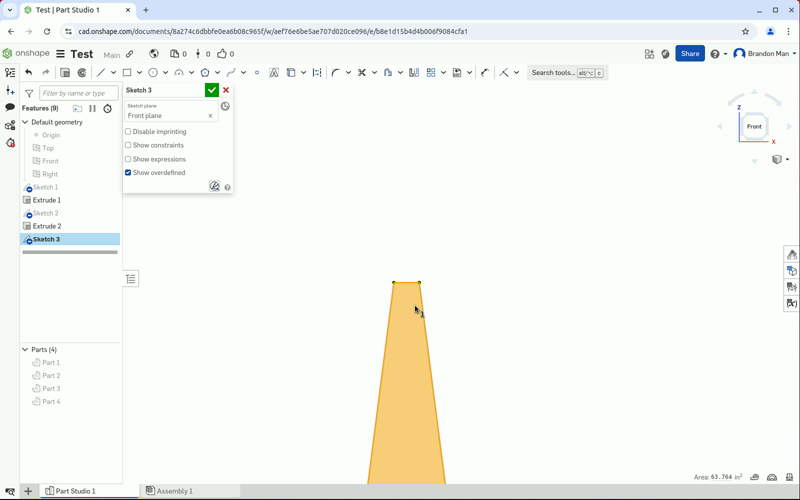
scroll(-6)
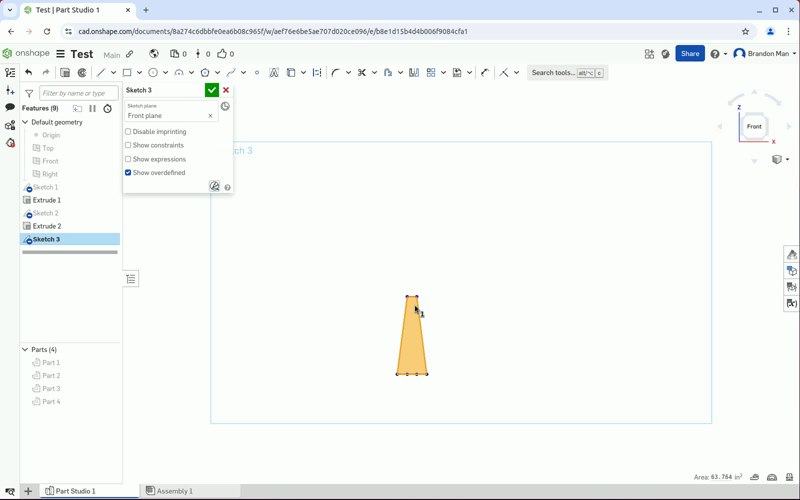
mouse_move(73, 352)
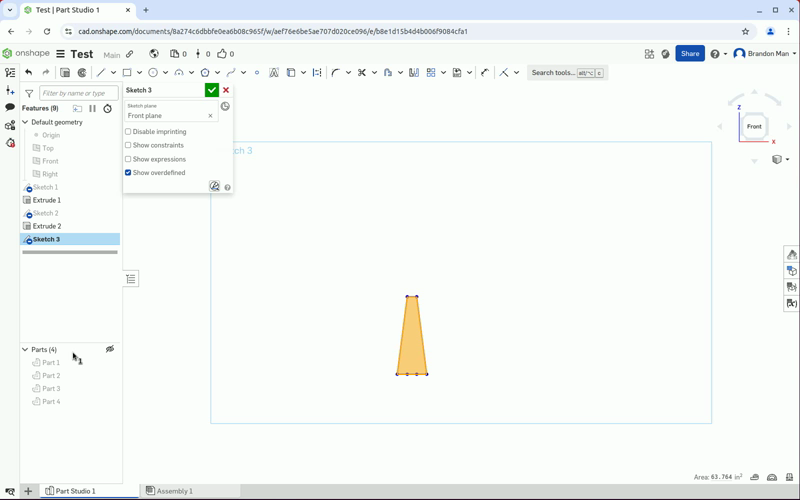
key(shift+y)
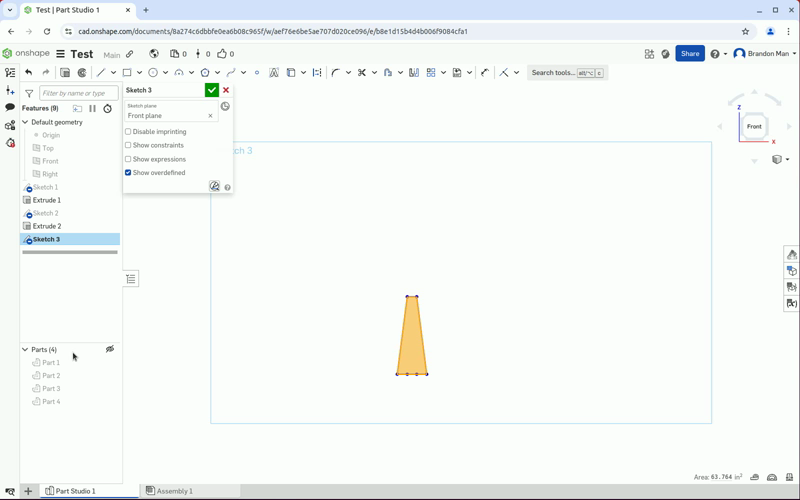
key(shift+e)
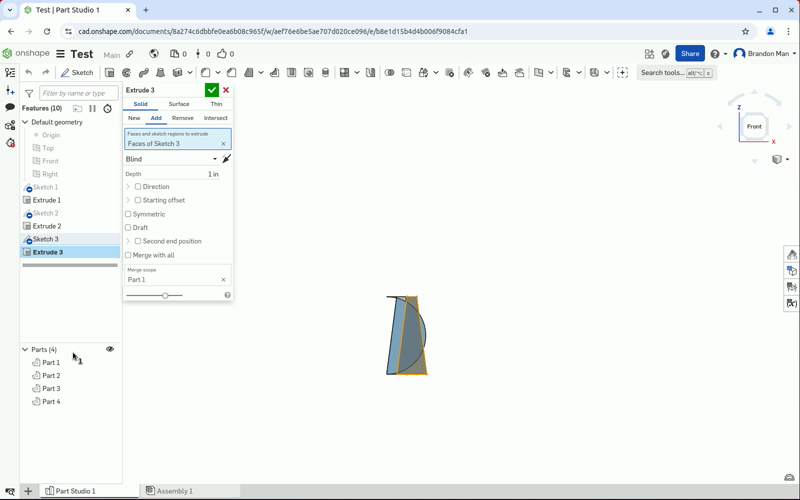
mouse_move(143, 106)
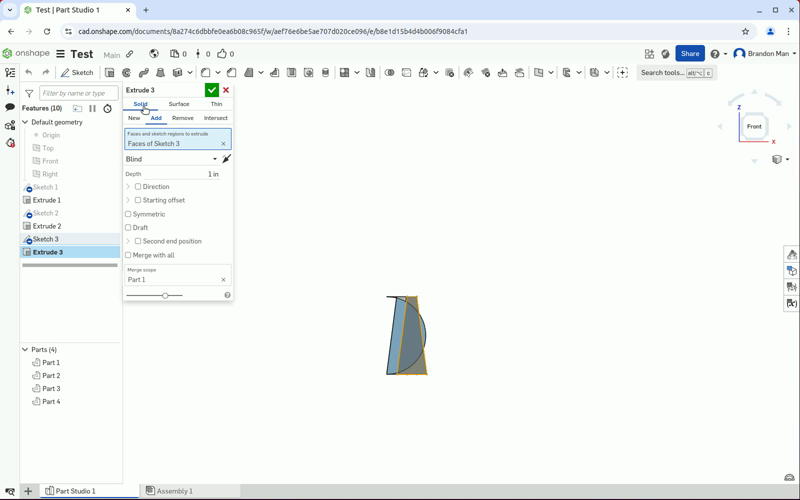
click(143, 106)
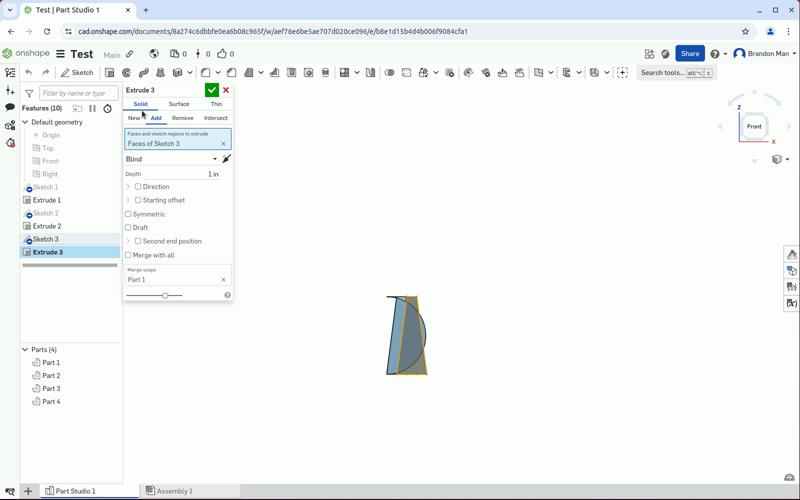
mouse_move(137, 120)
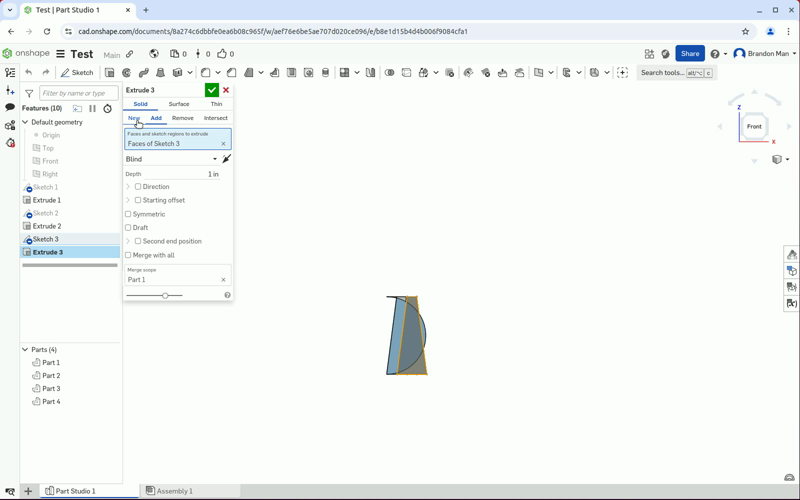
click(137, 120)
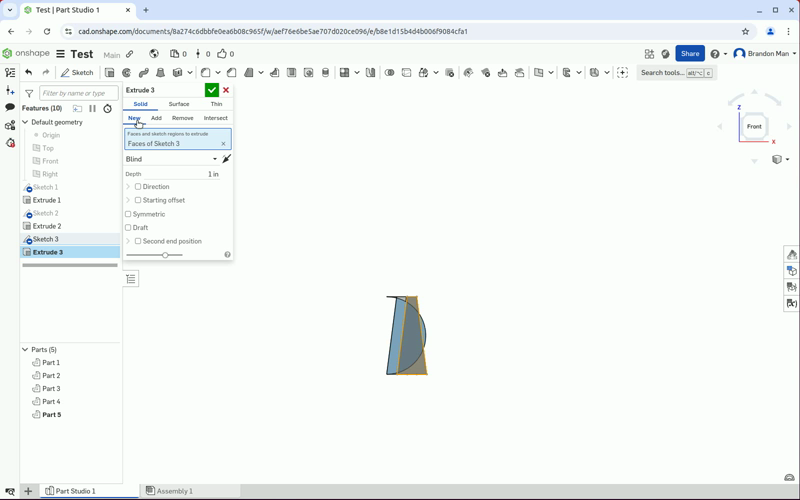
key(tab, 4)
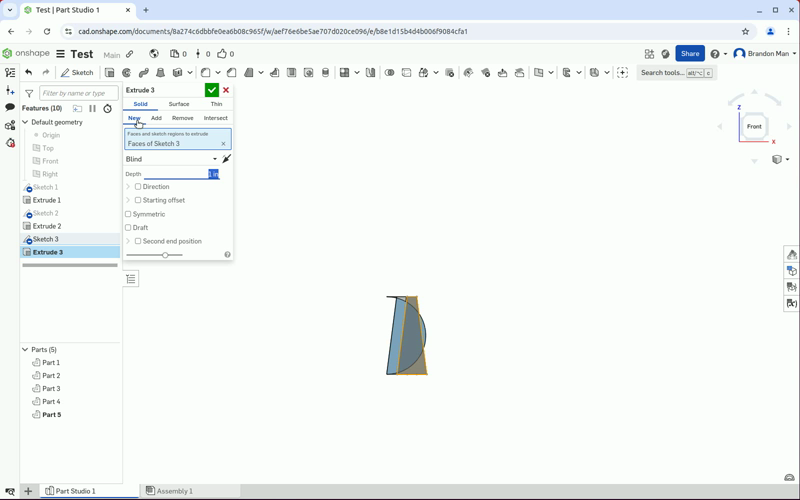
text(1.926)
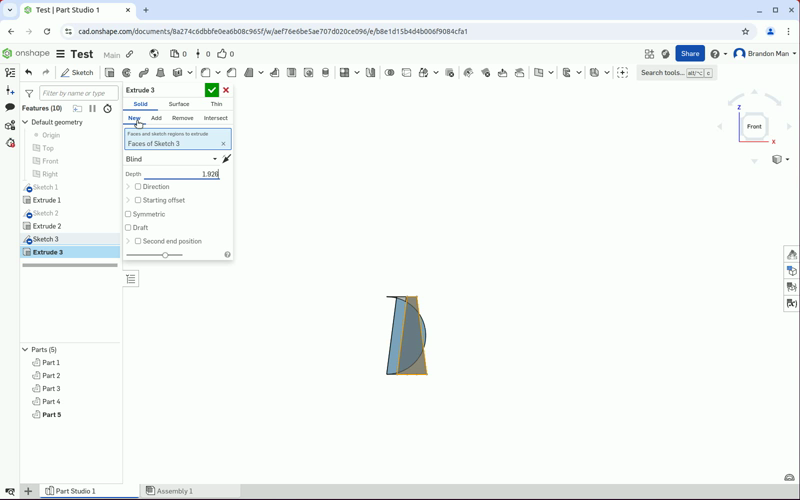
key(enter)
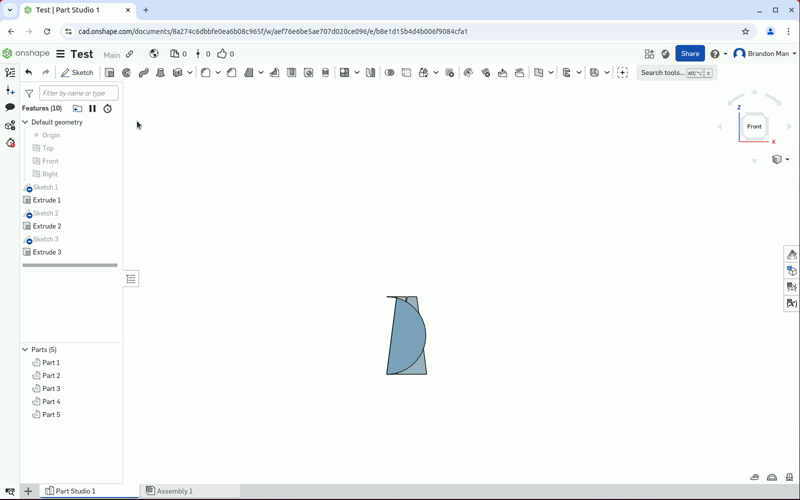
key(shift+h)
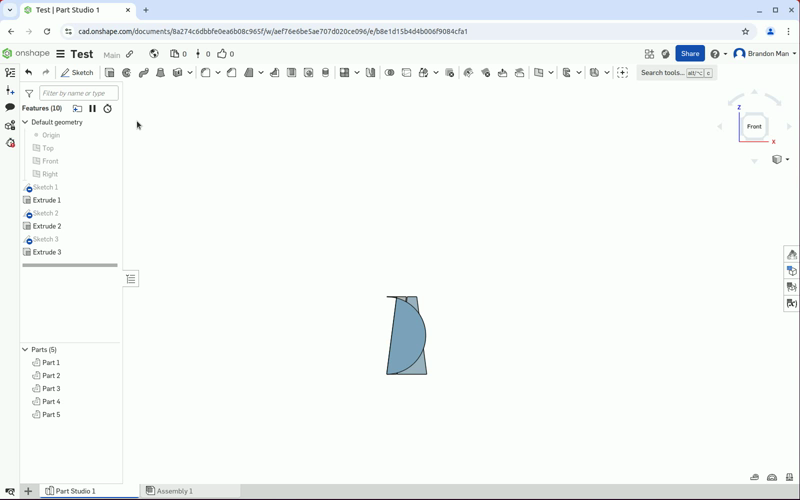
key(shift+h)
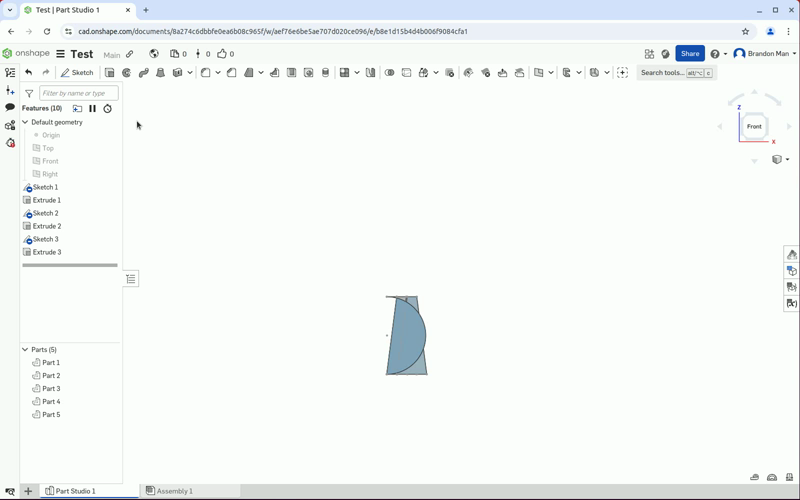
key(shift+7)
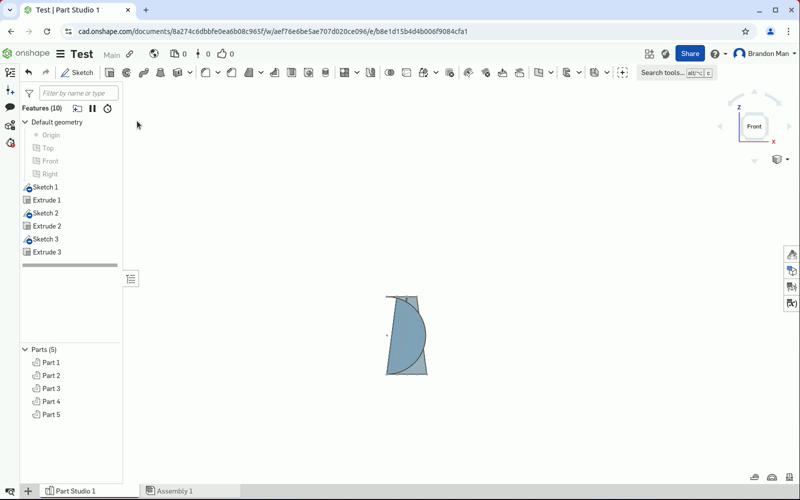
key(left, 2)
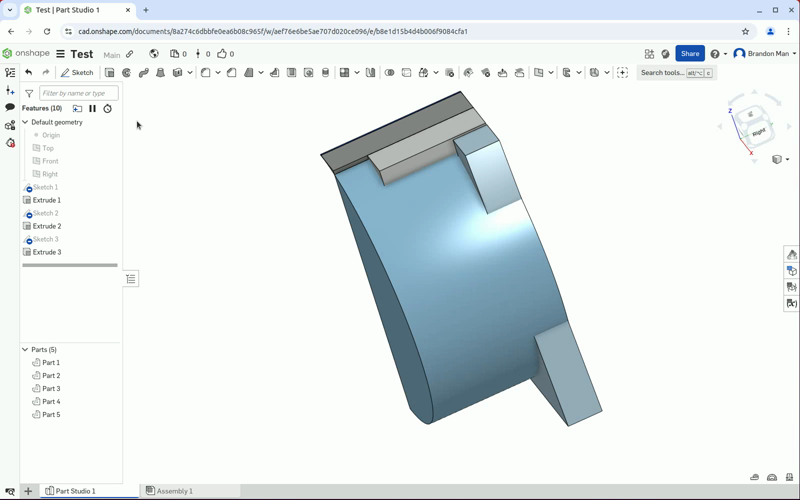
key(down, 2)
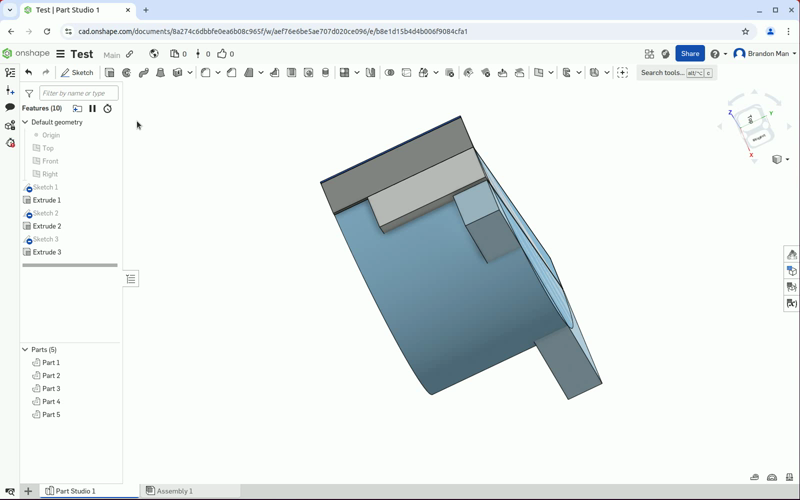
key(up, 2)
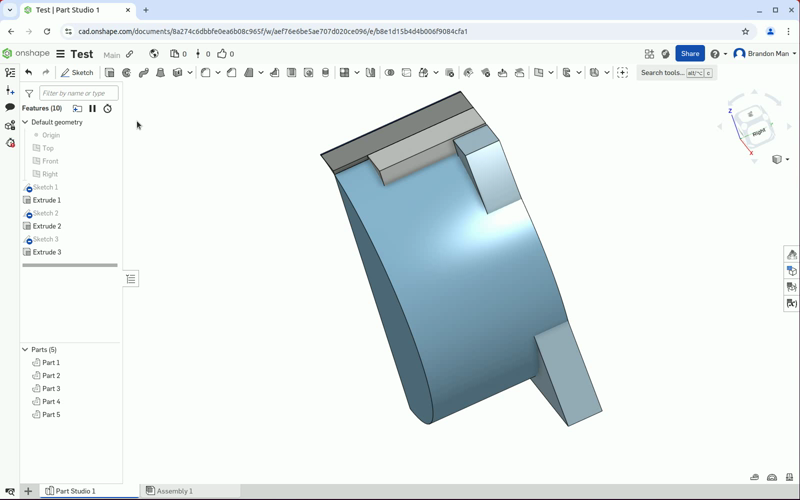
key(right, 2)
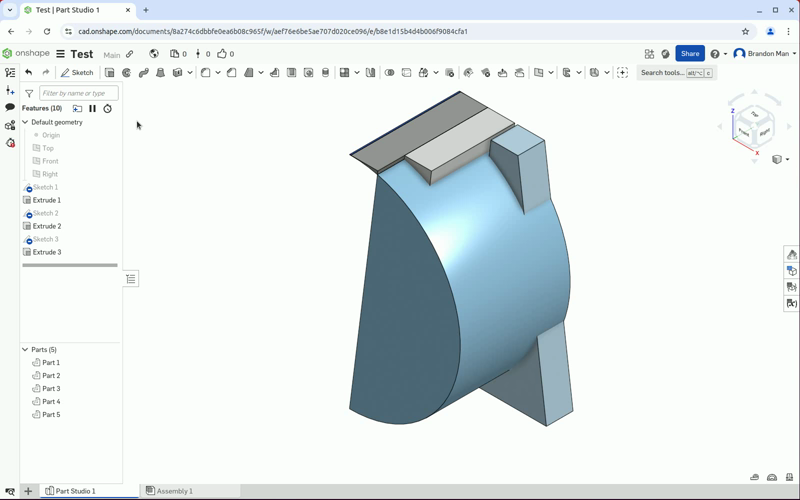
mouse_move(73, 189)
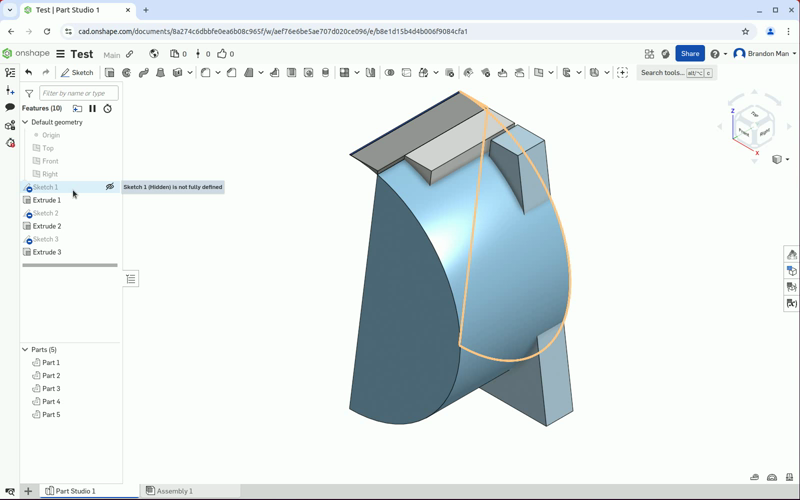
click(73, 189)